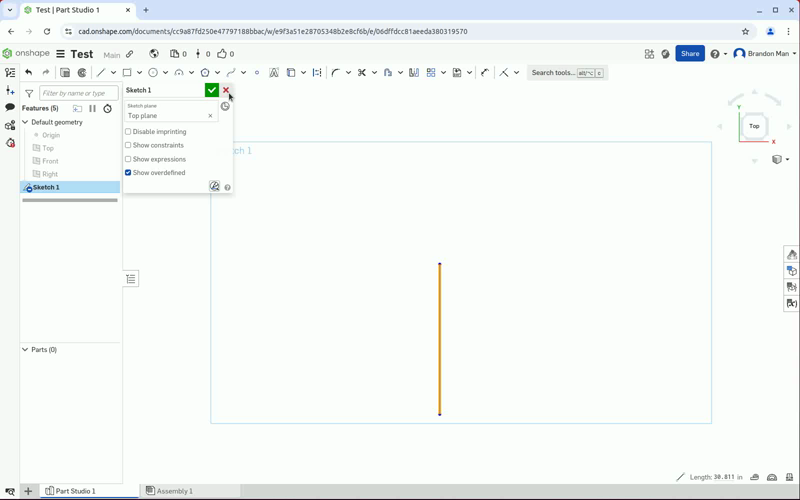
key(shift+h)
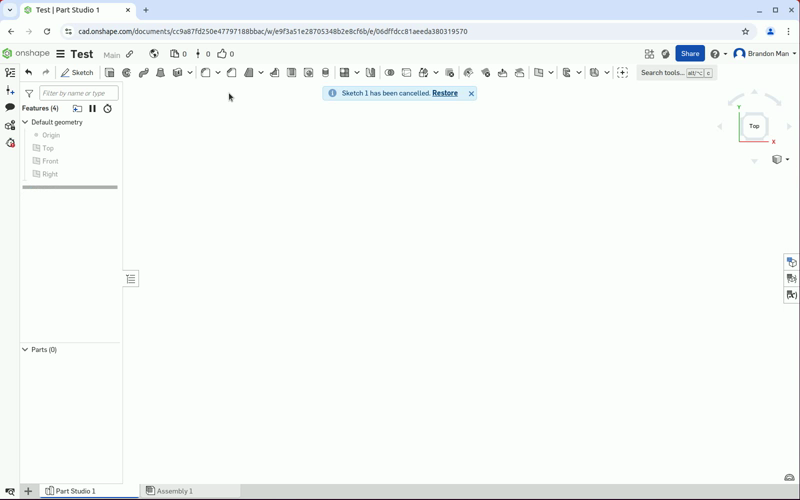
mouse_move(73, 352)
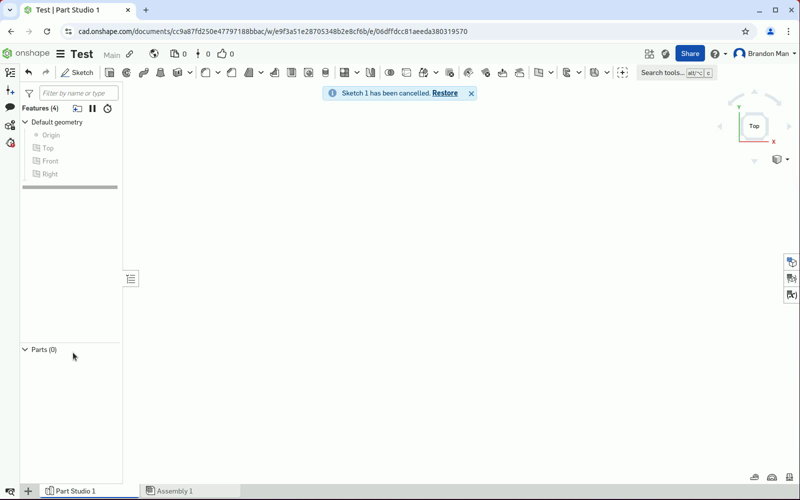
key(y)
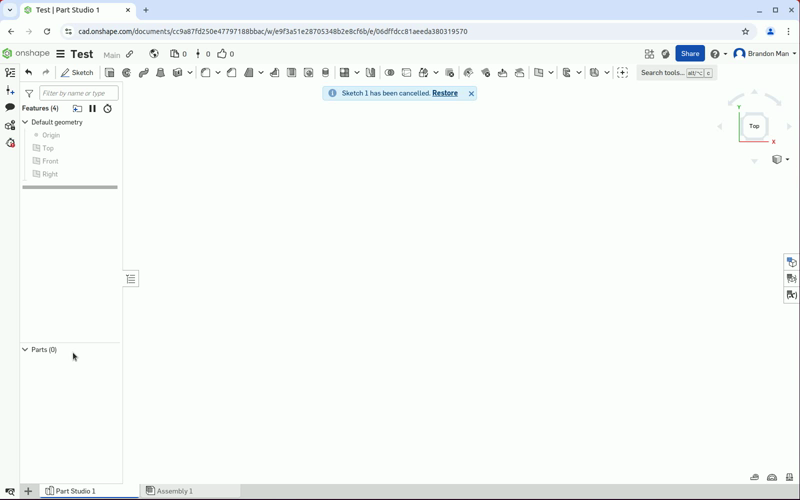
key(shift+p)
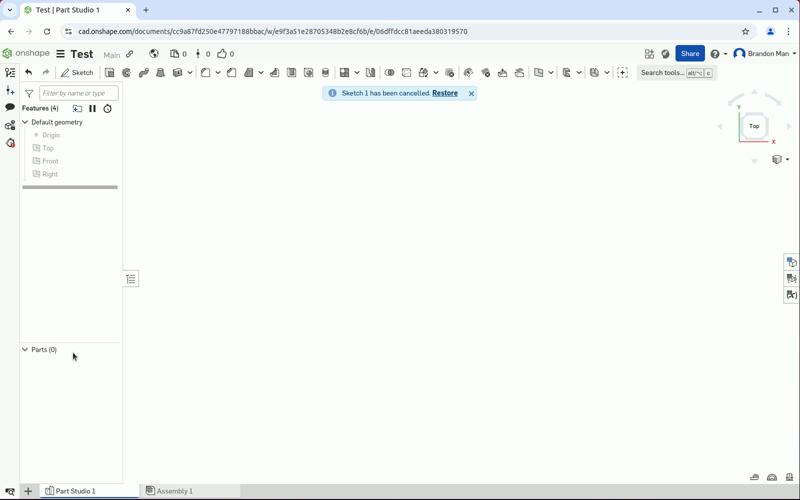
key(space)
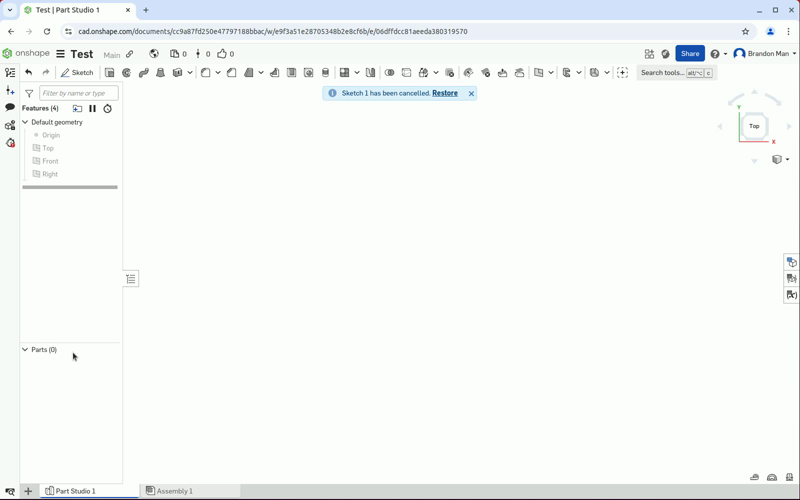
key_down(shift)
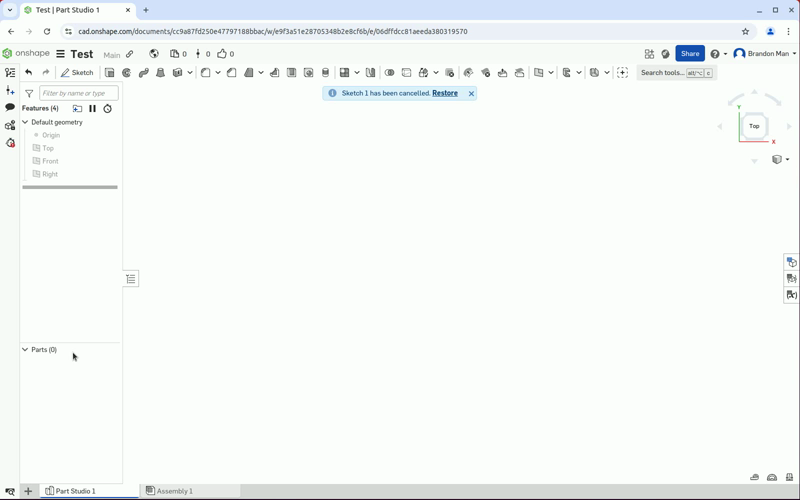
key(up)
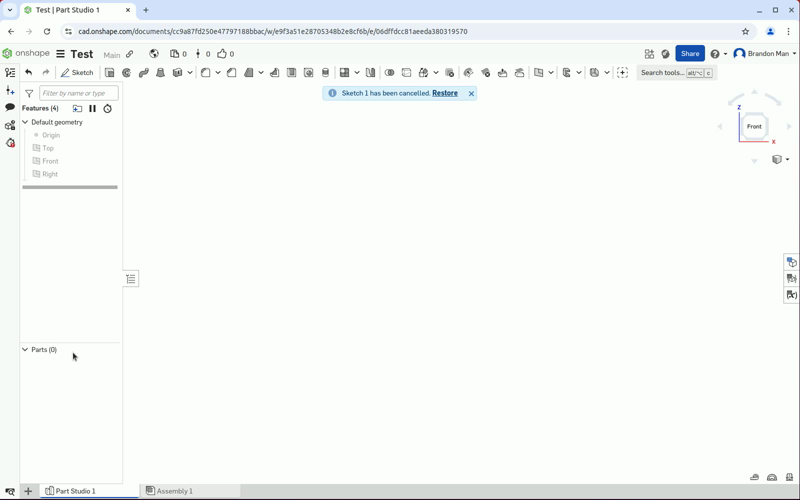
key_up(shift)
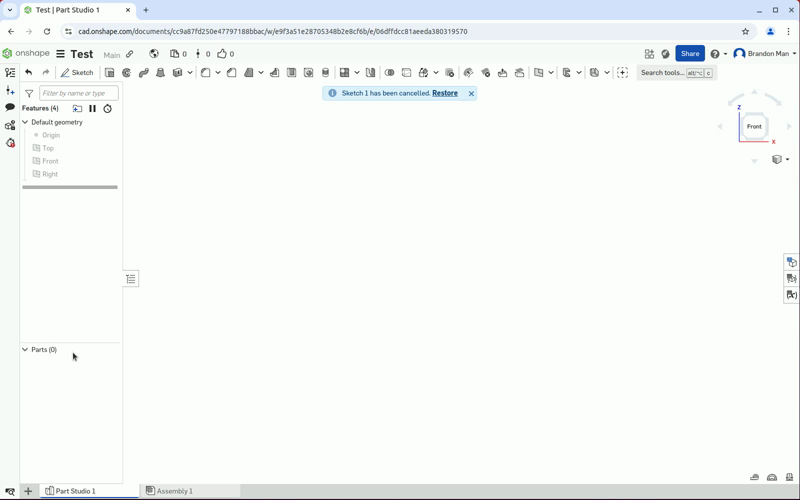
mouse_move(73, 352)
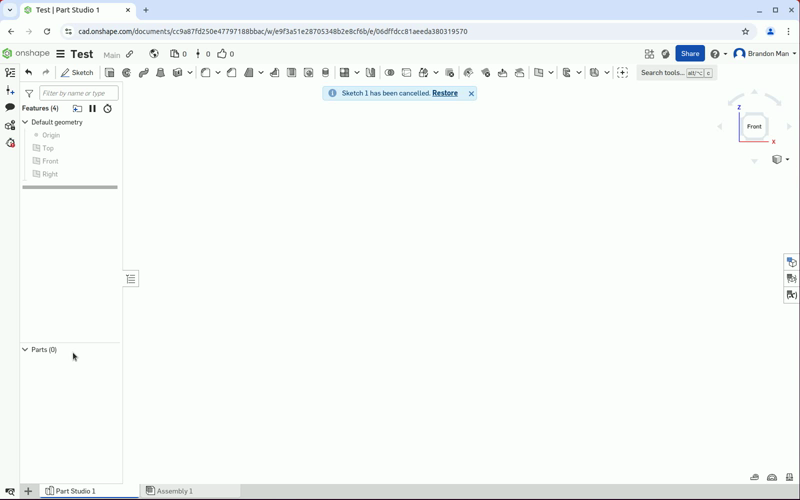
key(shift+y)
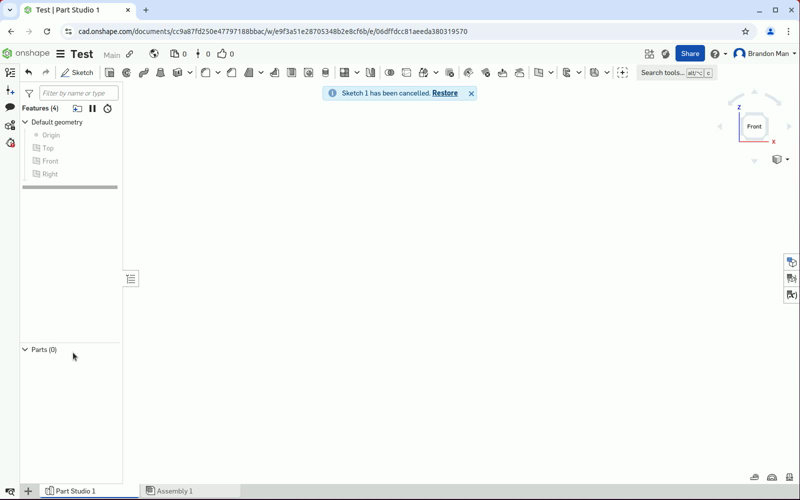
key(shift+s)
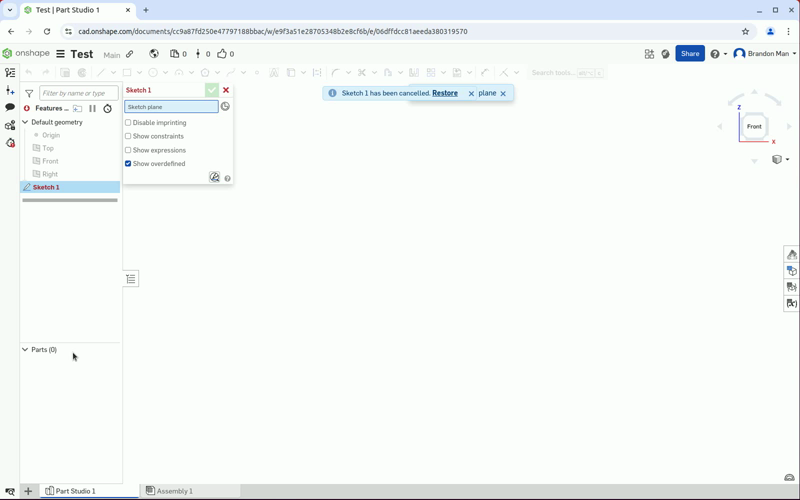
mouse_move(73, 163)
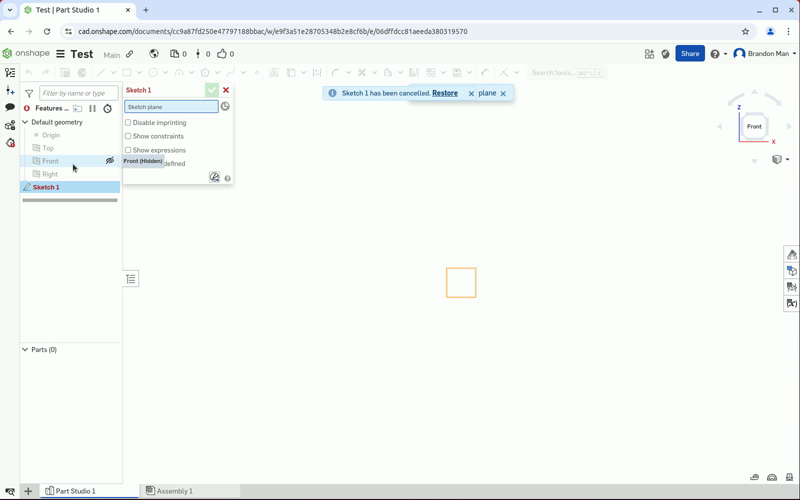
click(73, 163)
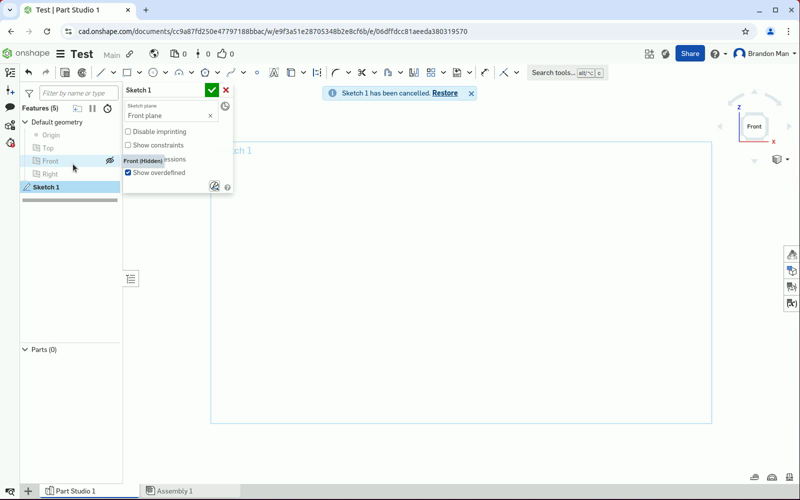
mouse_move(73, 352)
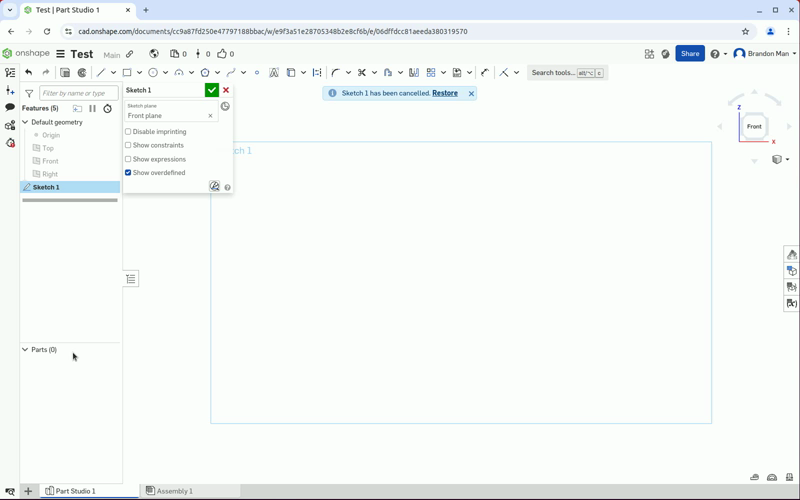
key(y)
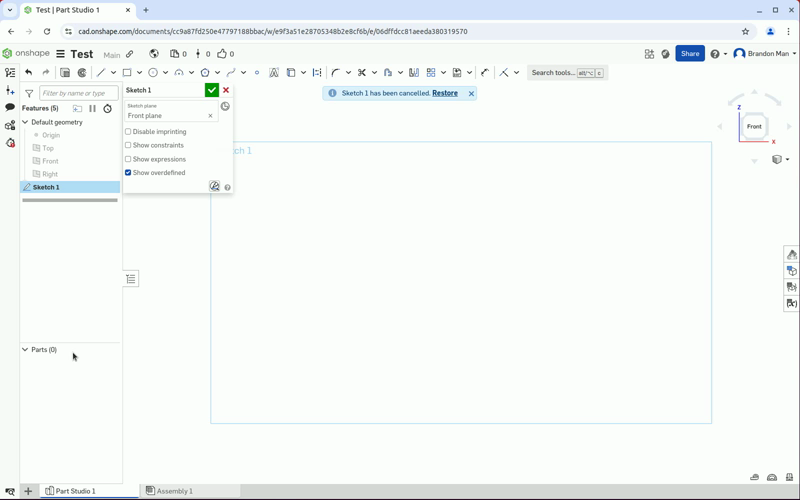
key(l)
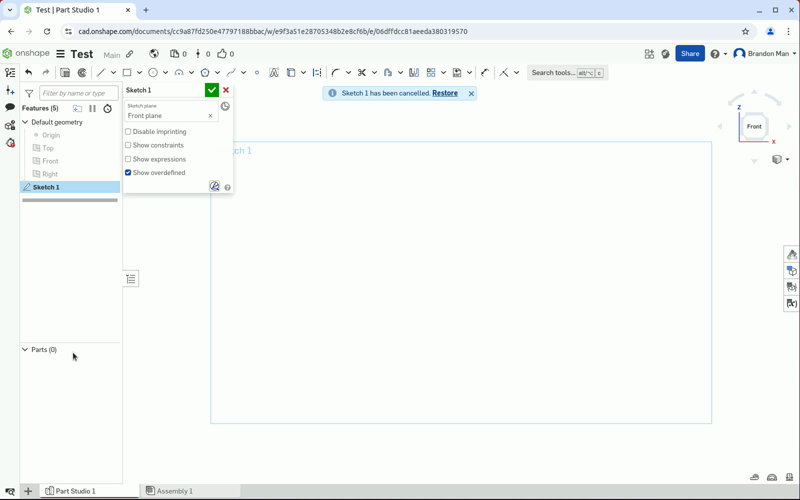
key_down(shift)
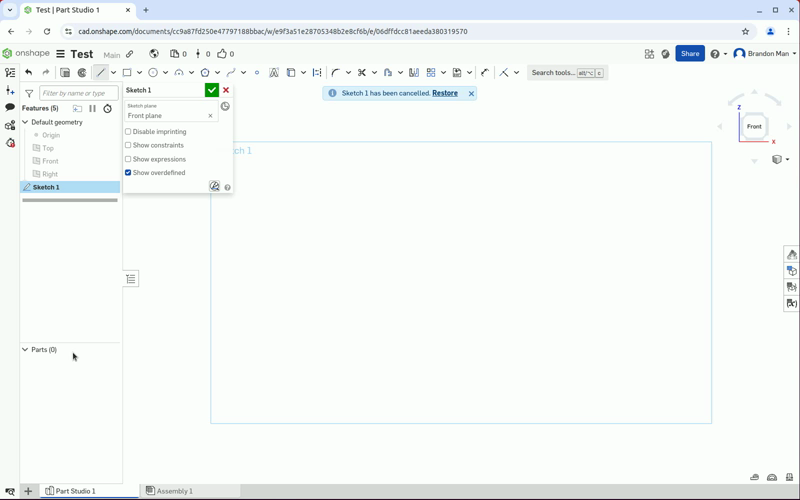
mouse_move(379, 282)
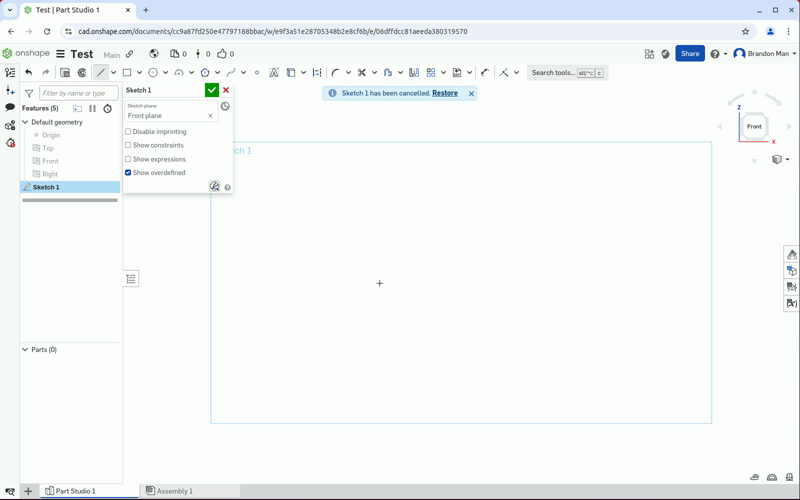
click(379, 282)
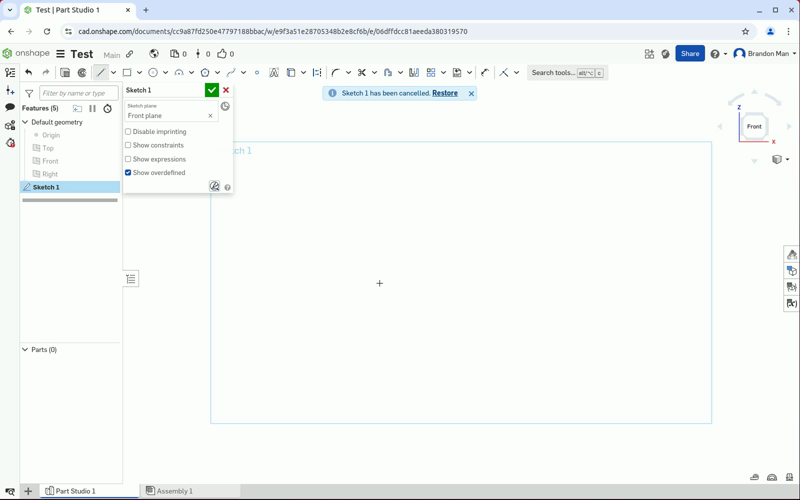
key_up(shift)
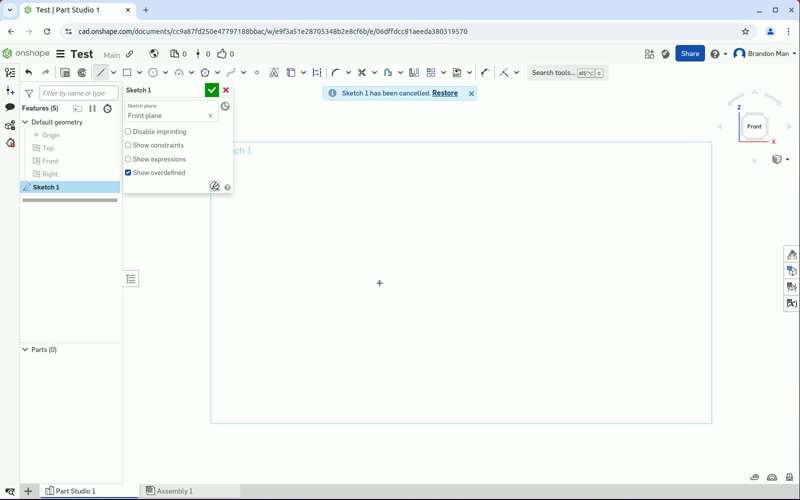
key_down(shift)
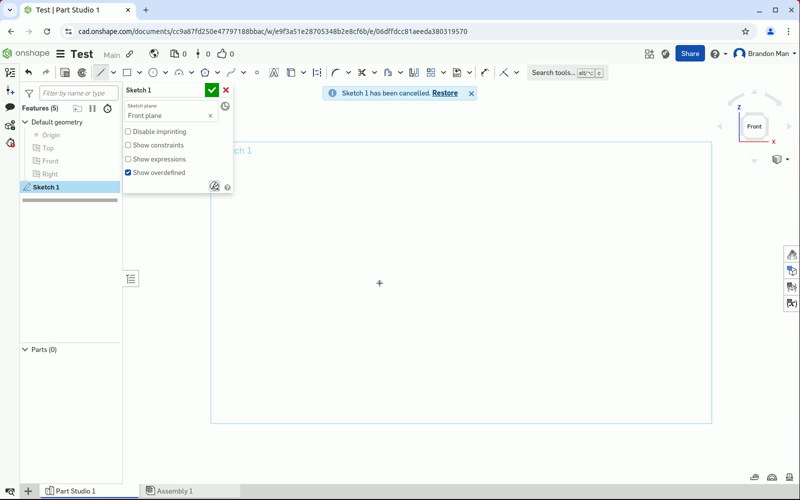
mouse_move(460, 282)
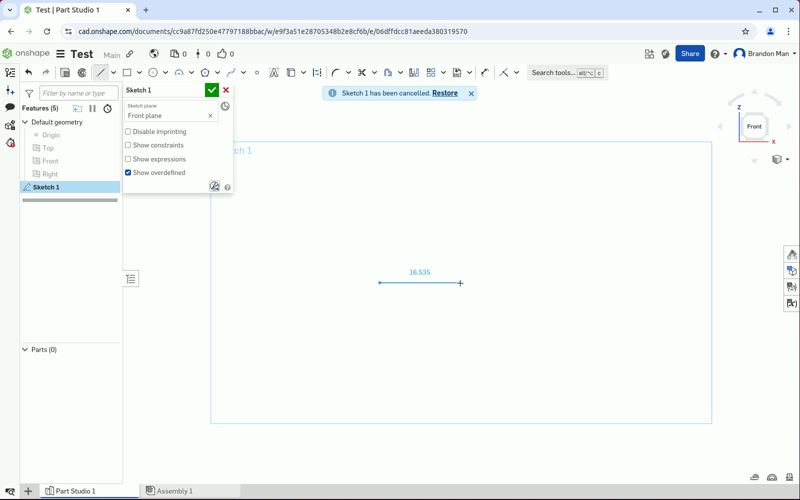
click(460, 282)
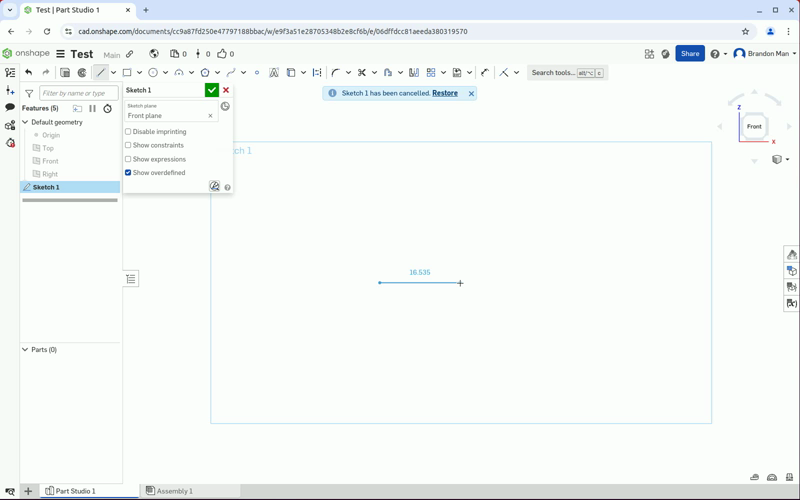
key_up(shift)
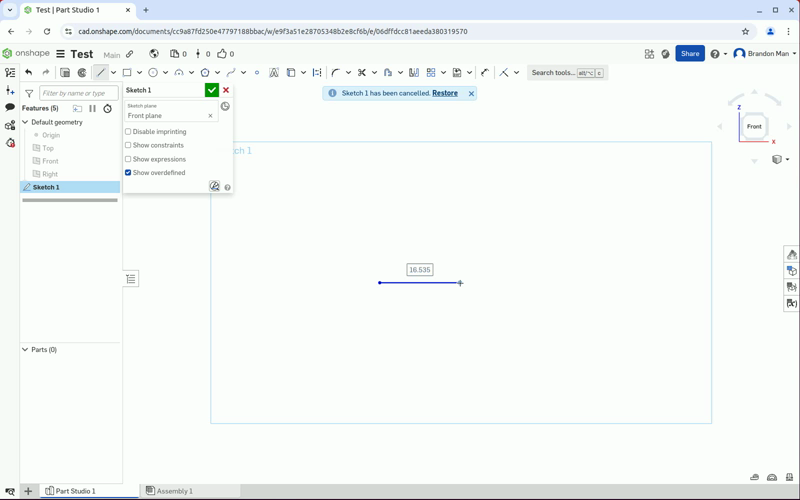
key_down(shift)
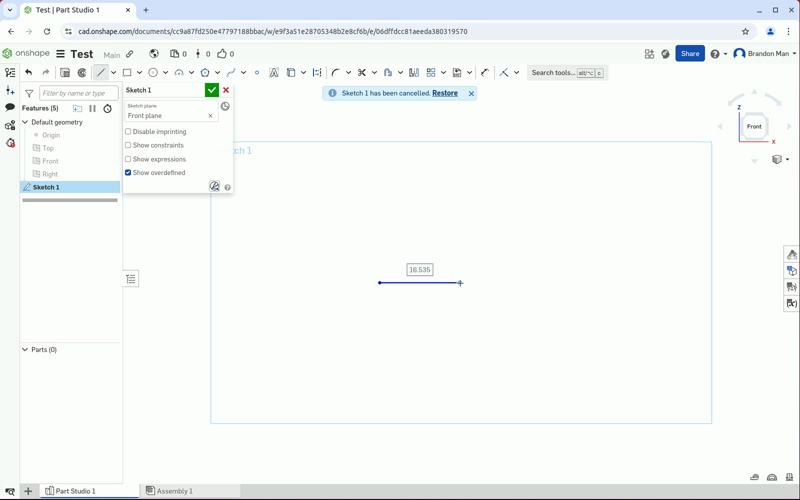
mouse_move(460, 170)
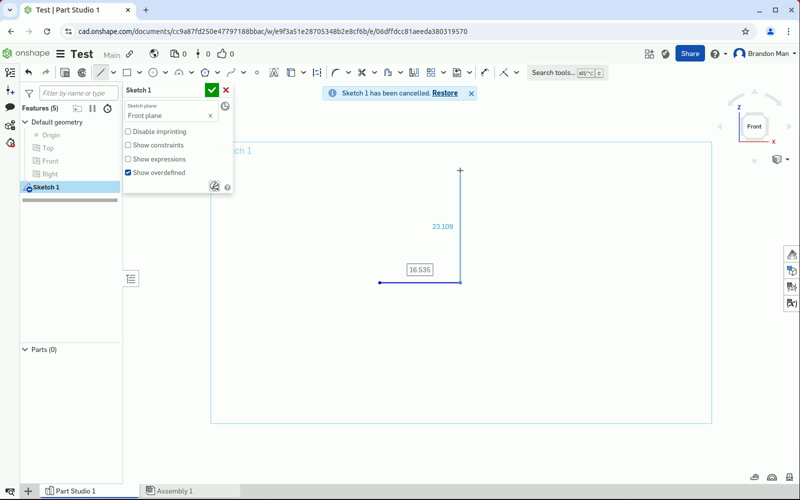
click(460, 170)
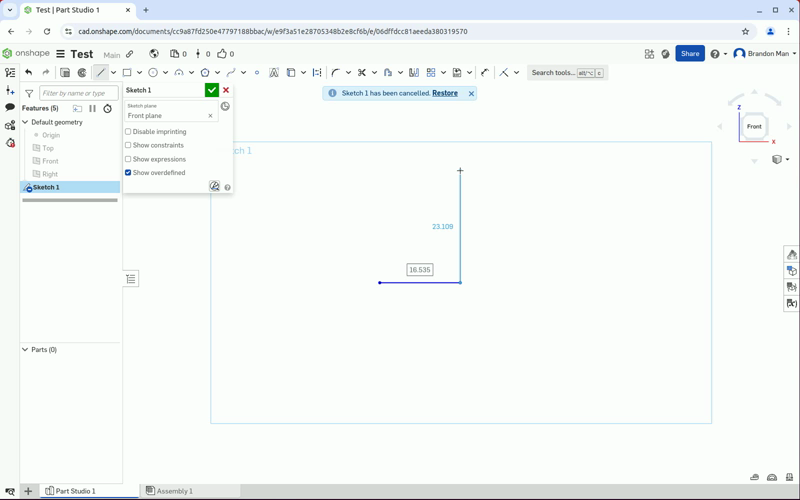
key_up(shift)
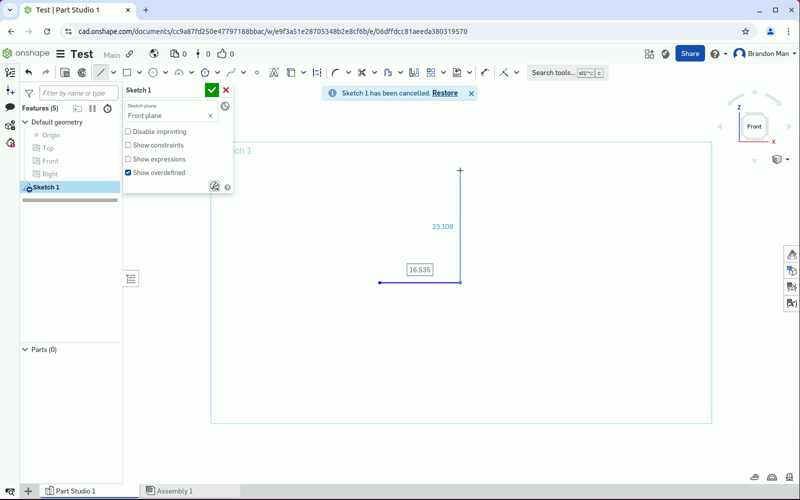
key_down(shift)
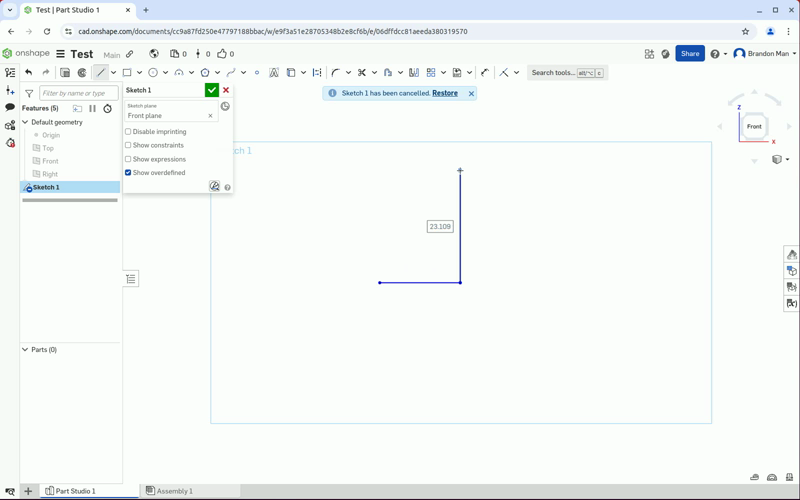
mouse_move(379, 170)
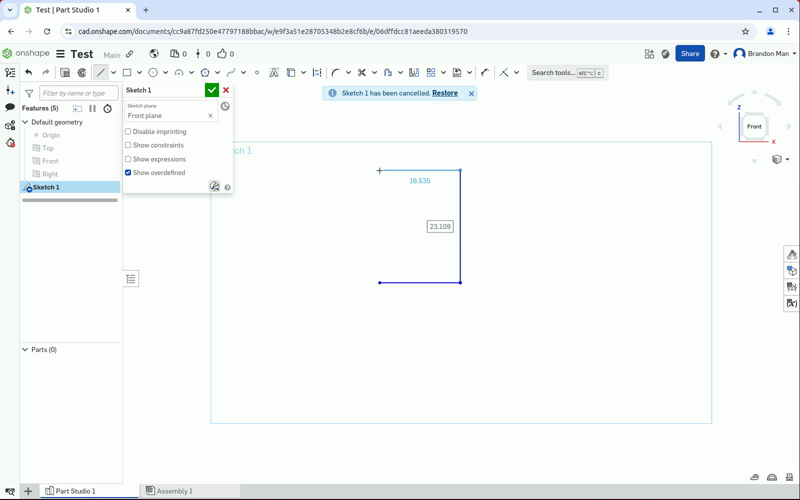
click(379, 170)
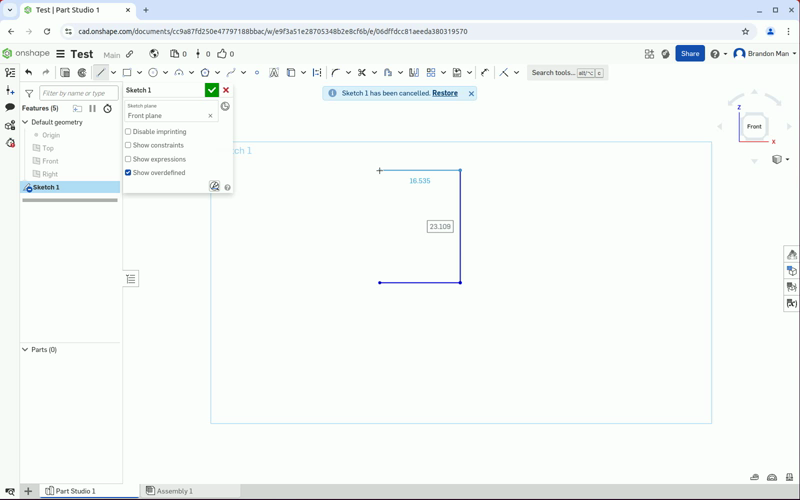
key_up(shift)
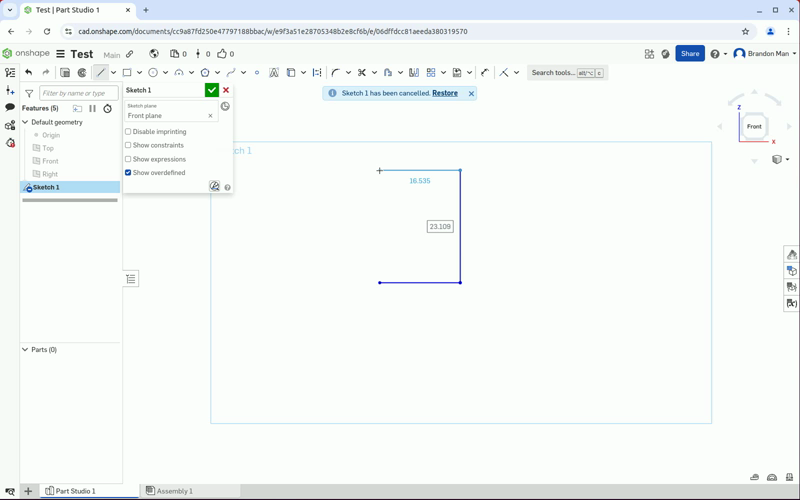
key_down(shift)
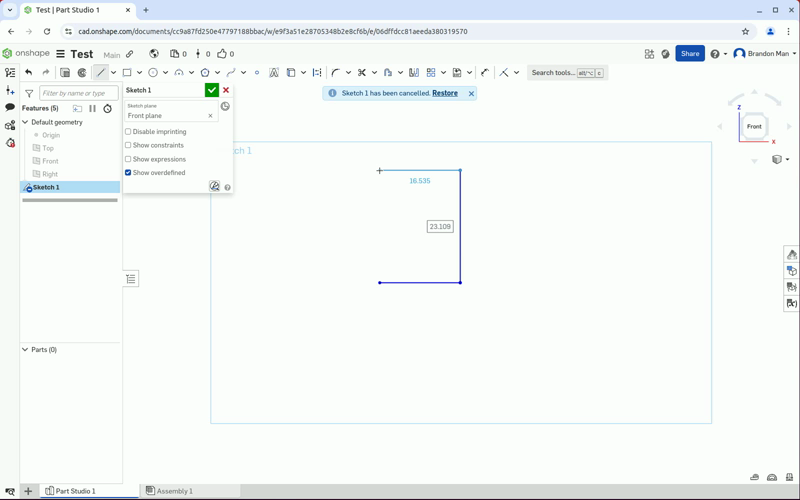
mouse_move(379, 282)
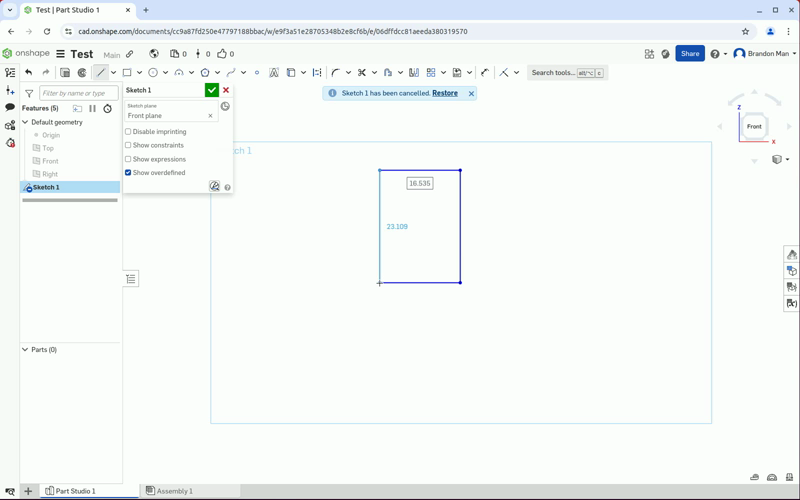
key_up(shift)
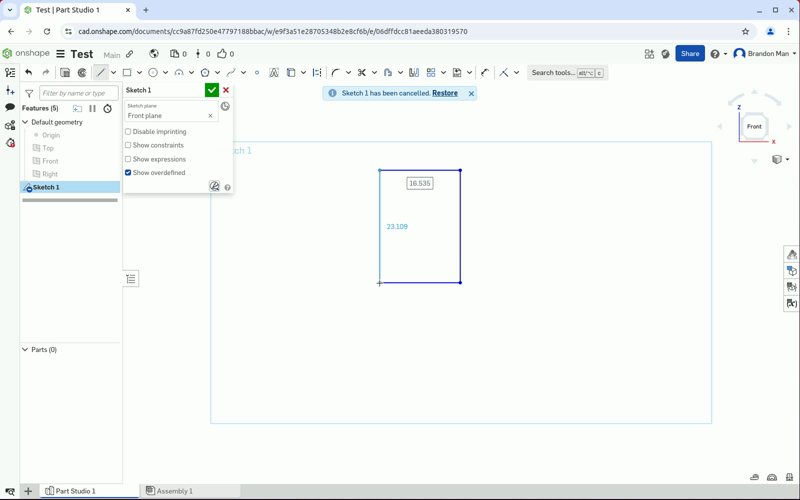
click(379, 282)
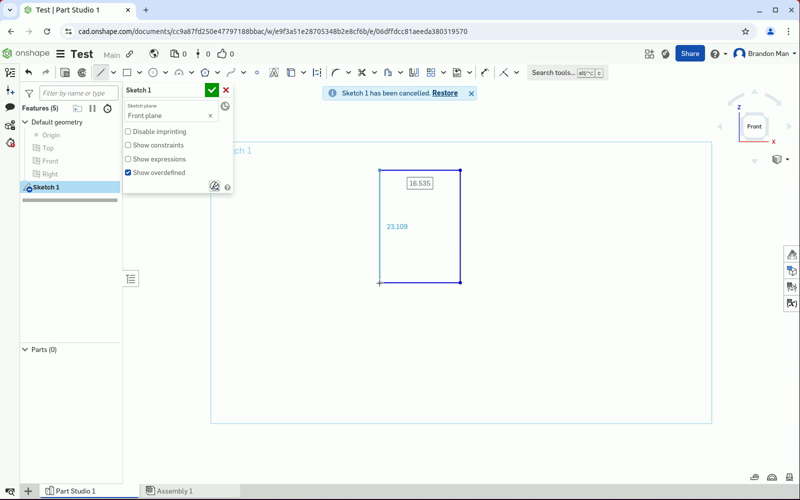
key(esc)
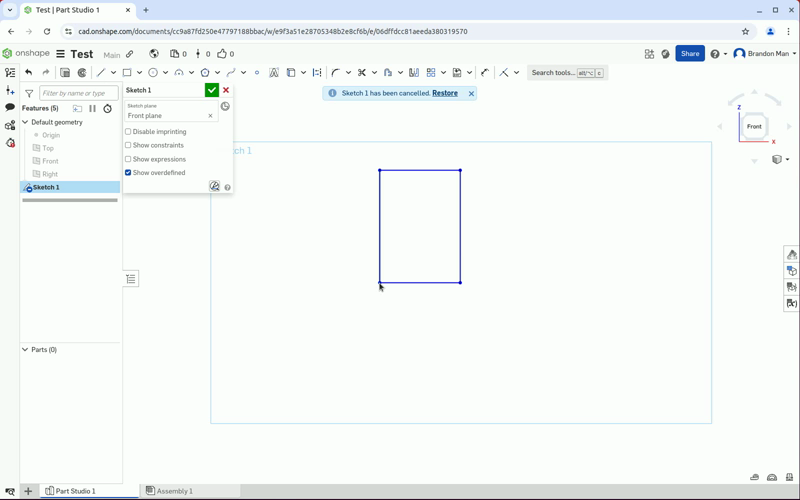
key(c)
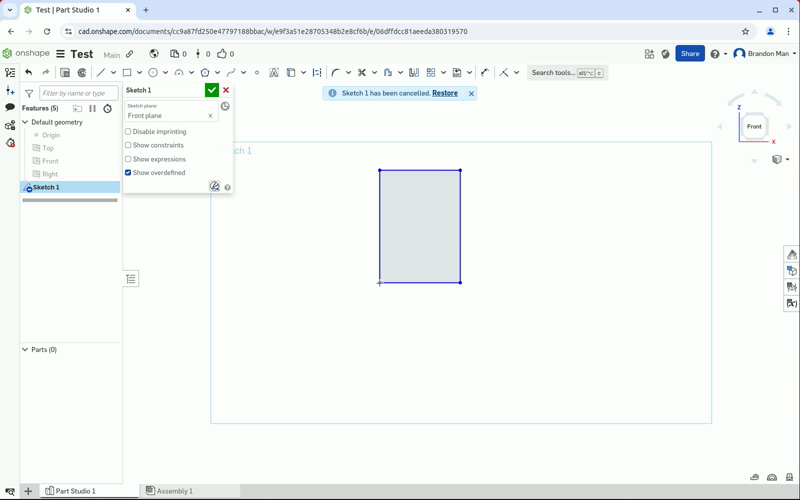
key_down(shift)
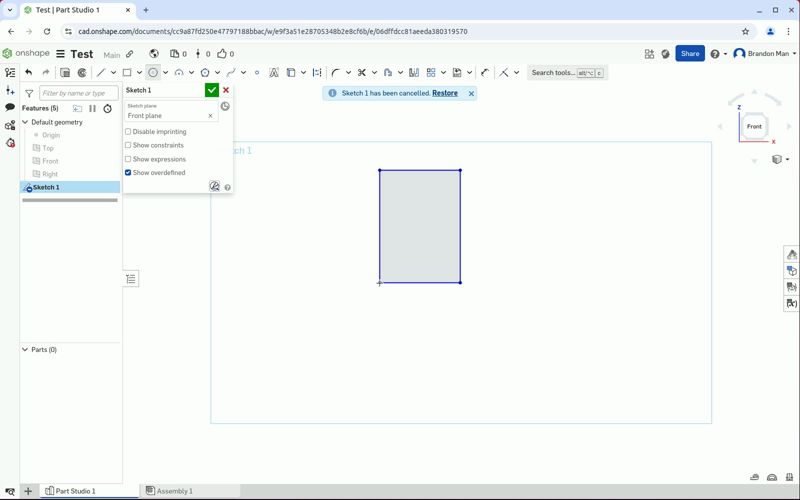
mouse_move(396, 219)
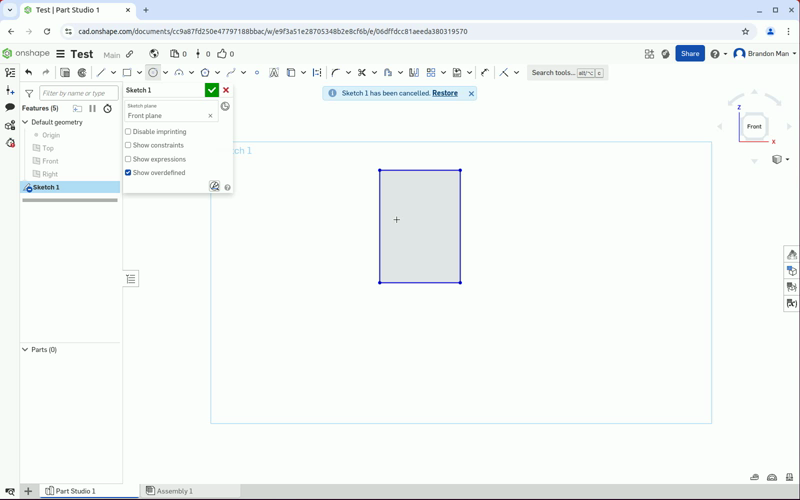
click(396, 219)
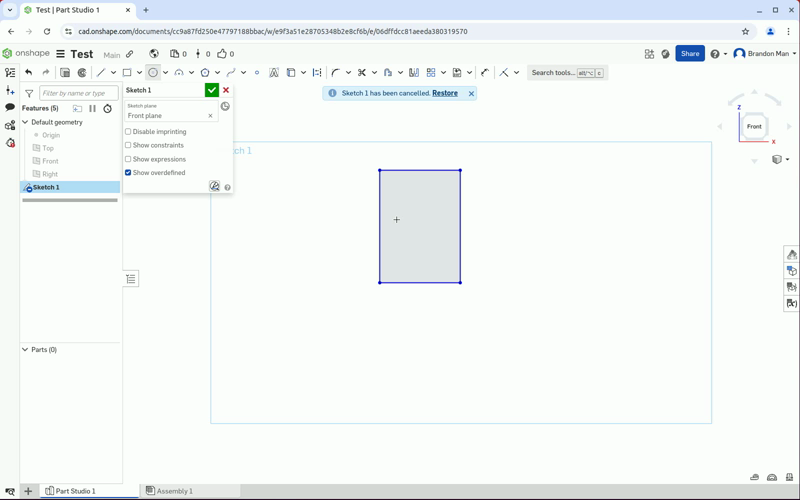
key_up(shift)
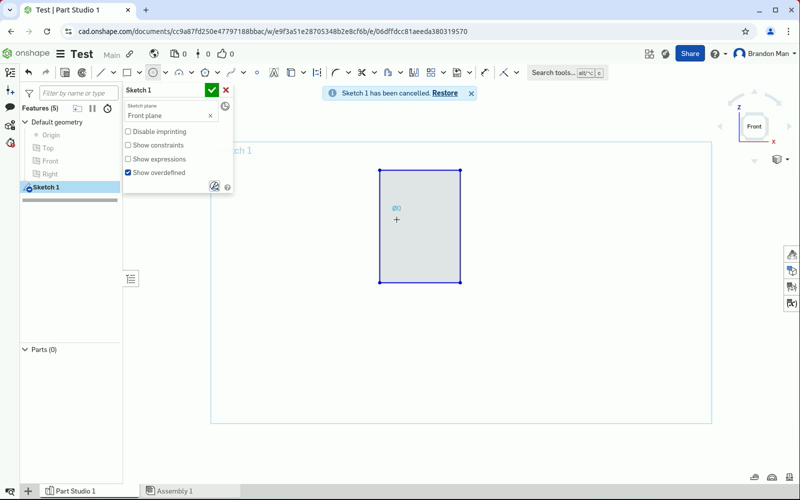
mouse_move(400, 219)
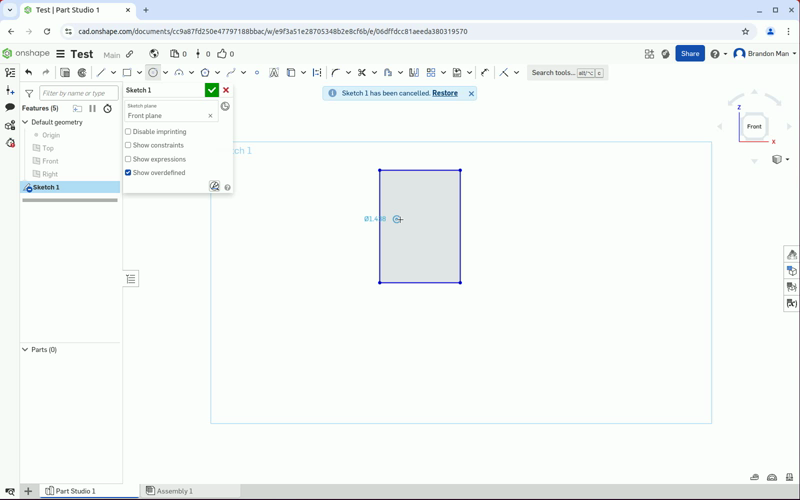
click(400, 219)
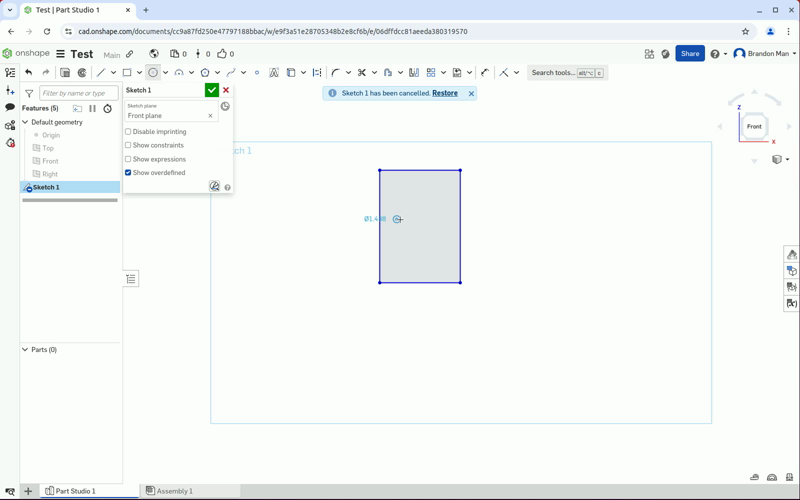
key(esc)
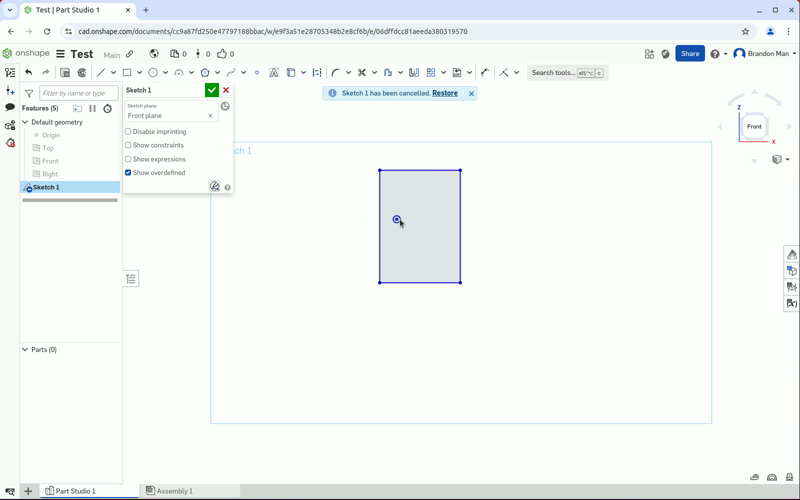
mouse_move(433, 200)
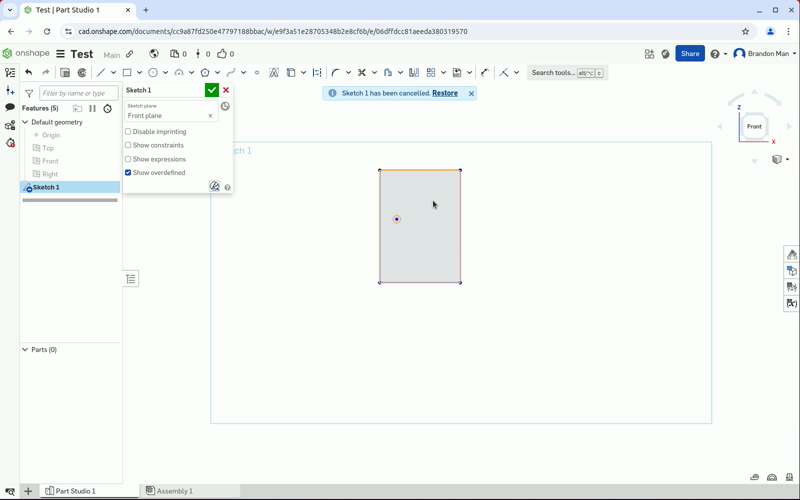
click(433, 200)
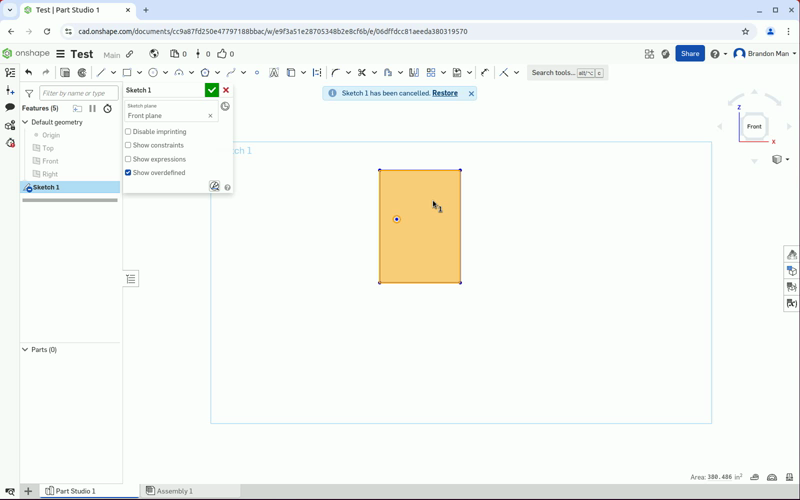
mouse_move(73, 352)
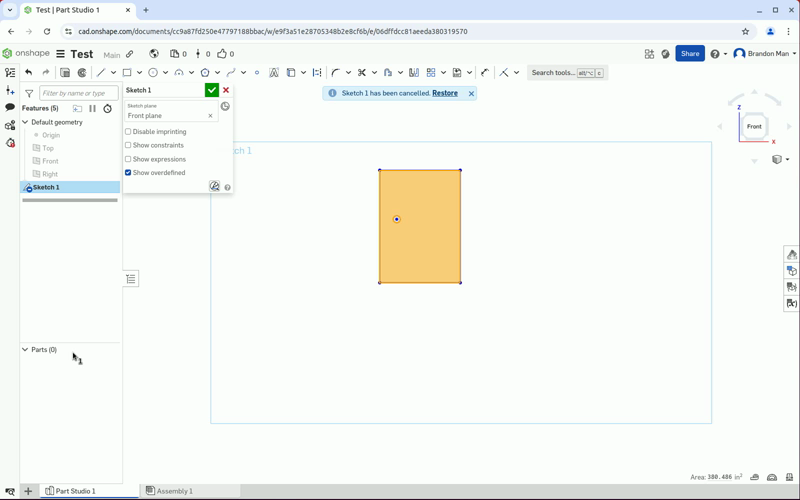
key(shift+y)
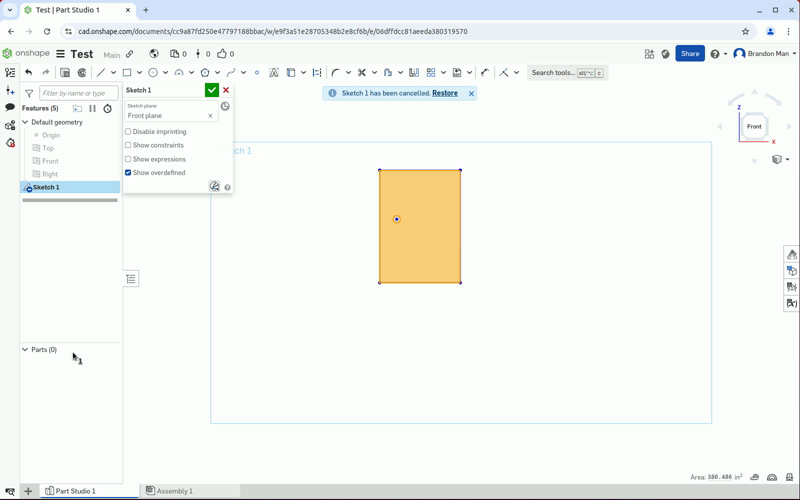
key(shift+e)
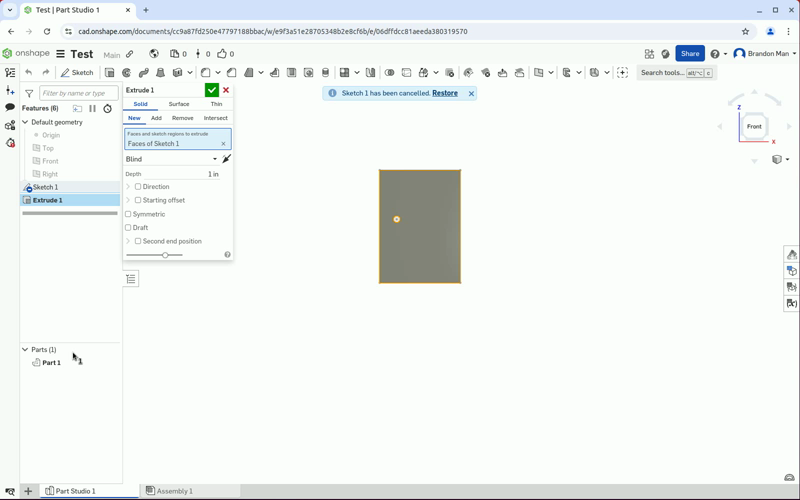
mouse_move(143, 106)
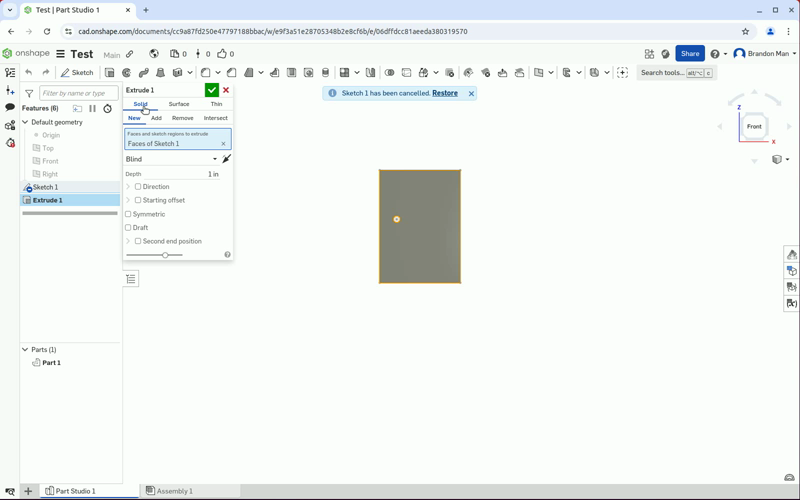
click(143, 106)
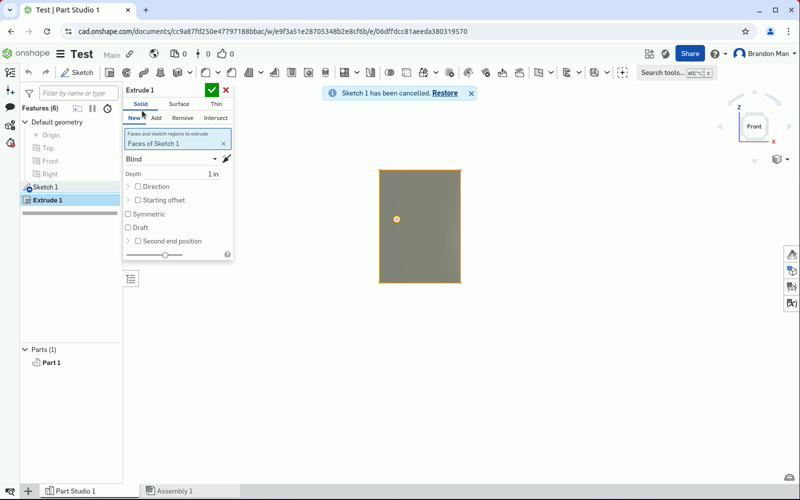
mouse_move(137, 120)
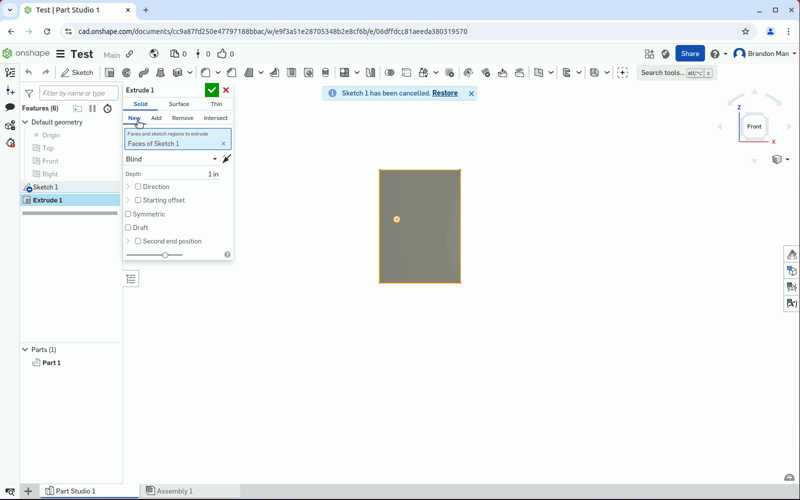
click(137, 120)
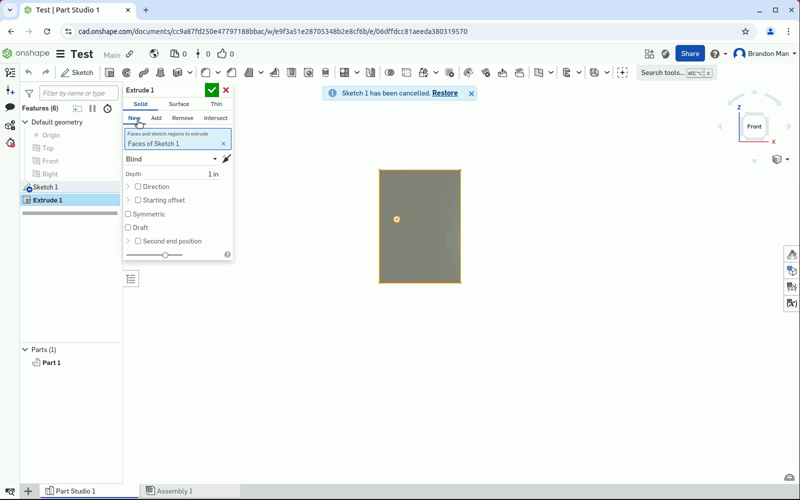
key(tab, 4)
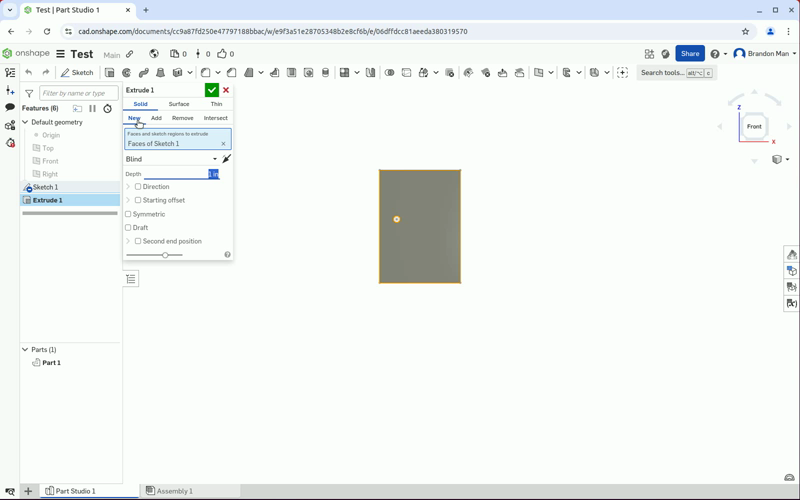
text(13.239)
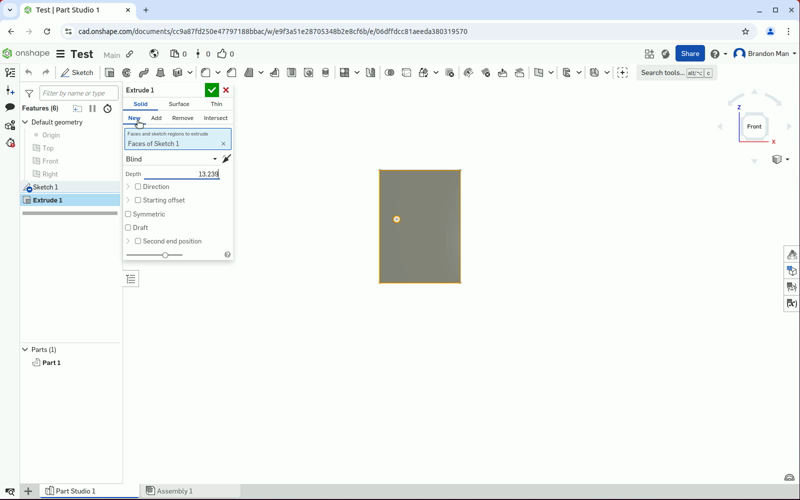
key(enter)
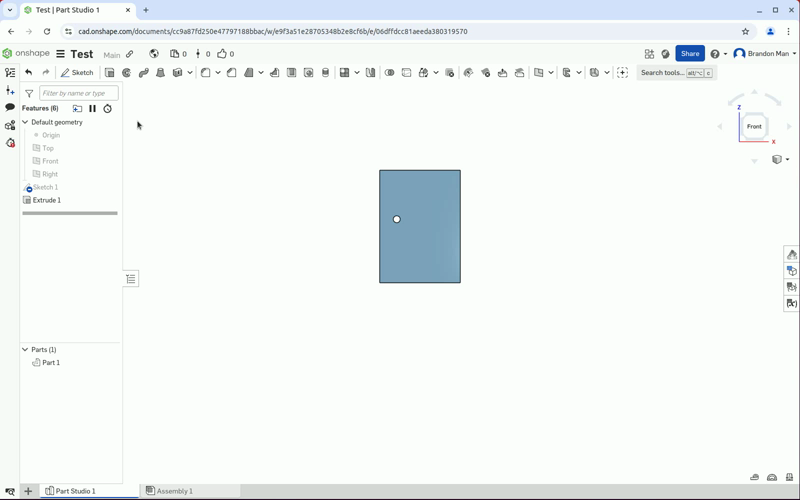
key(shift+h)
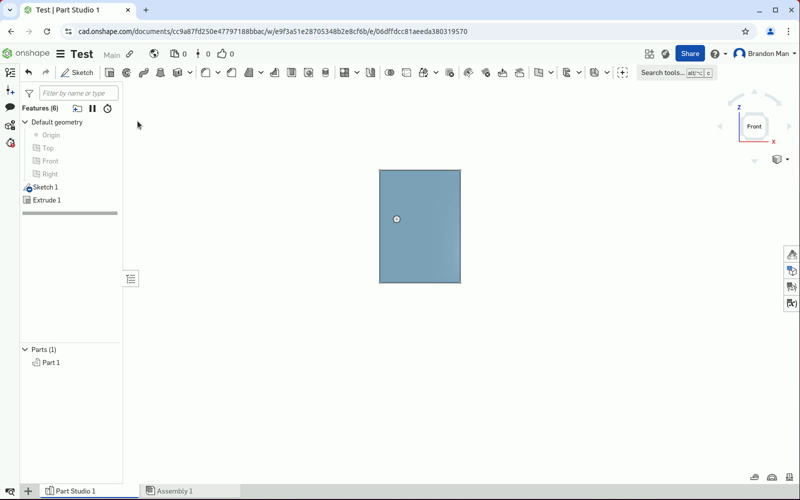
key(shift+h)
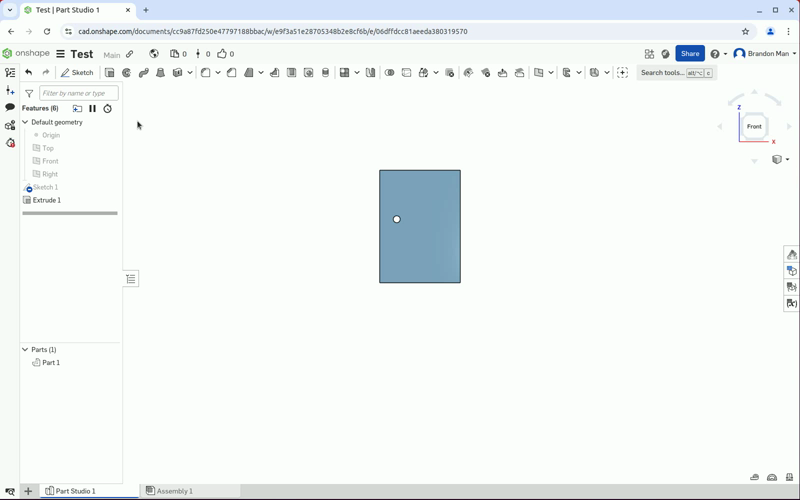
mouse_move(73, 189)
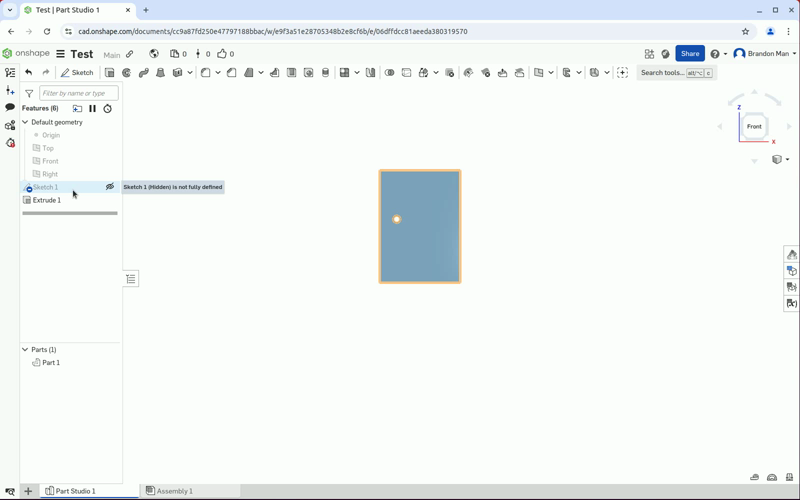
click(73, 189)
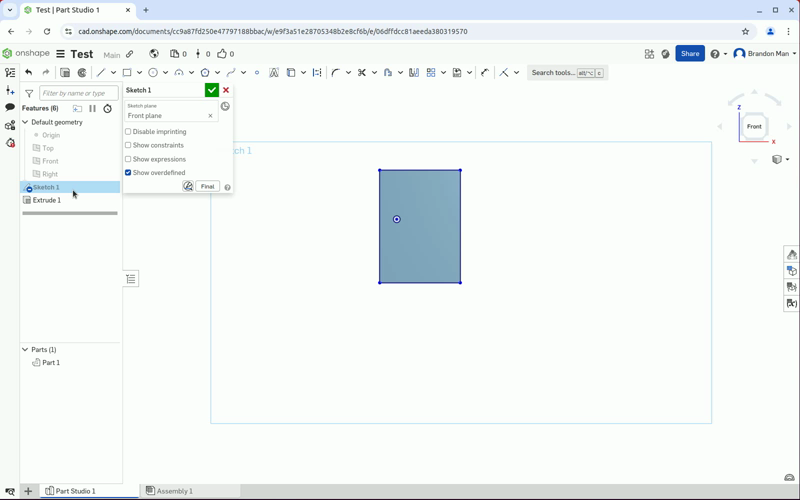
mouse_move(229, 92)
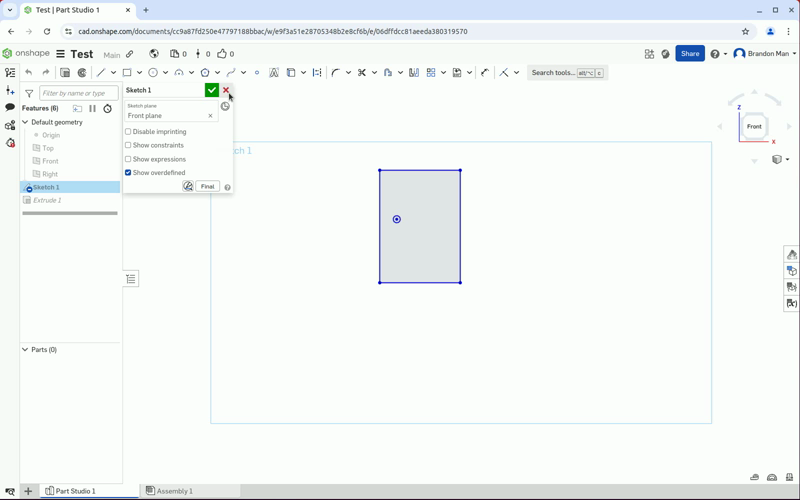
click(229, 92)
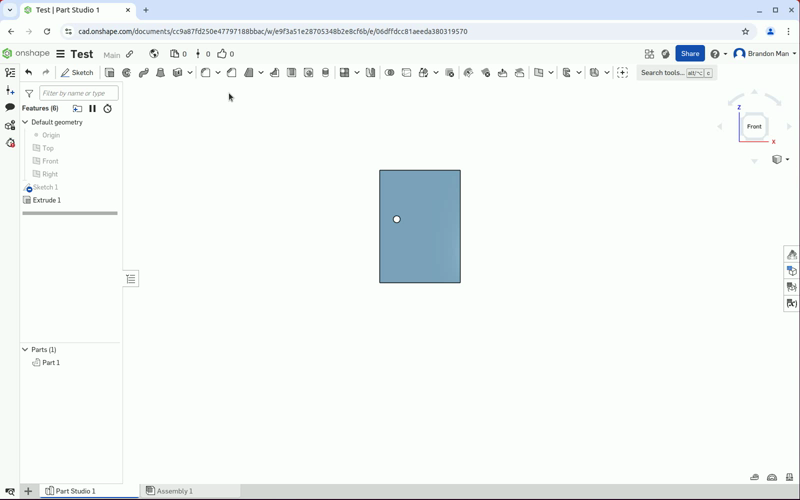
mouse_move(73, 352)
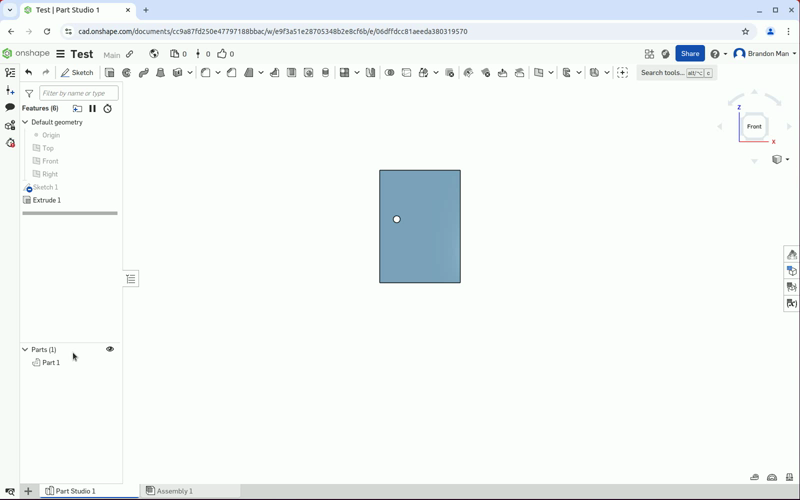
key(y)
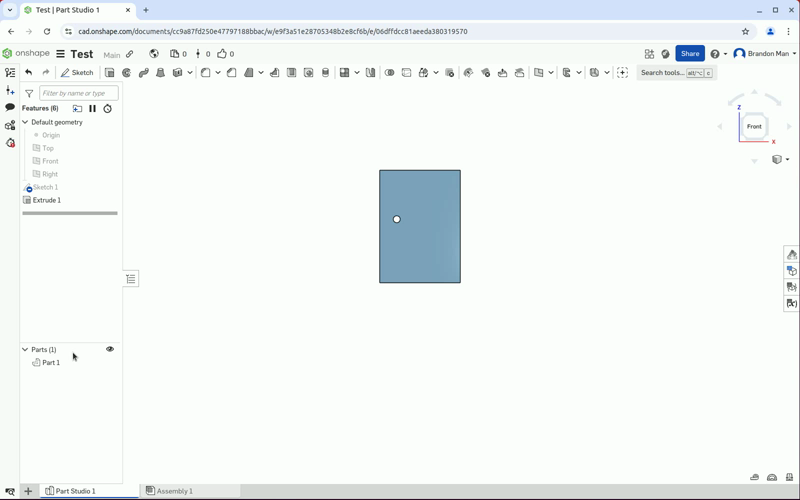
key(shift+p)
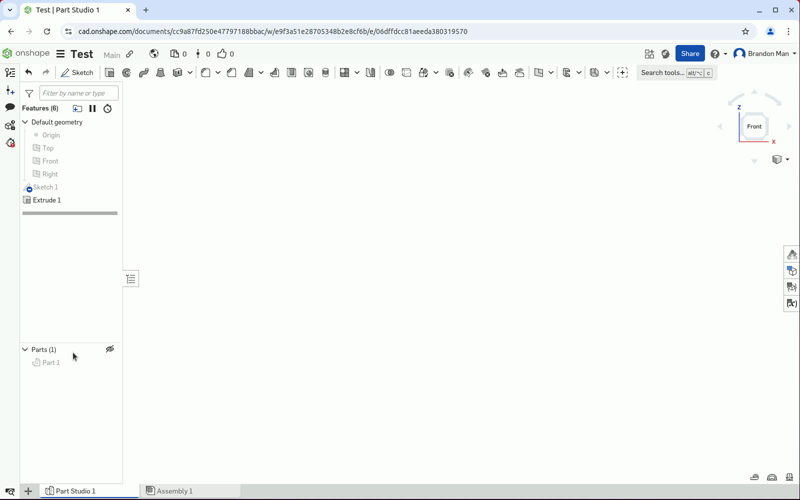
key(space)
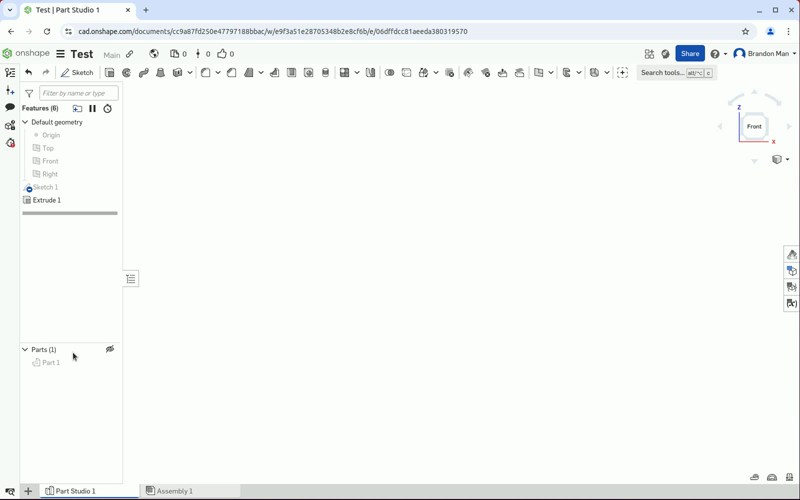
key_down(shift)
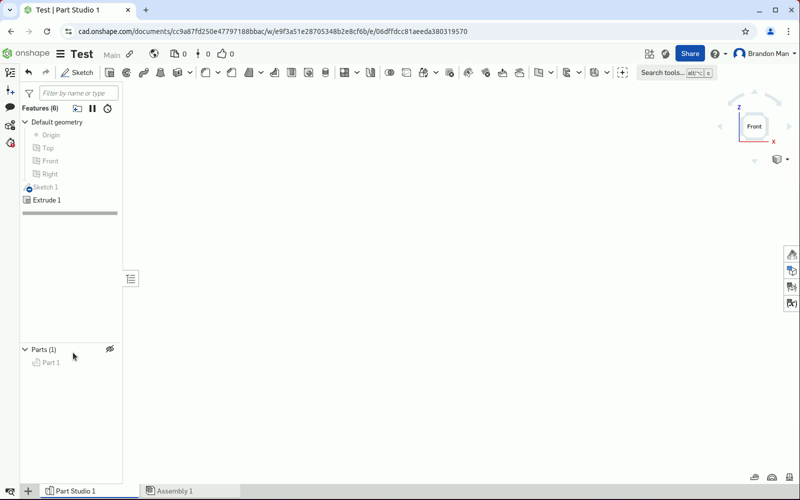
key(down)
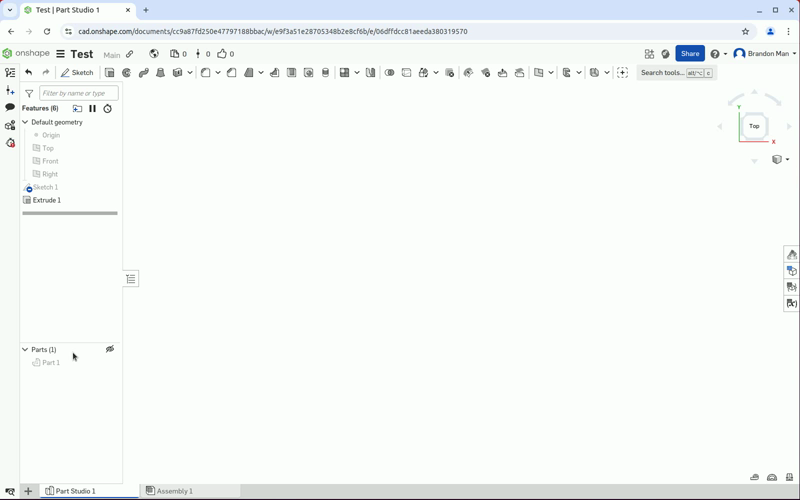
key_up(shift)
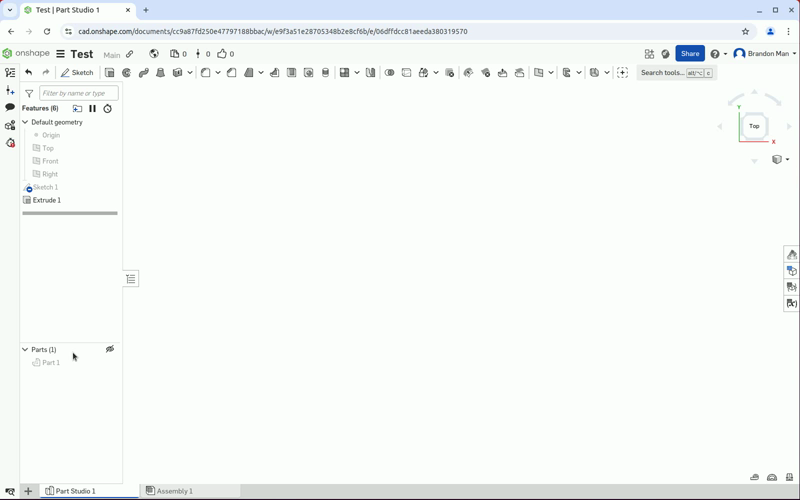
mouse_move(73, 352)
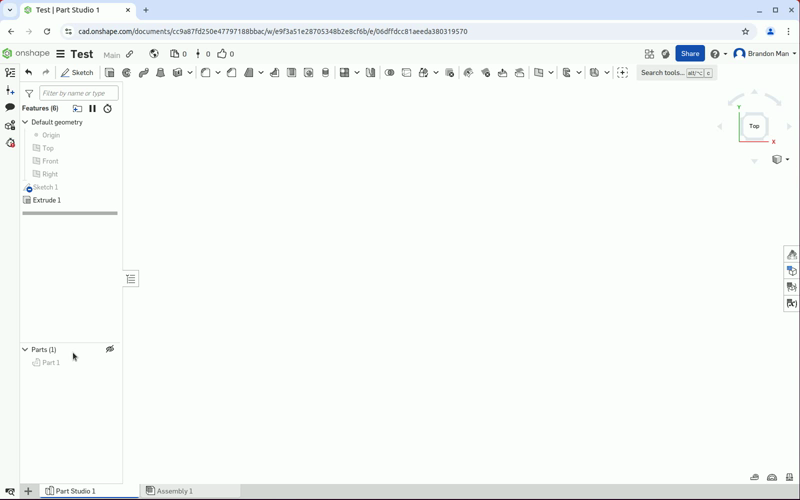
key(shift+y)
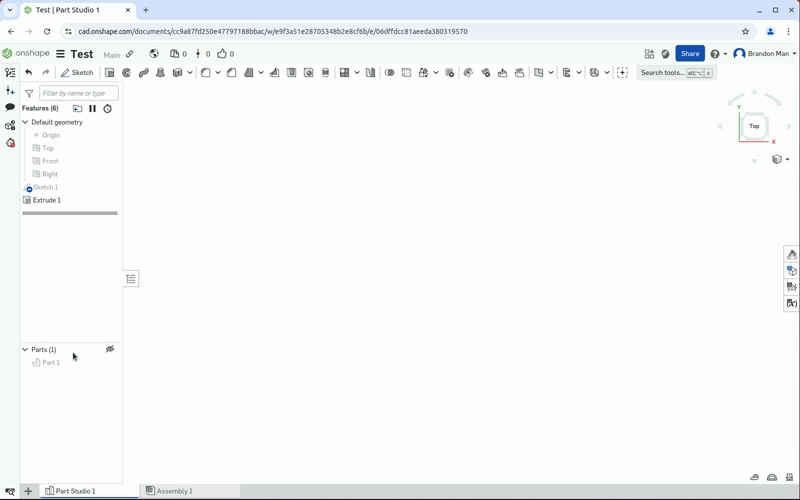
key(shift+s)
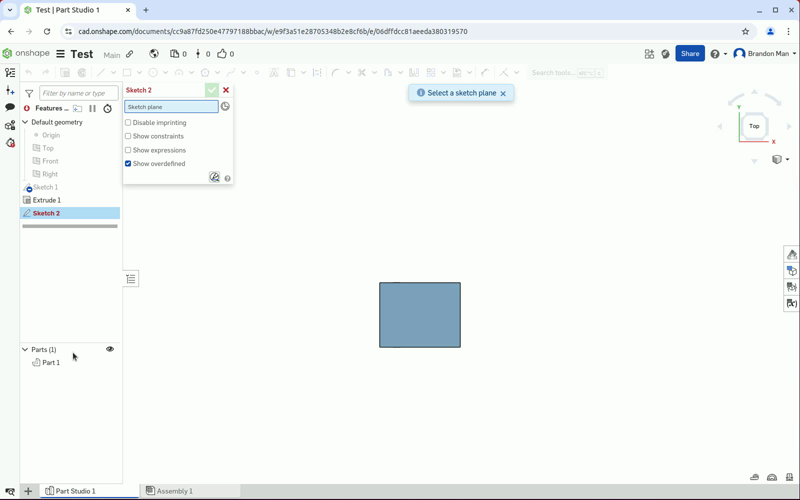
mouse_move(73, 150)
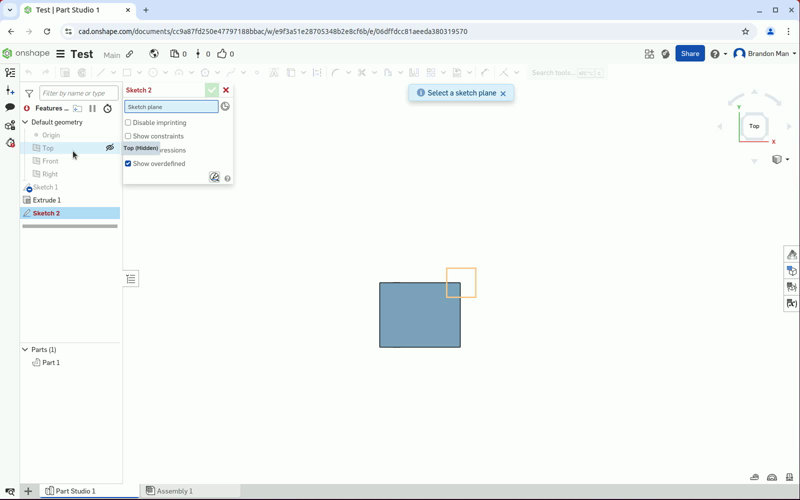
click(73, 150)
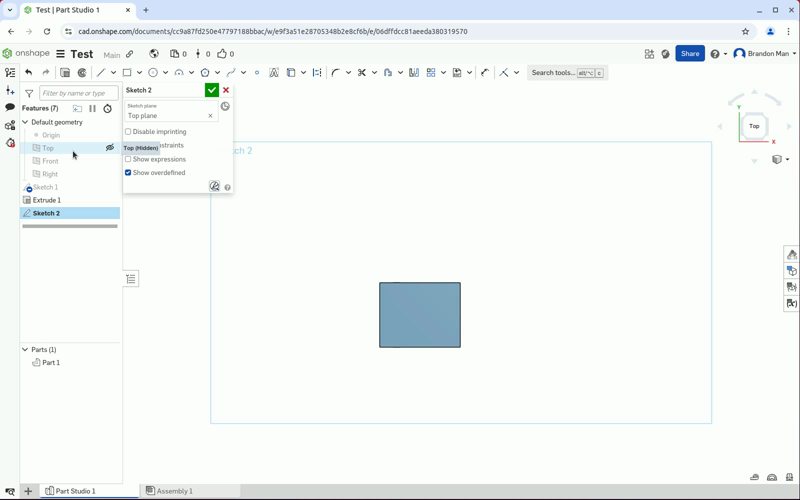
mouse_move(73, 352)
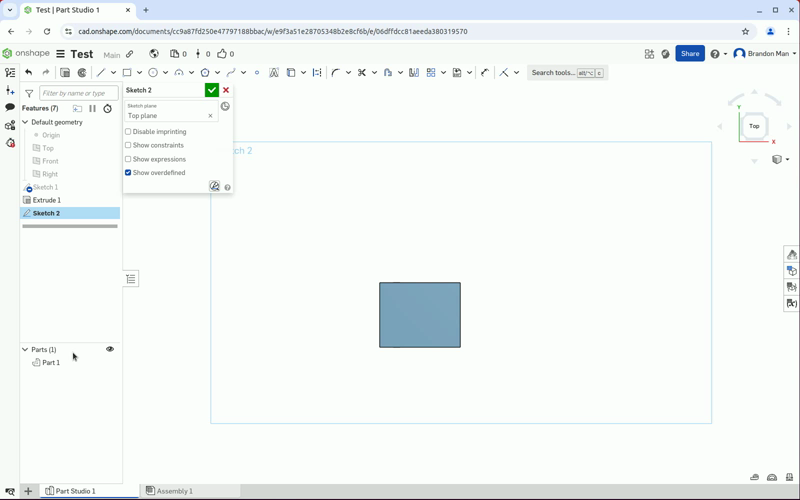
key(y)
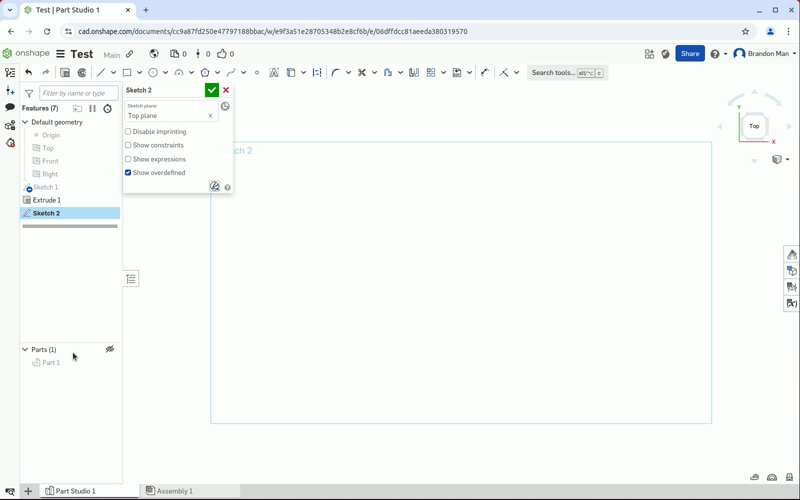
key(c)
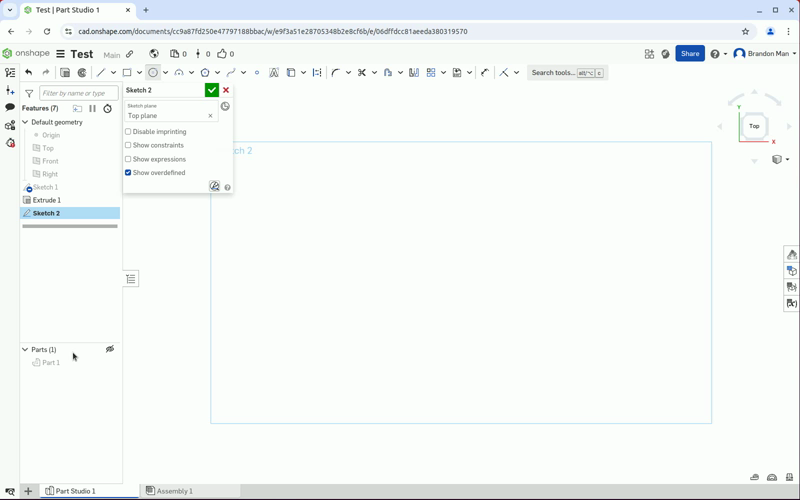
key_down(shift)
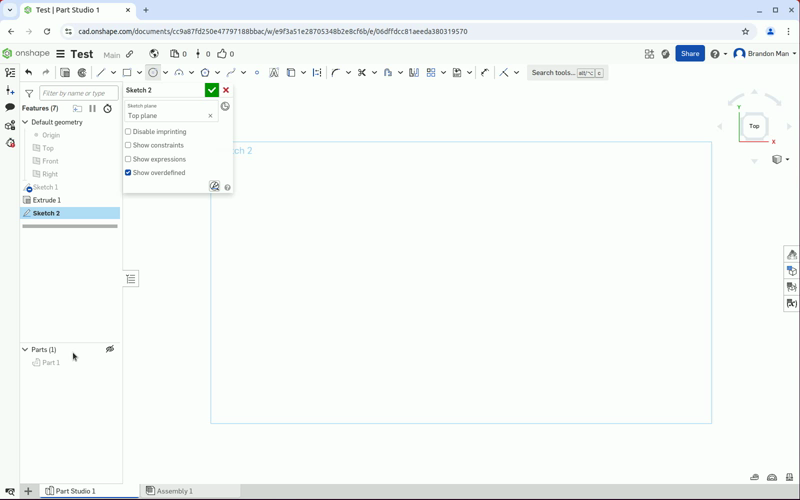
mouse_move(407, 314)
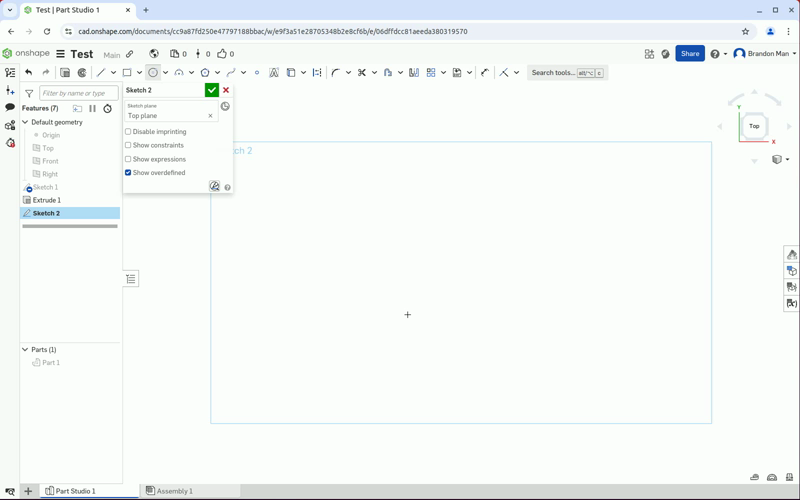
click(407, 314)
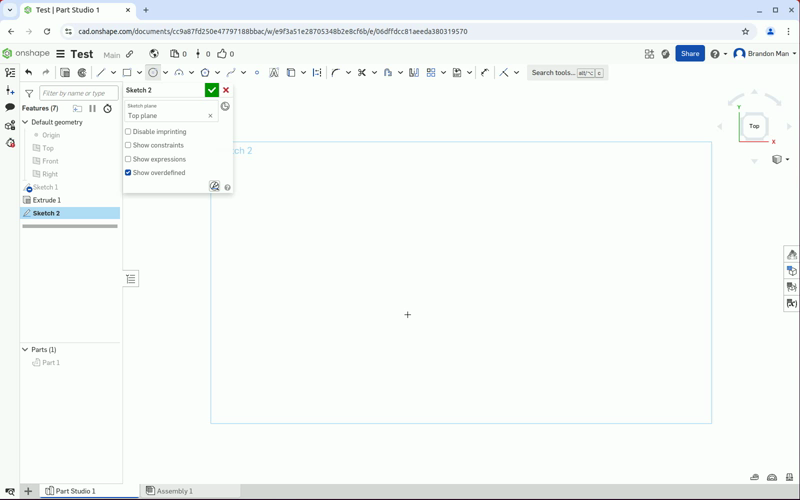
key_up(shift)
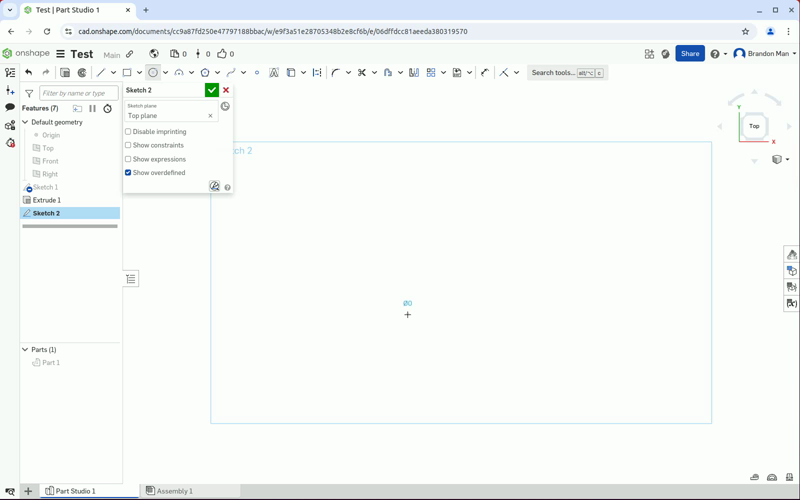
mouse_move(411, 314)
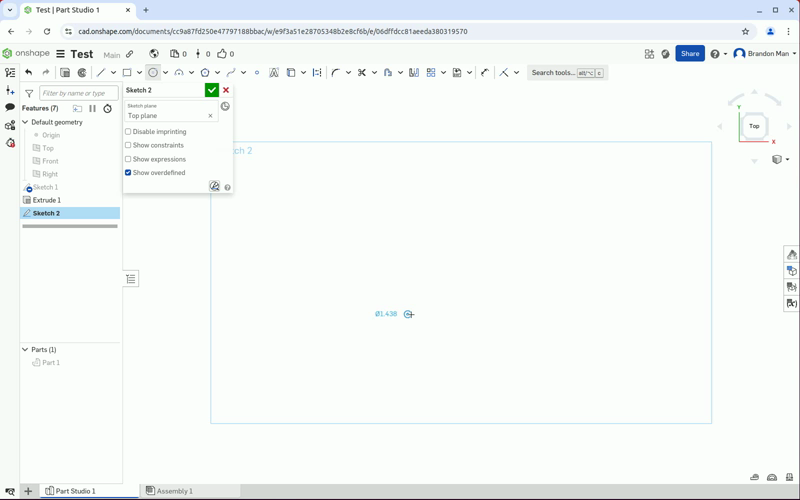
click(411, 314)
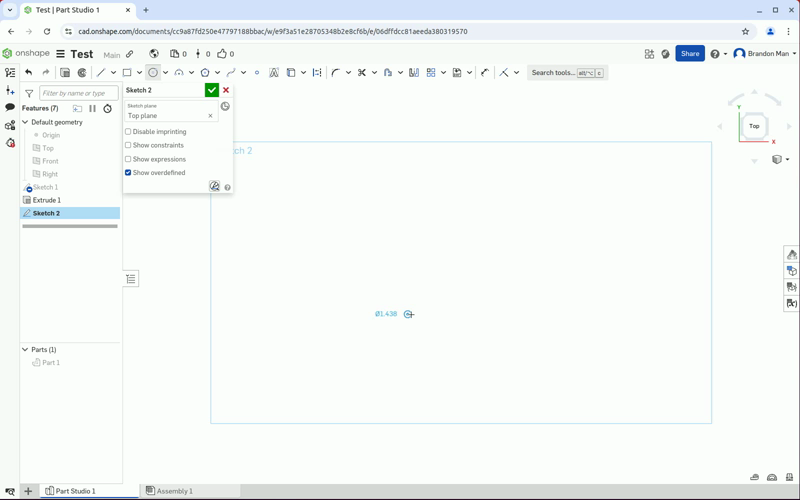
key(esc)
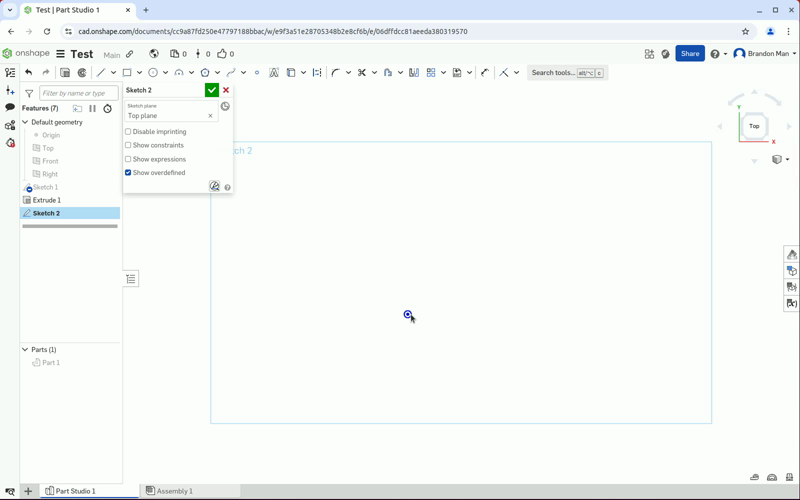
mouse_move(409, 317)
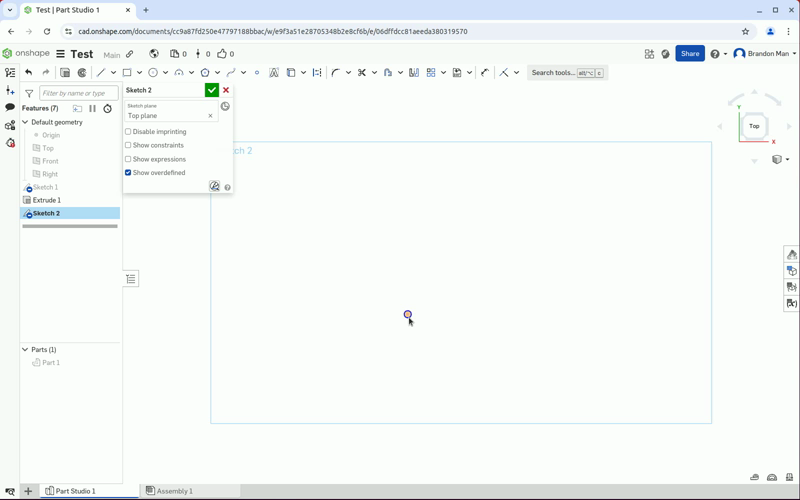
scroll(6)
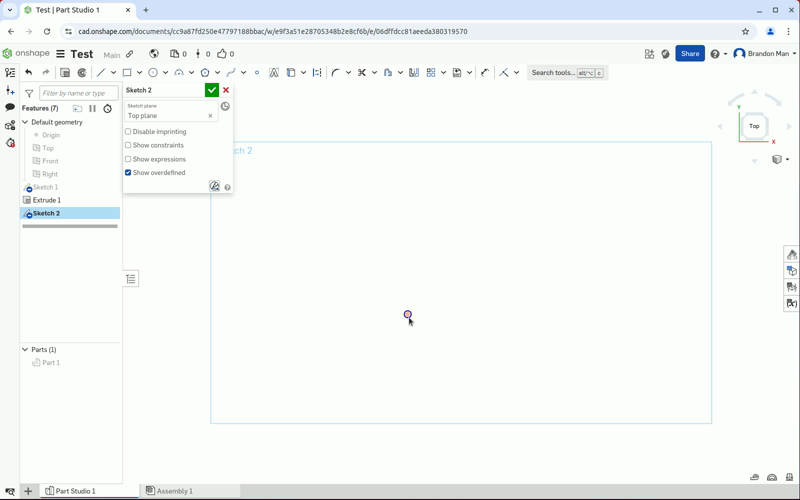
scroll(6)
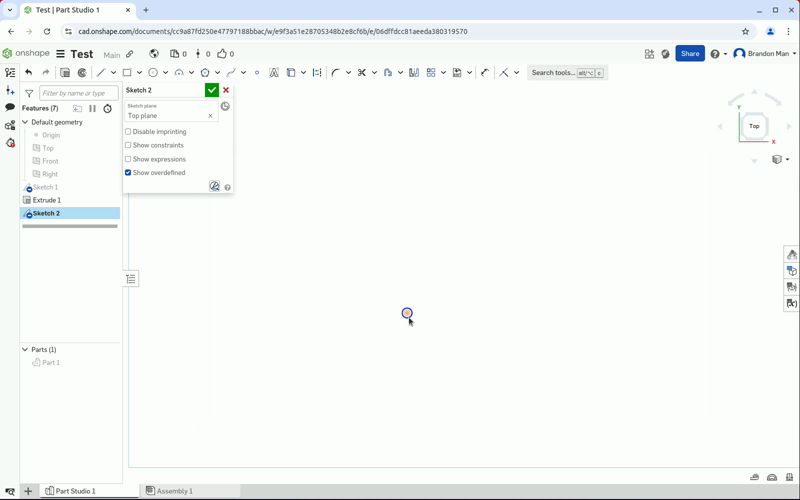
scroll(6)
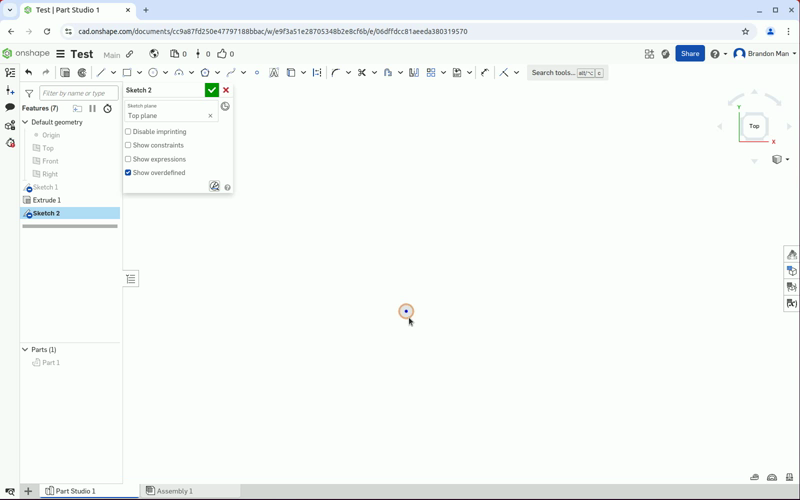
scroll(6)
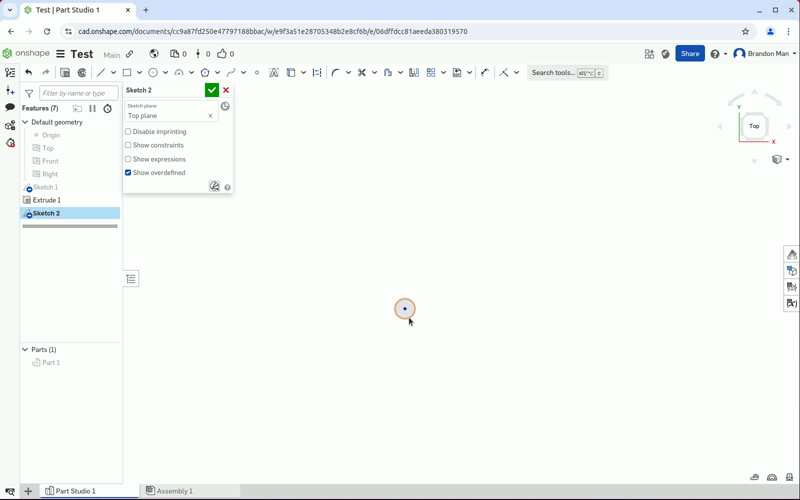
scroll(6)
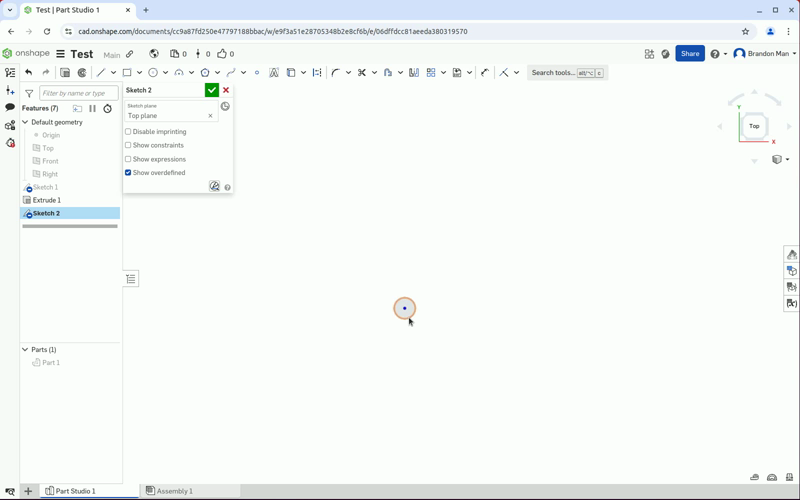
scroll(6)
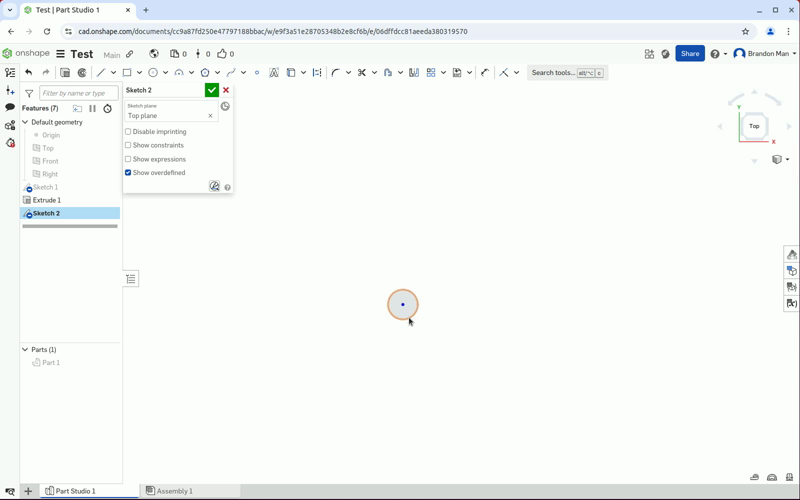
scroll(6)
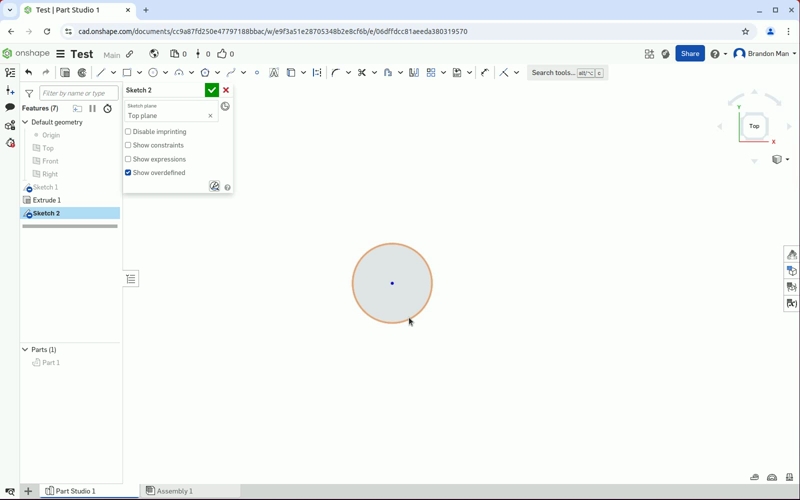
click(409, 317)
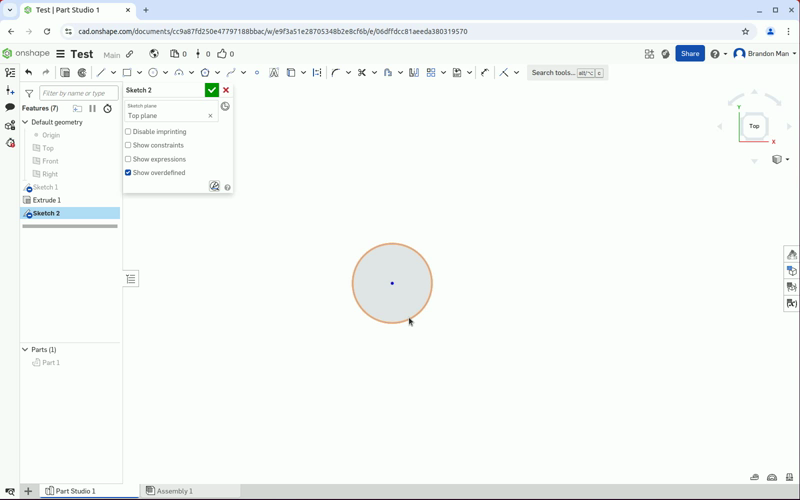
scroll(-6)
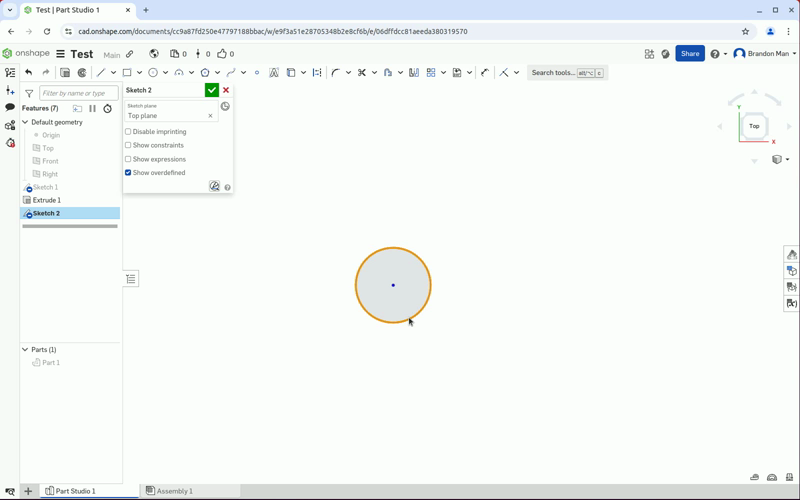
scroll(-6)
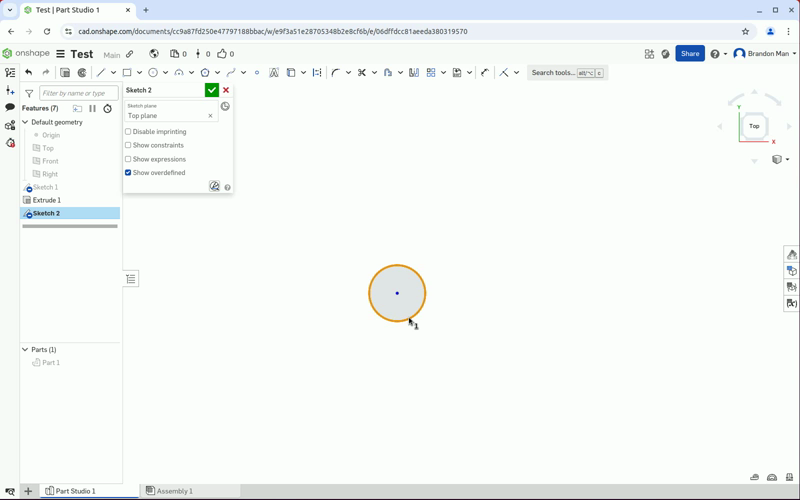
scroll(-6)
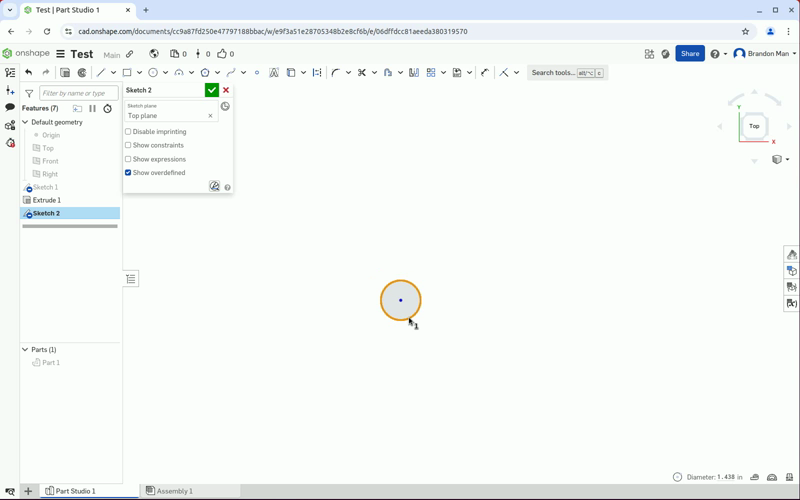
scroll(-6)
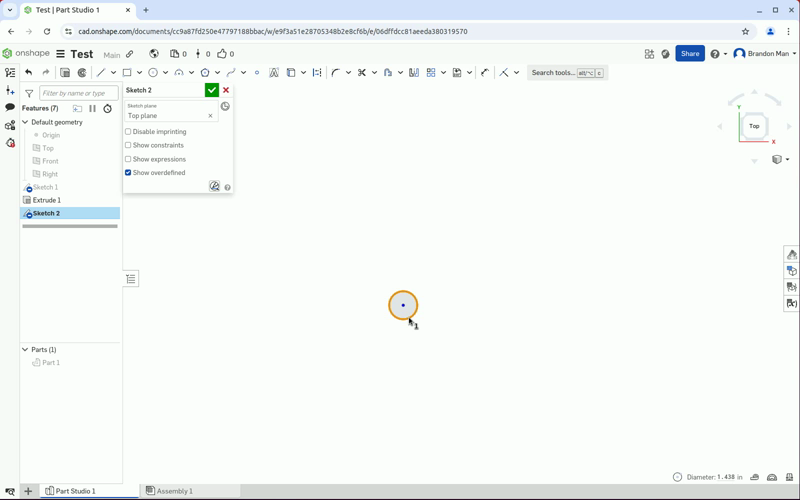
scroll(-6)
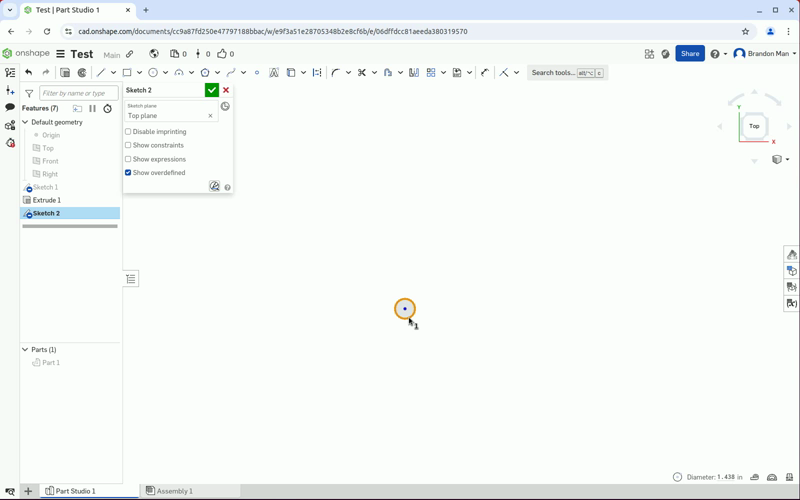
scroll(-6)
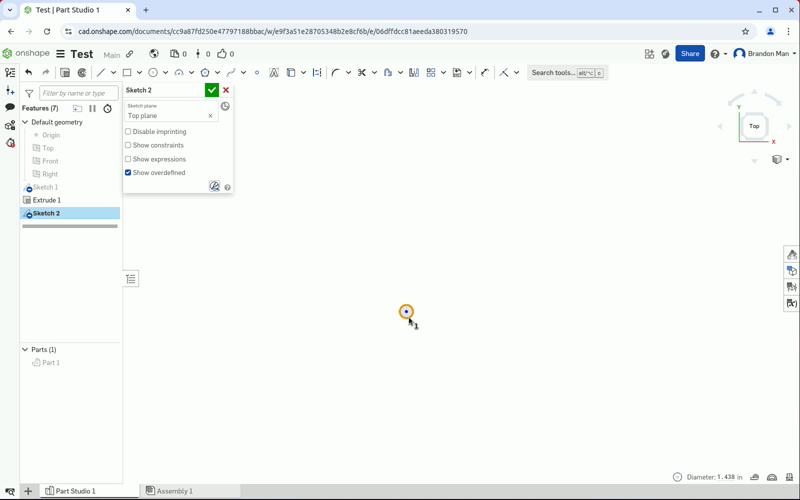
scroll(-6)
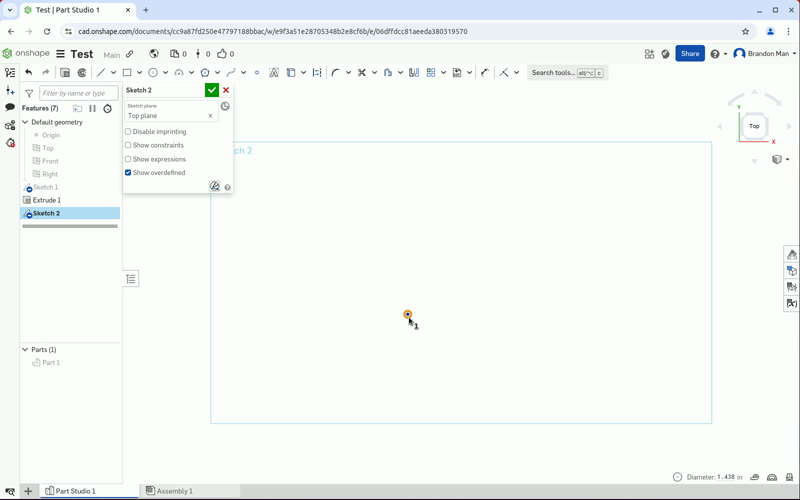
mouse_move(73, 352)
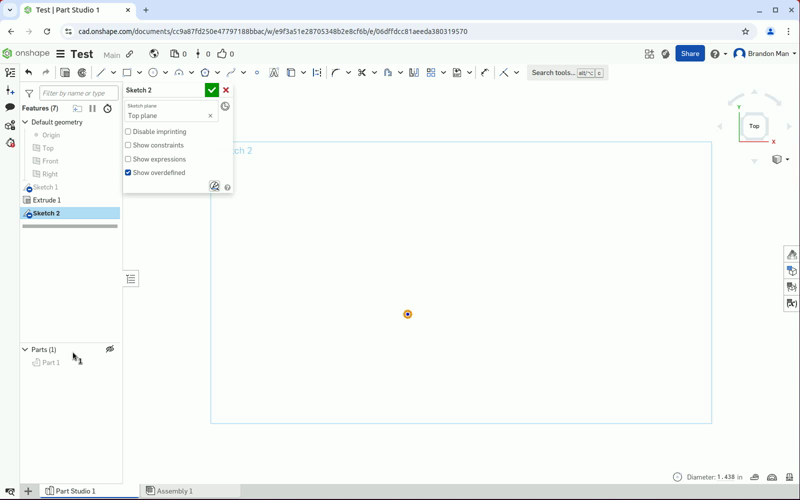
key(shift+y)
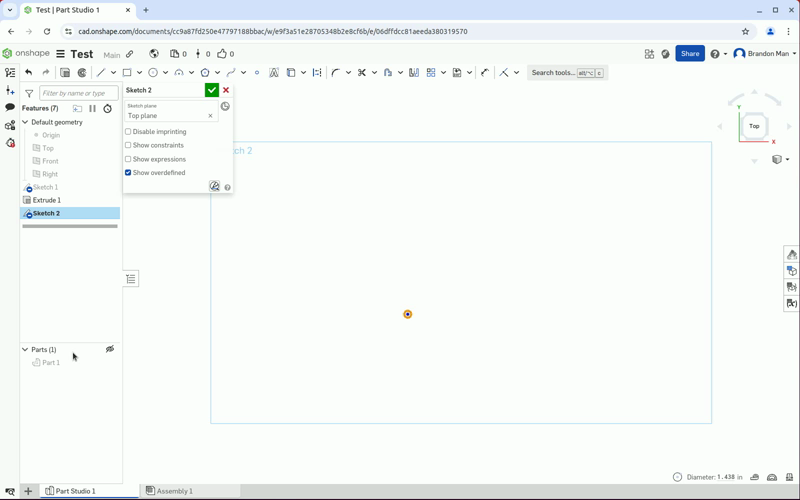
key(shift+e)
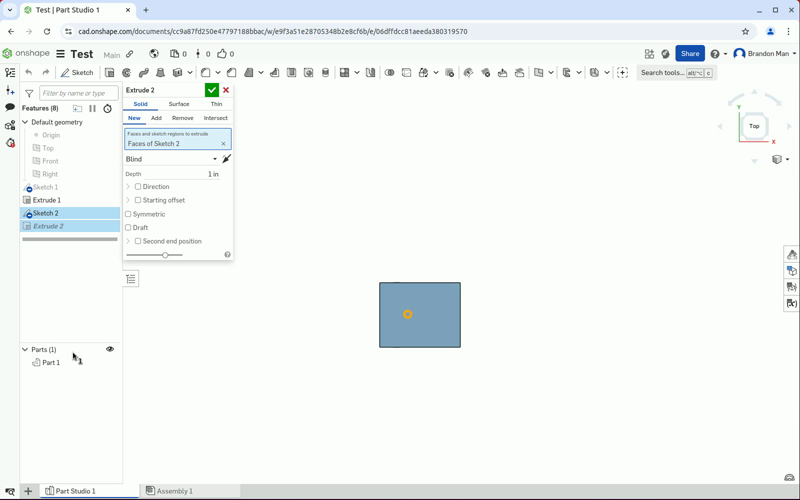
mouse_move(143, 106)
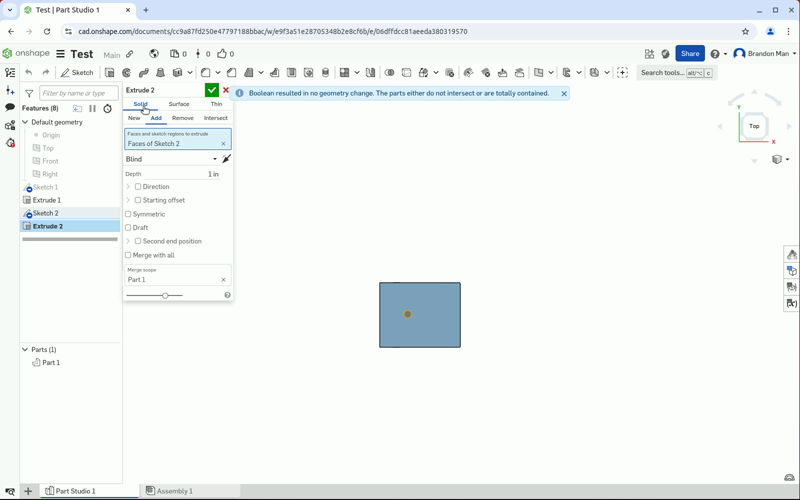
click(143, 106)
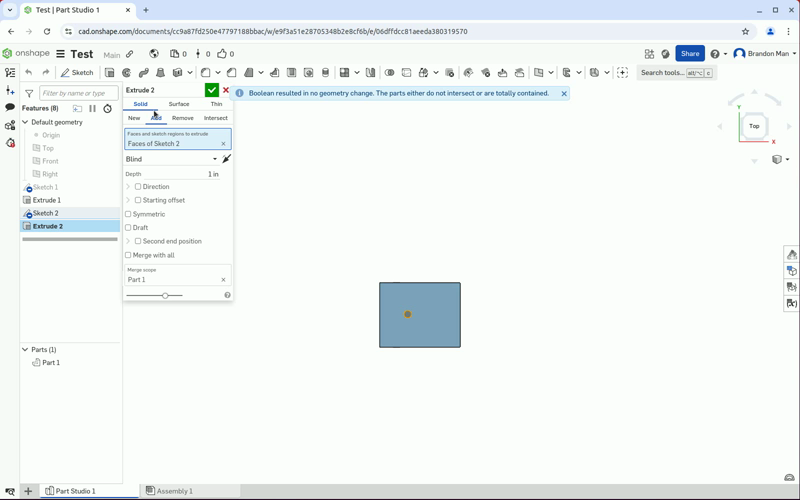
mouse_move(186, 120)
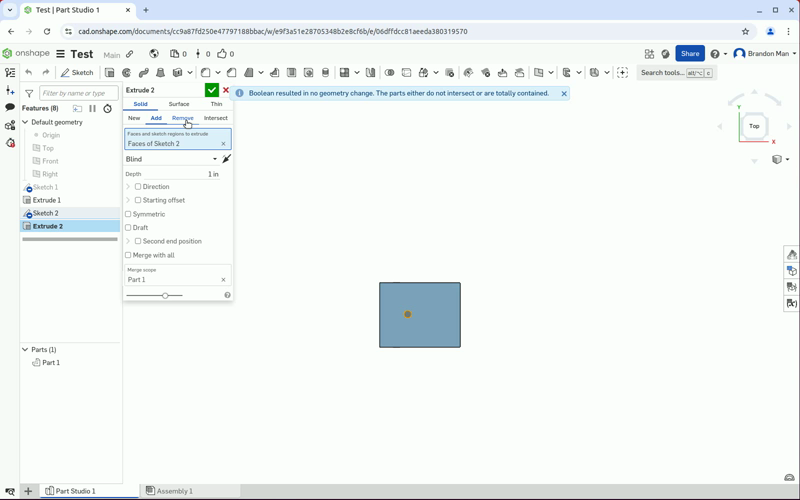
click(186, 120)
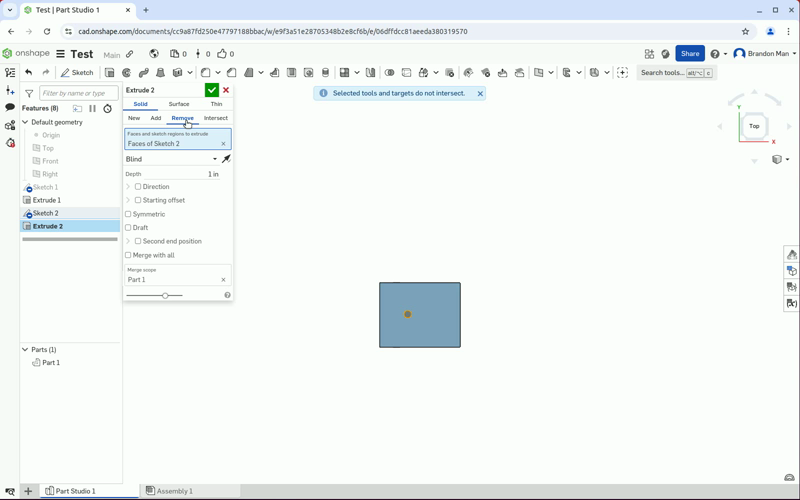
key(tab, 4)
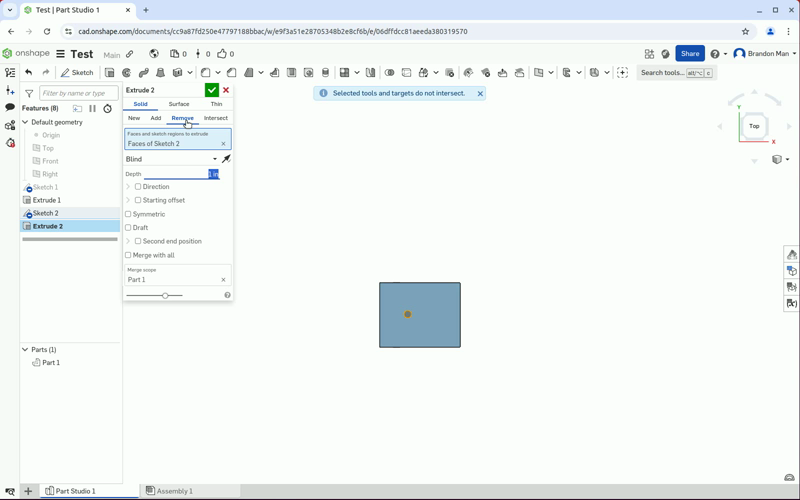
text(-3.37)
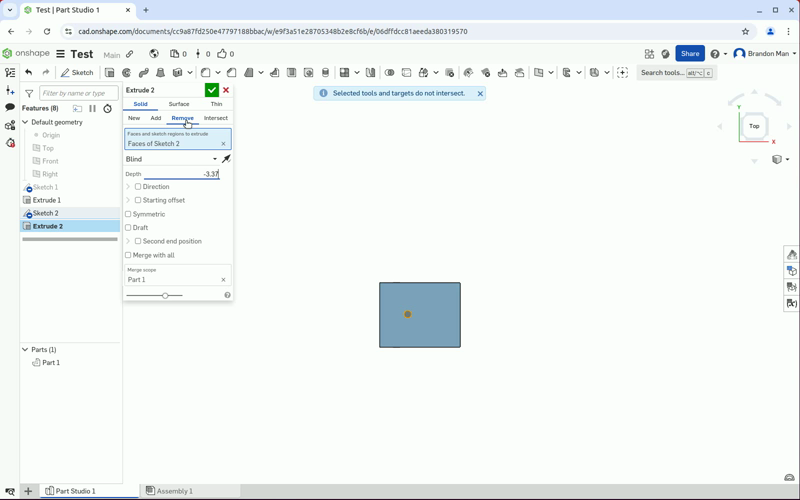
key(tab, 6)
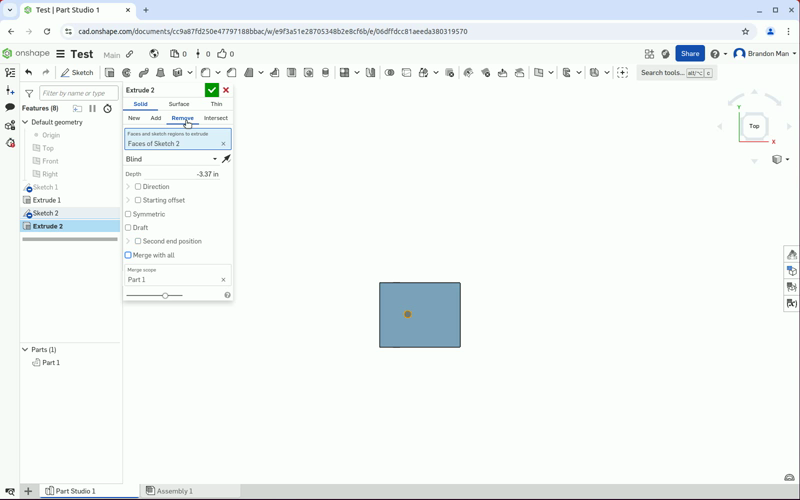
key(space)
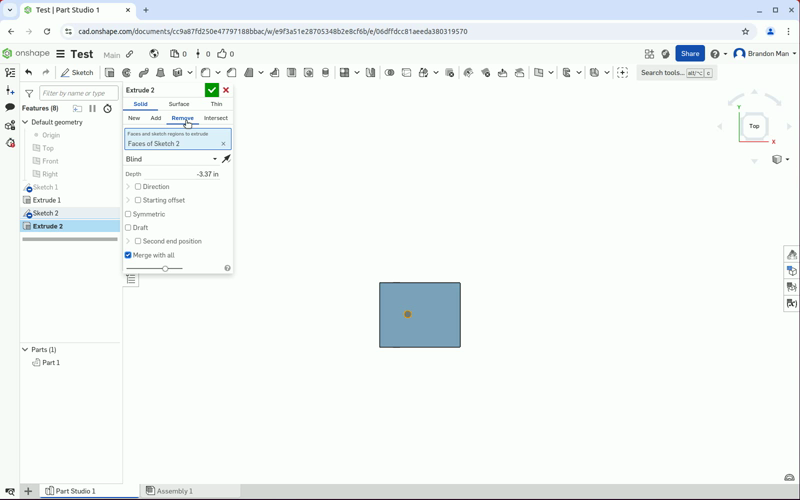
key(enter)
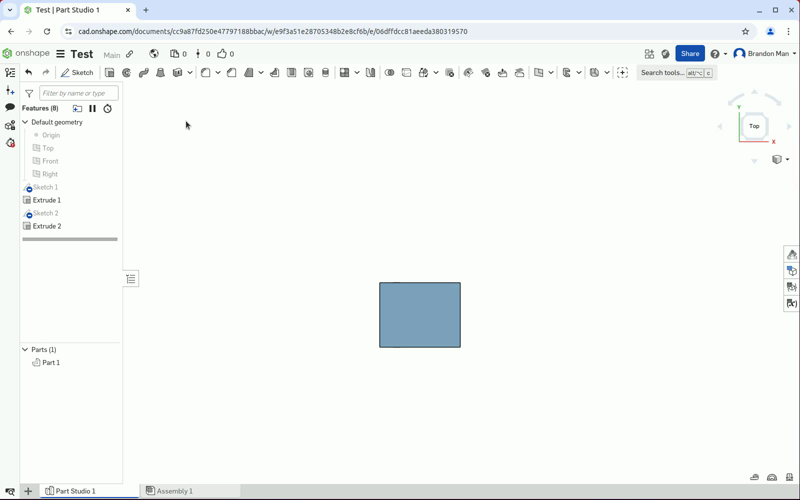
key(shift+h)
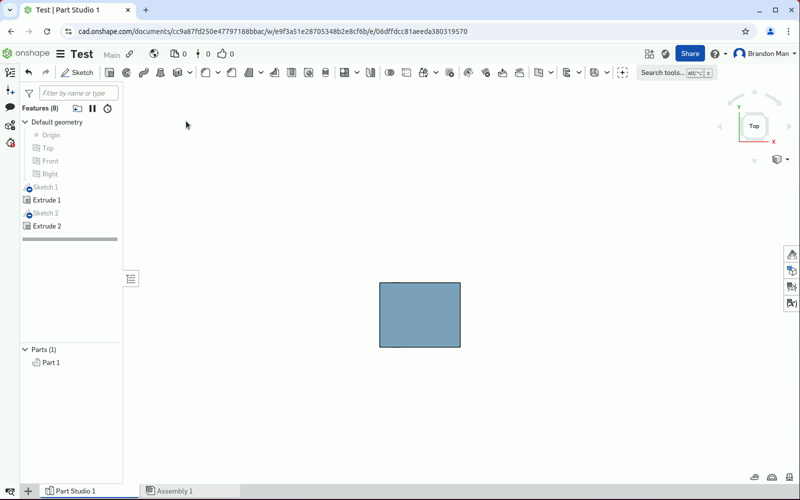
key(shift+h)
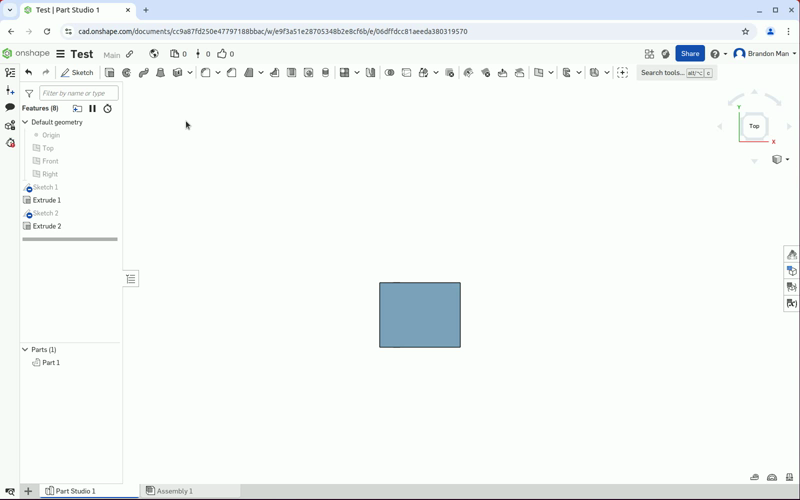
mouse_move(73, 189)
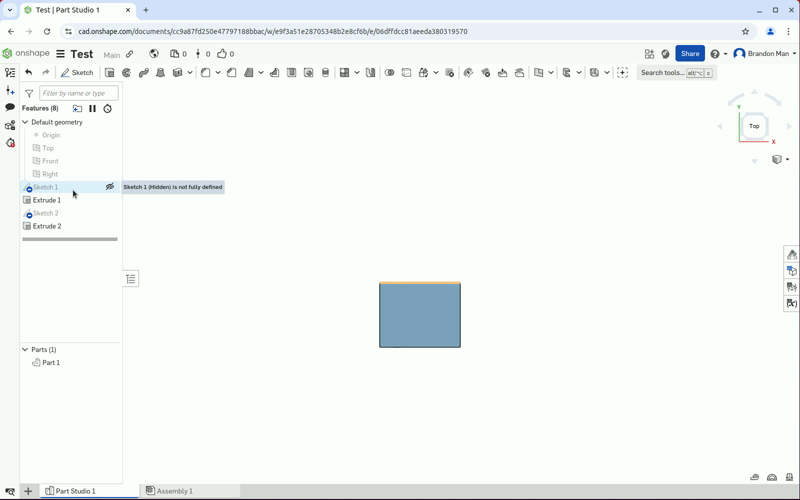
click(73, 189)
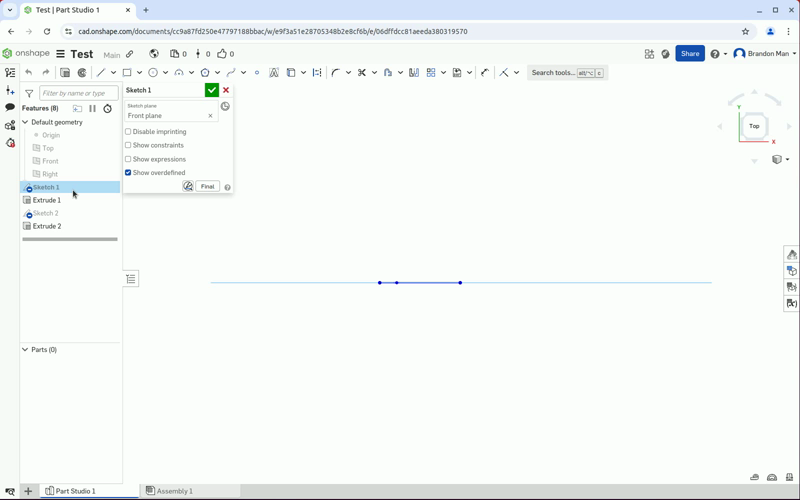
mouse_move(229, 92)
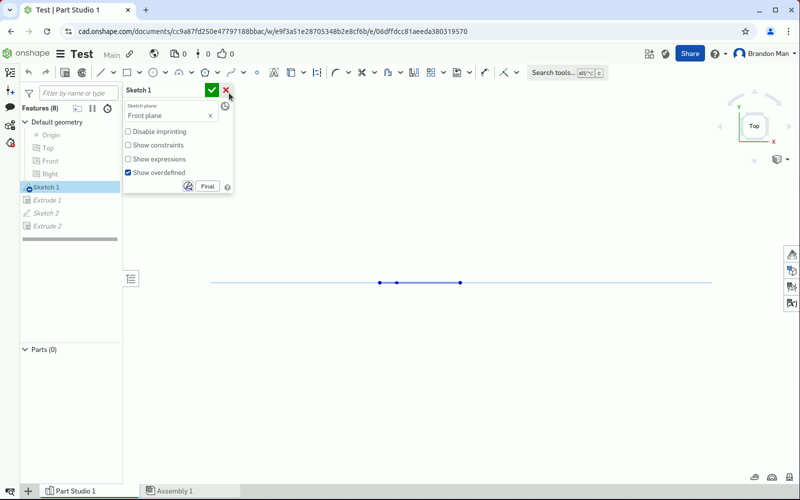
click(229, 92)
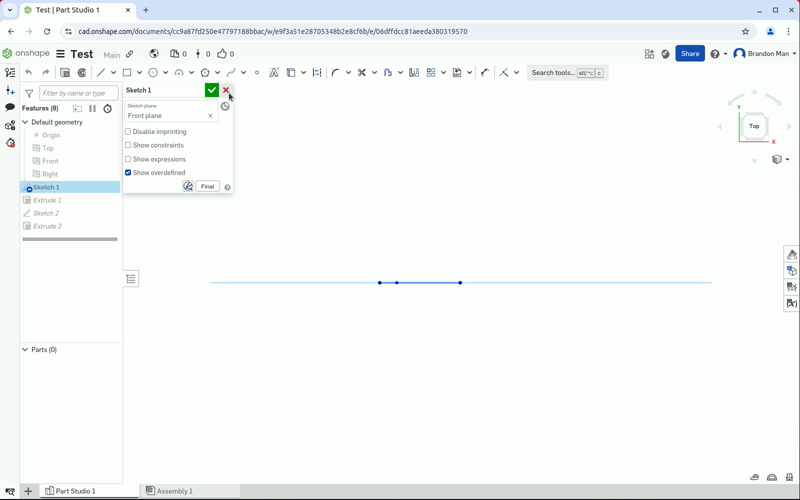
key(shift+s)
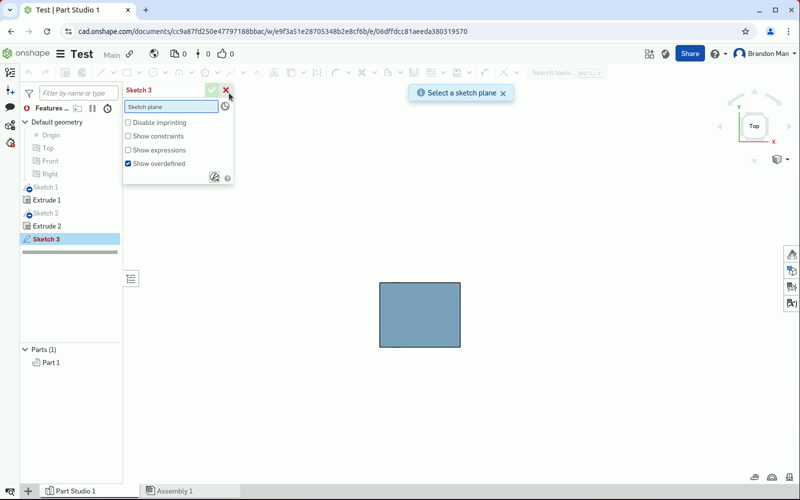
mouse_move(73, 150)
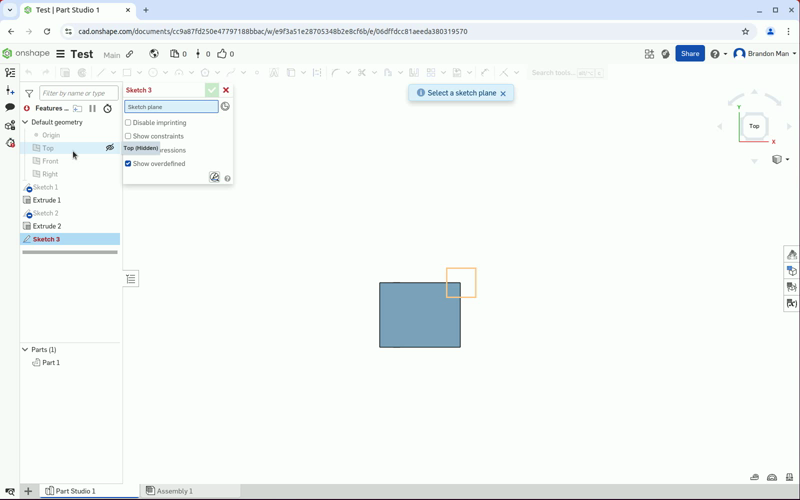
click(73, 150)
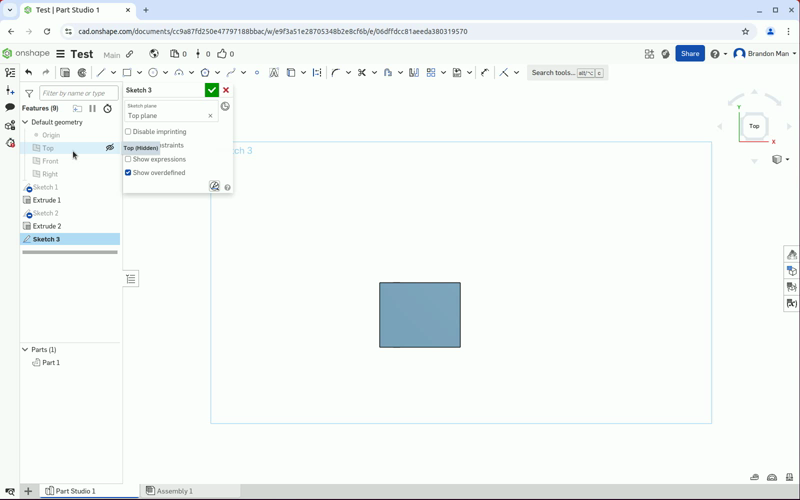
mouse_move(73, 352)
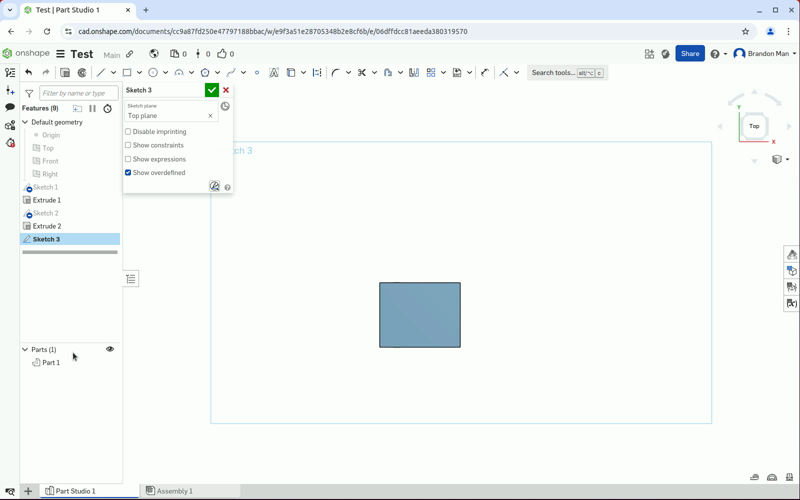
key(y)
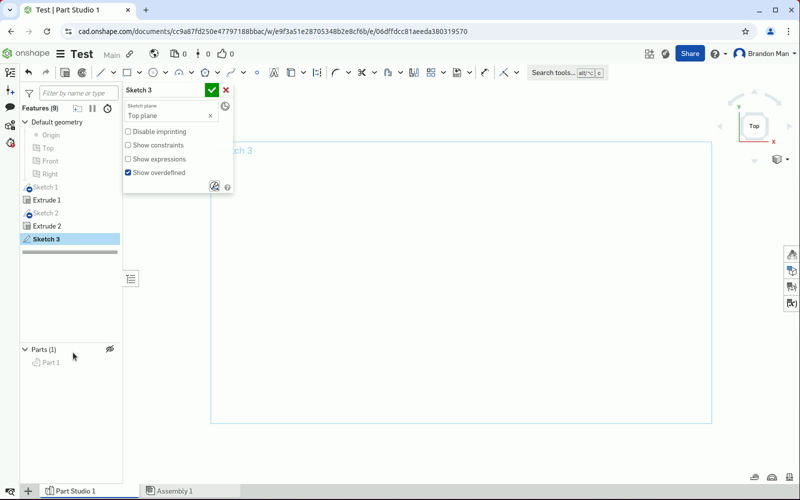
key(c)
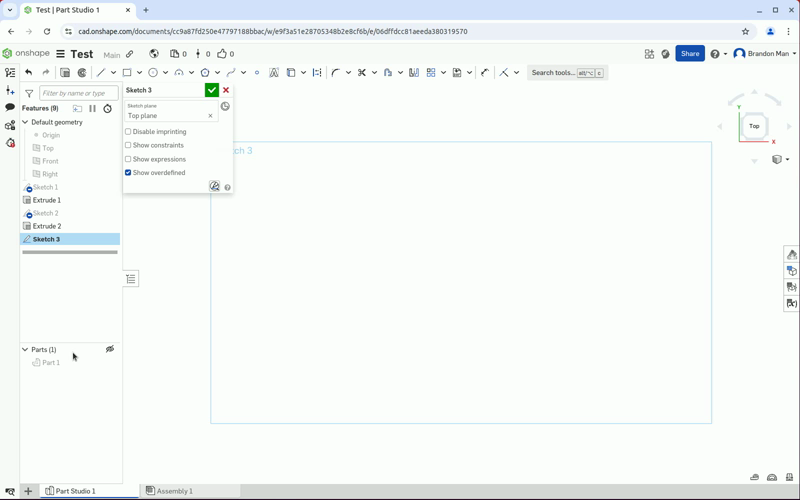
key_down(shift)
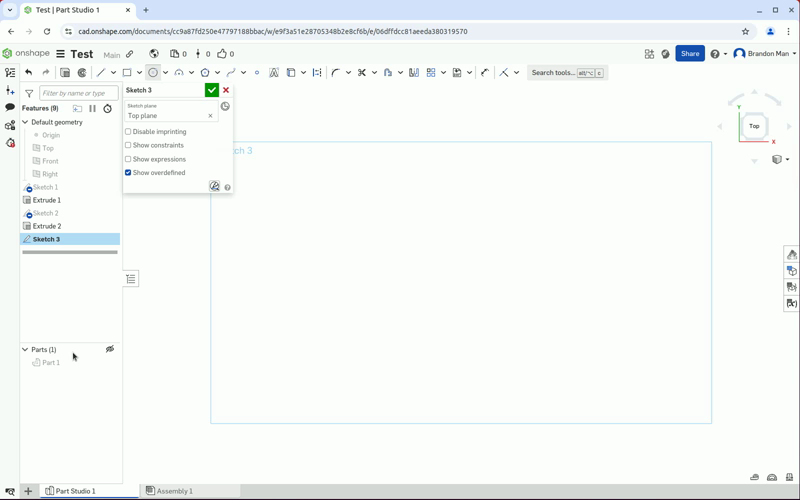
mouse_move(407, 314)
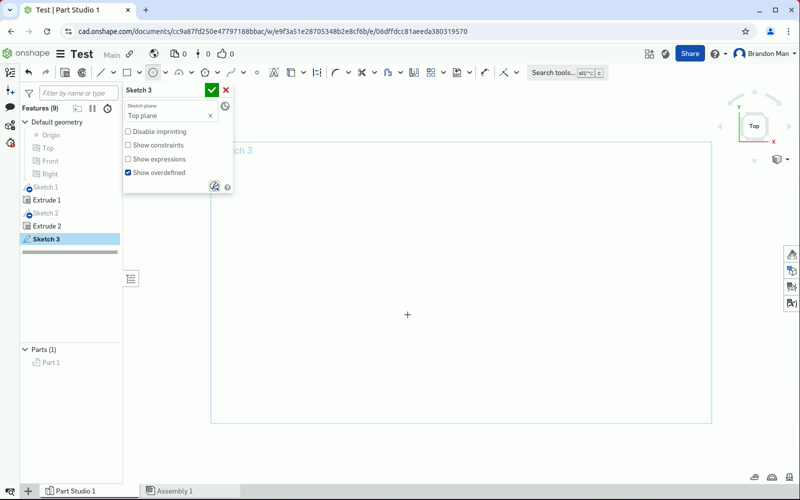
click(407, 314)
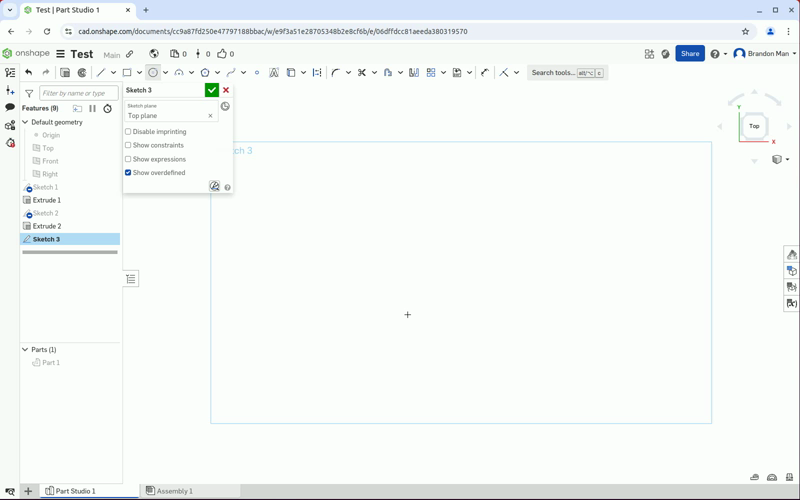
key_up(shift)
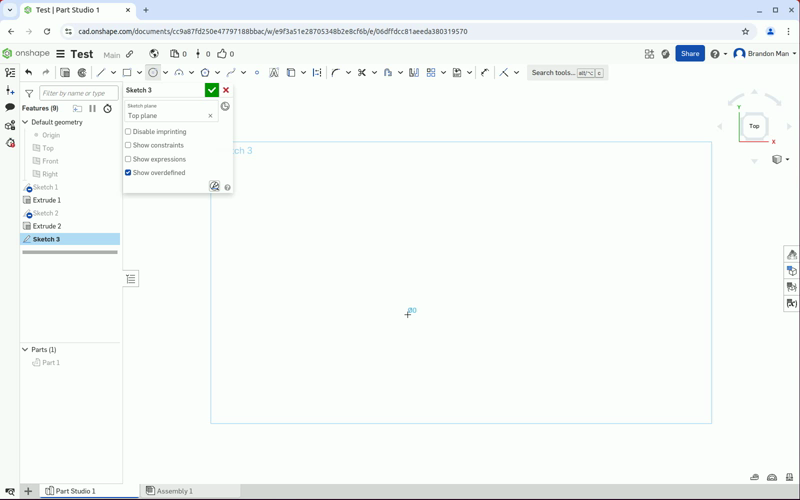
mouse_move(411, 314)
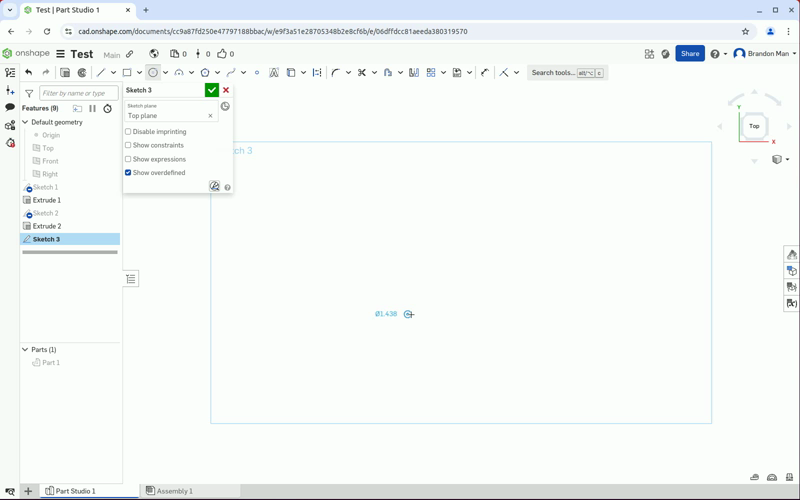
click(411, 314)
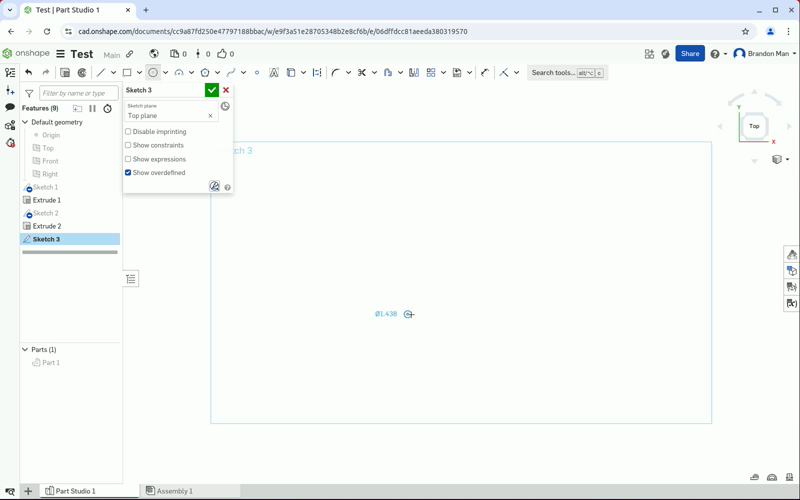
key(esc)
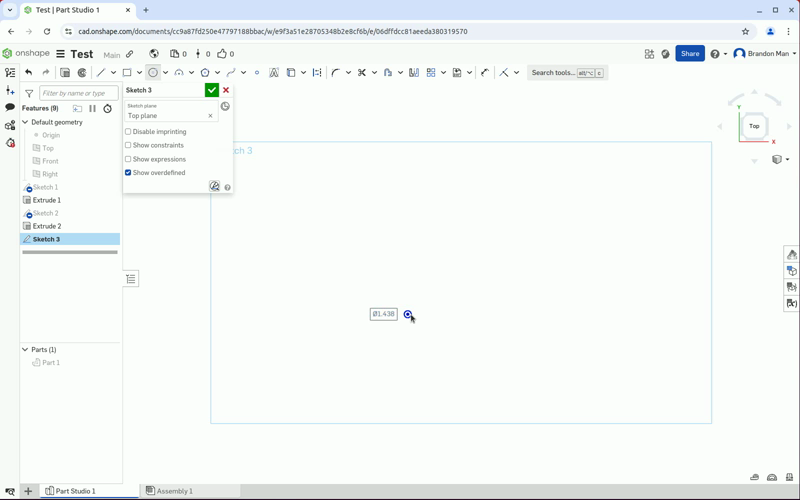
mouse_move(407, 317)
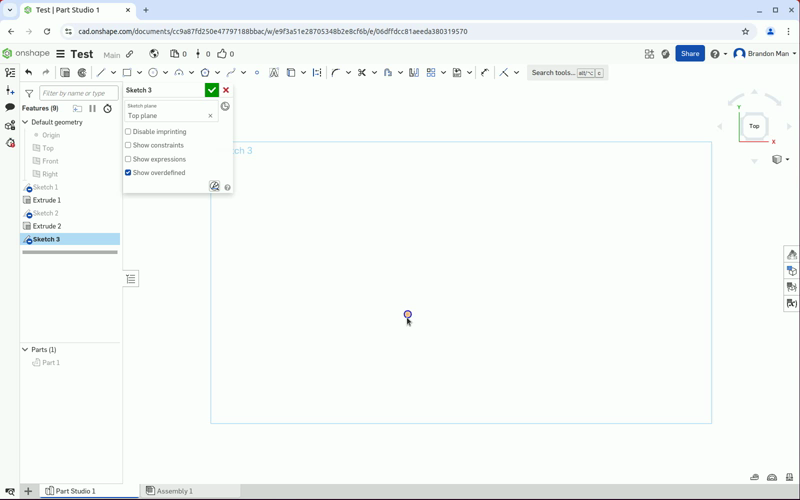
scroll(6)
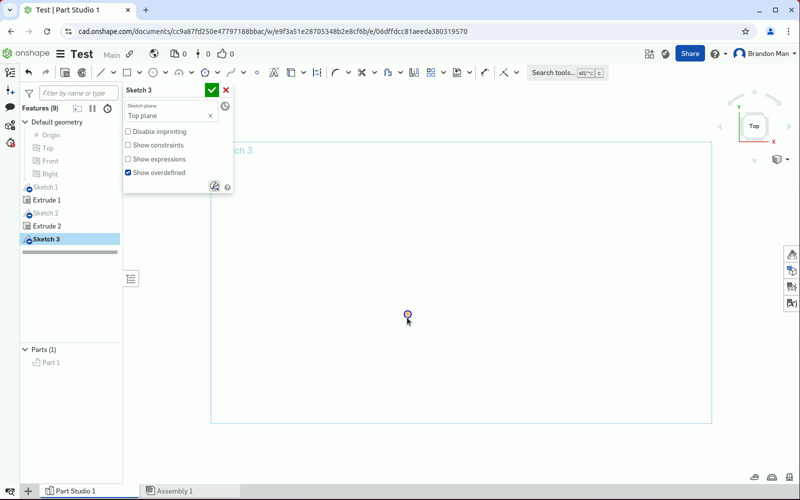
scroll(6)
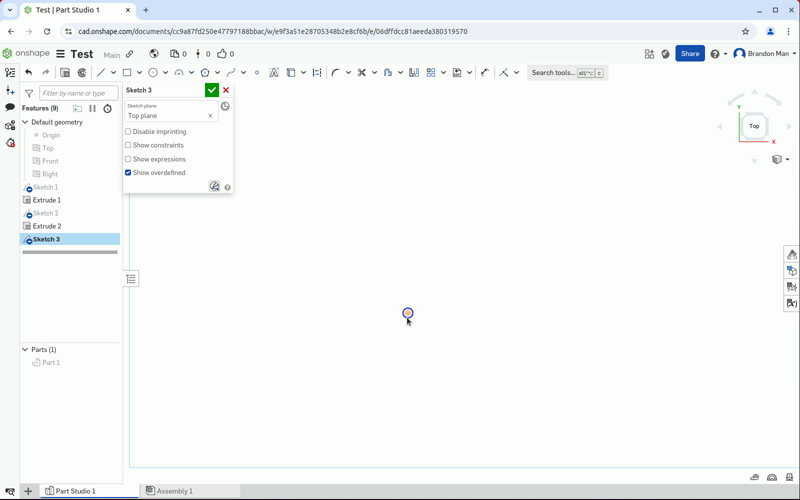
scroll(6)
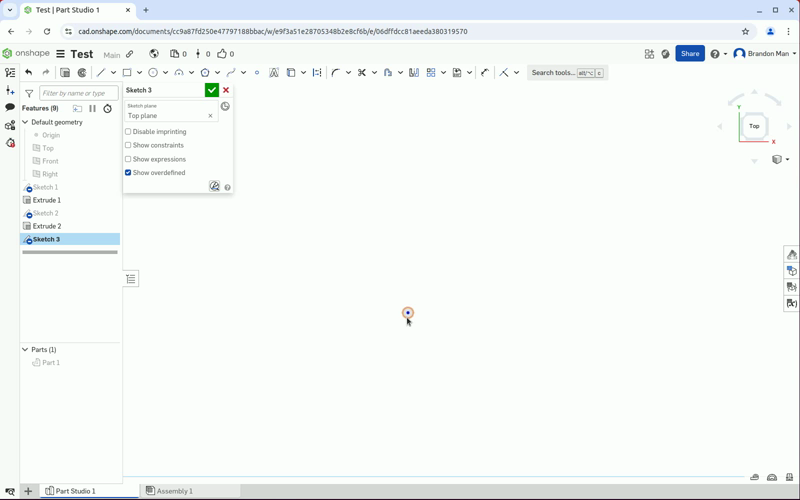
scroll(6)
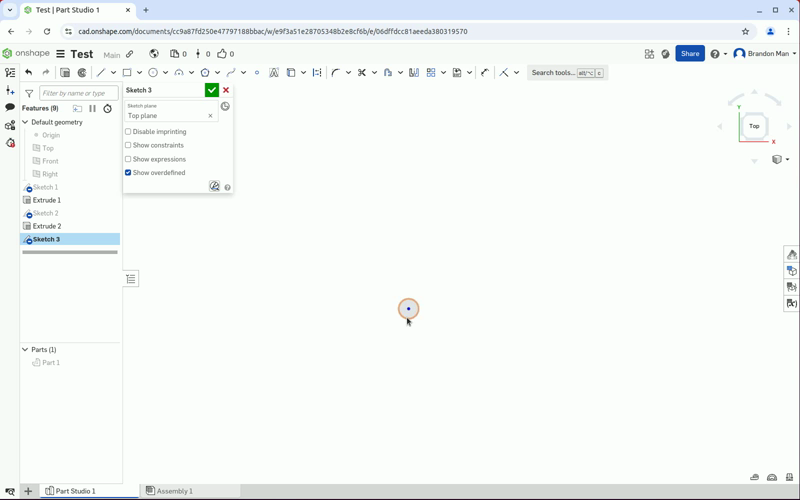
scroll(6)
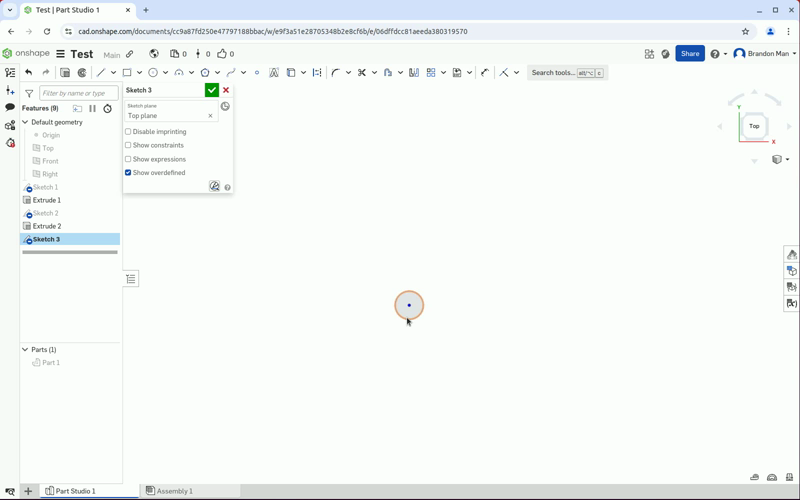
scroll(6)
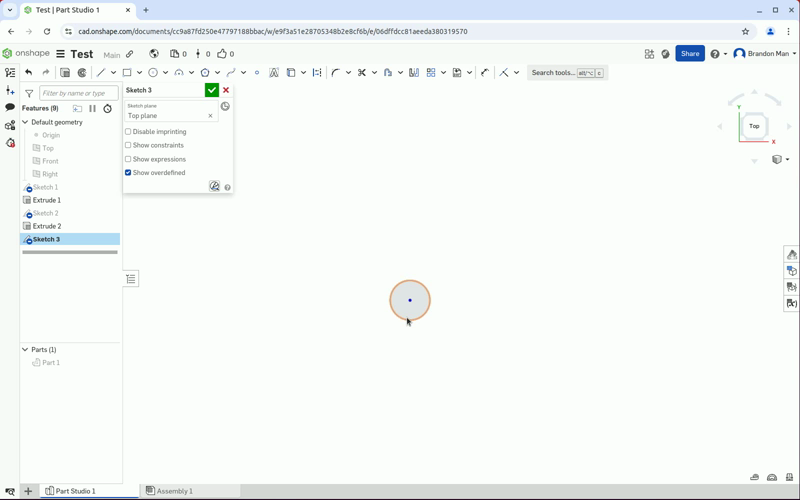
scroll(6)
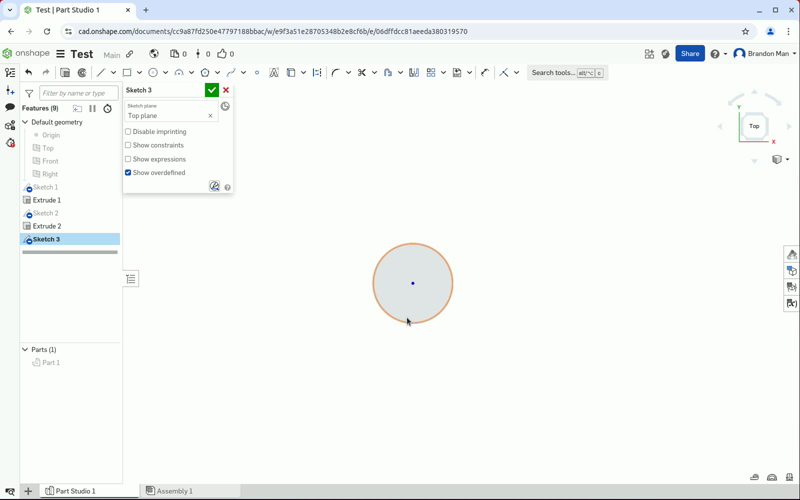
click(407, 317)
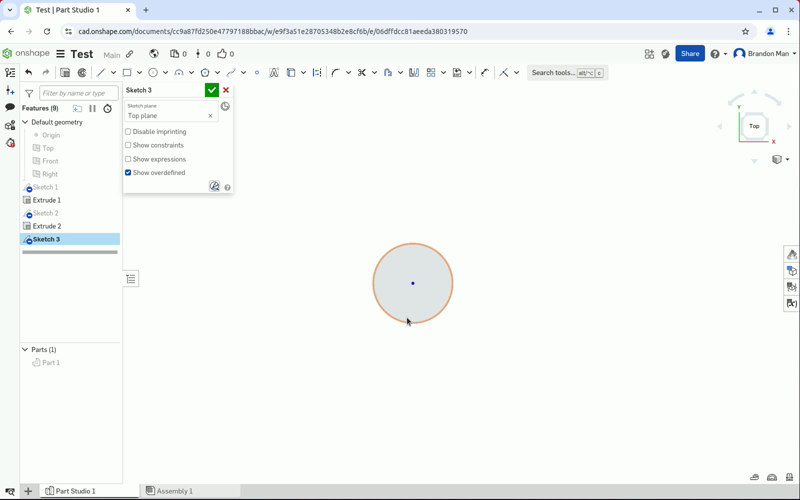
scroll(-6)
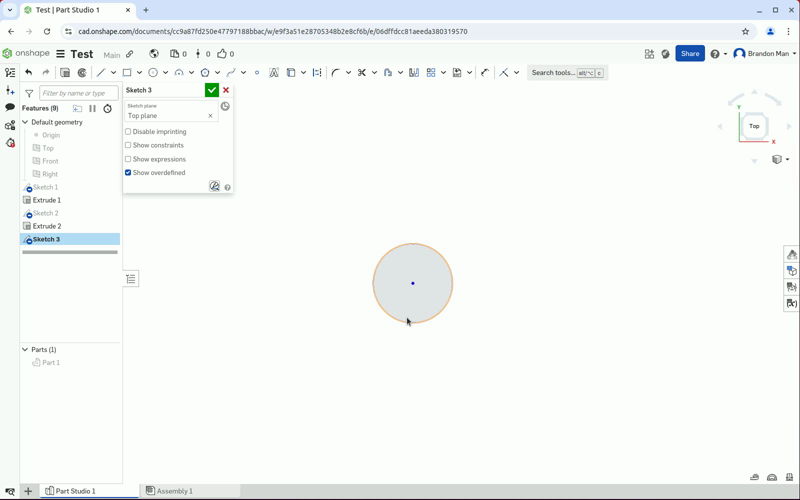
scroll(-6)
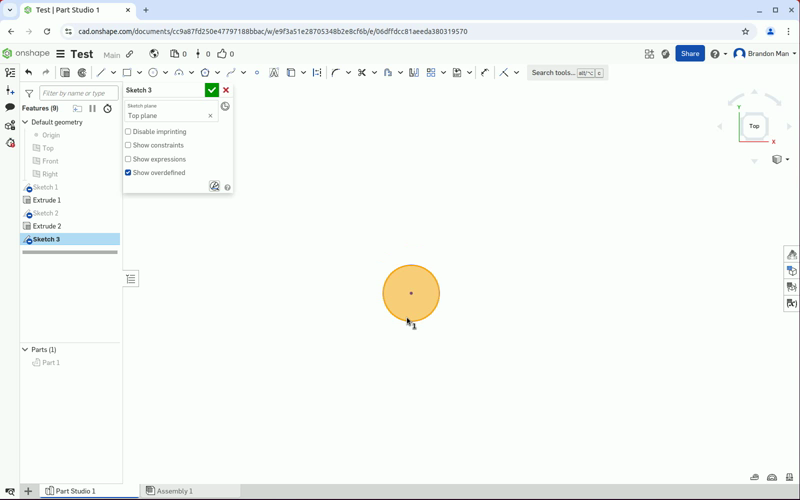
scroll(-6)
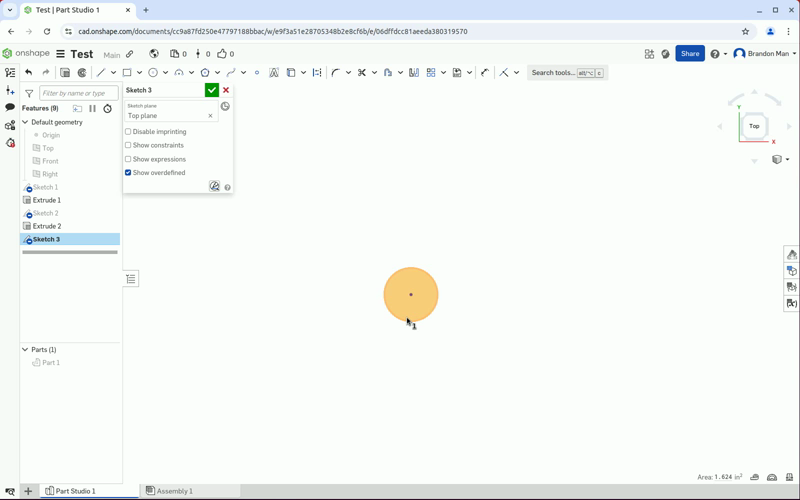
scroll(-6)
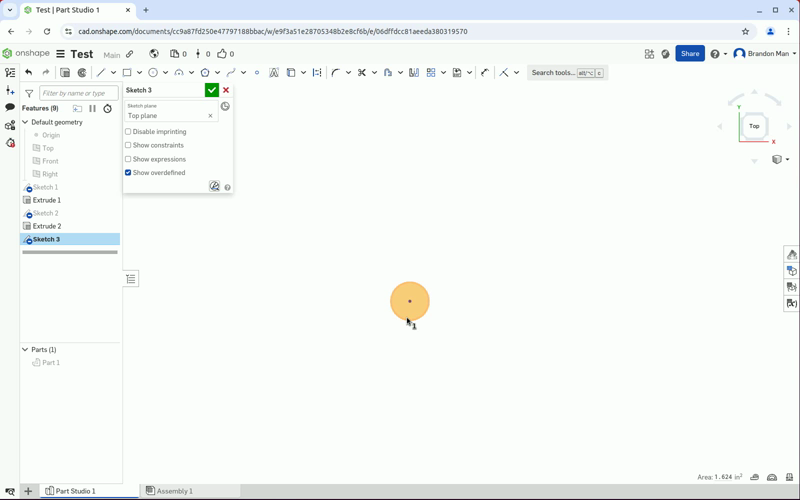
scroll(-6)
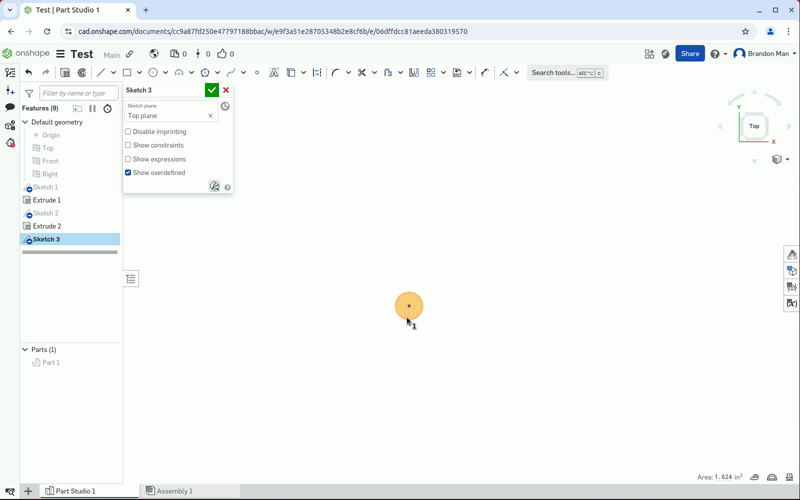
scroll(-6)
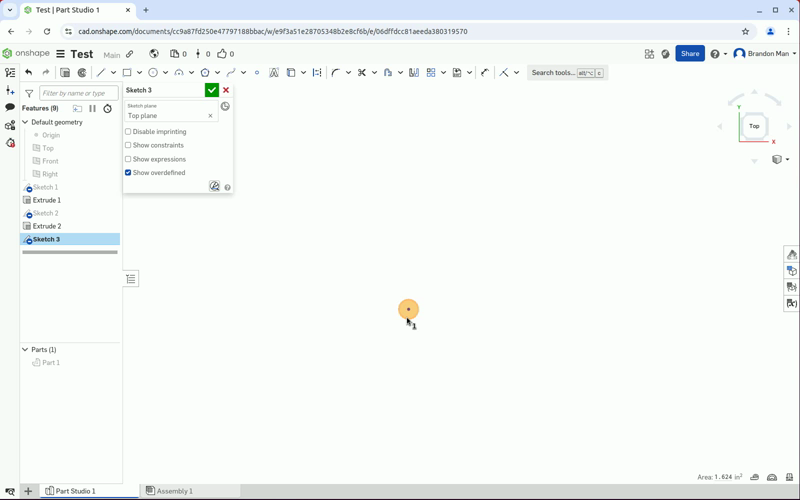
scroll(-6)
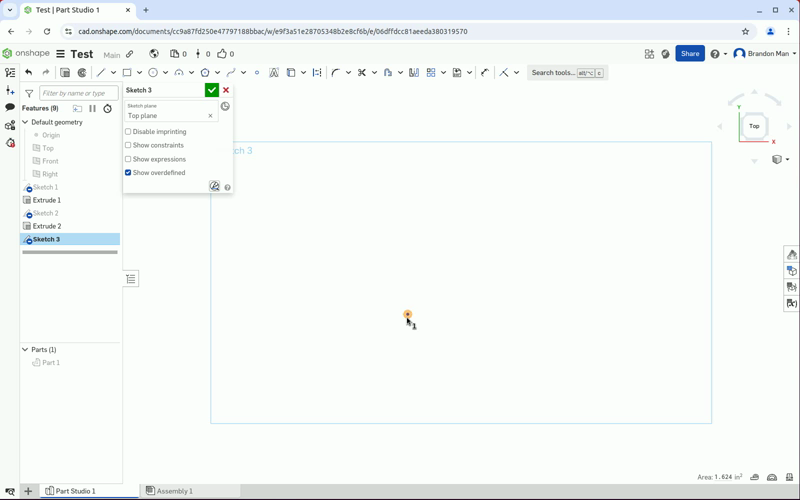
mouse_move(73, 352)
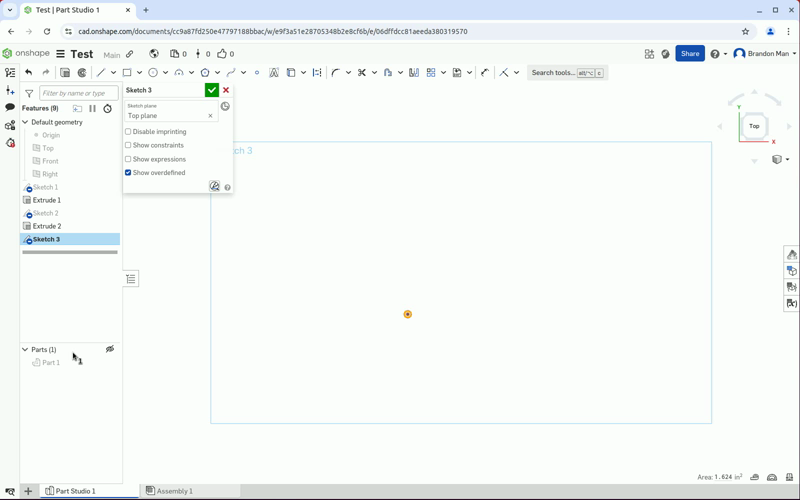
key(shift+y)
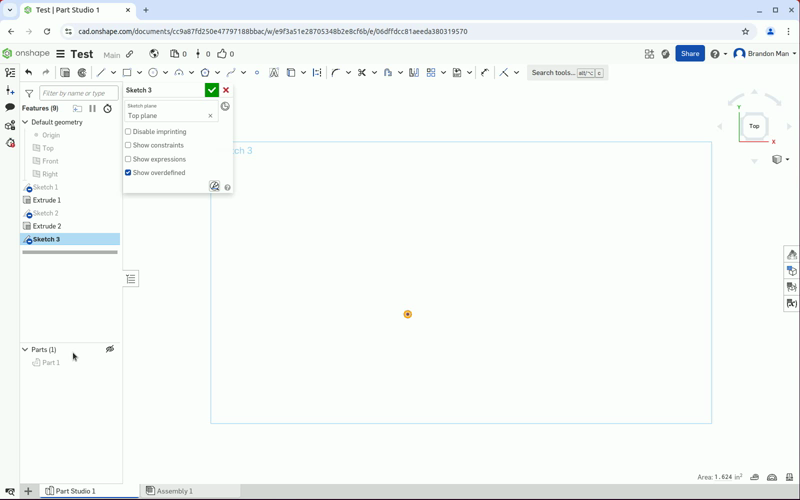
key(shift+e)
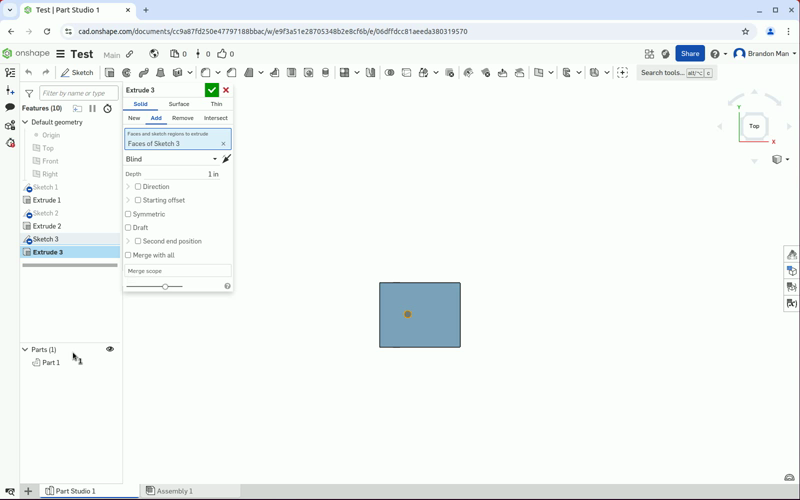
mouse_move(143, 106)
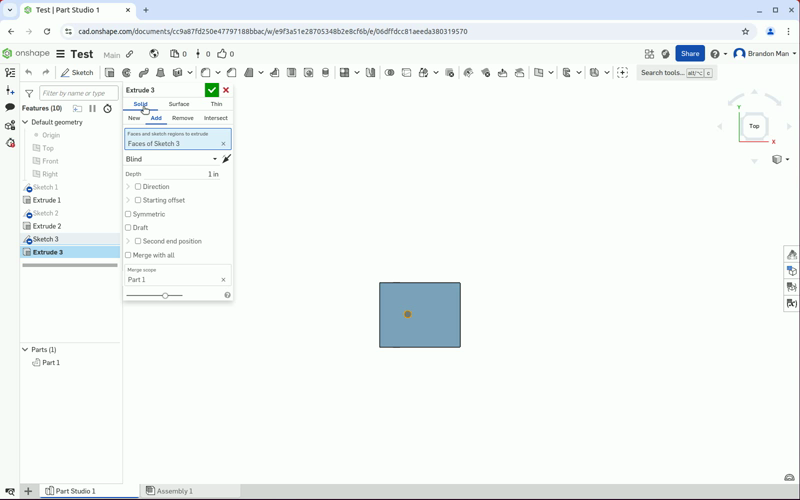
click(143, 106)
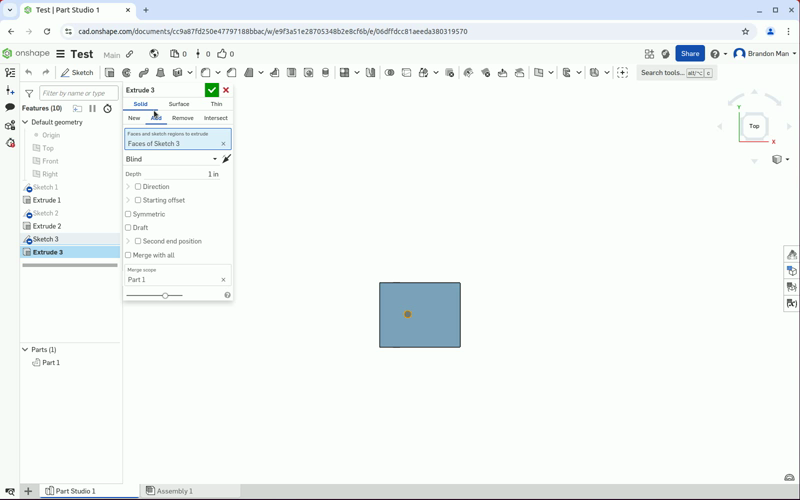
mouse_move(186, 120)
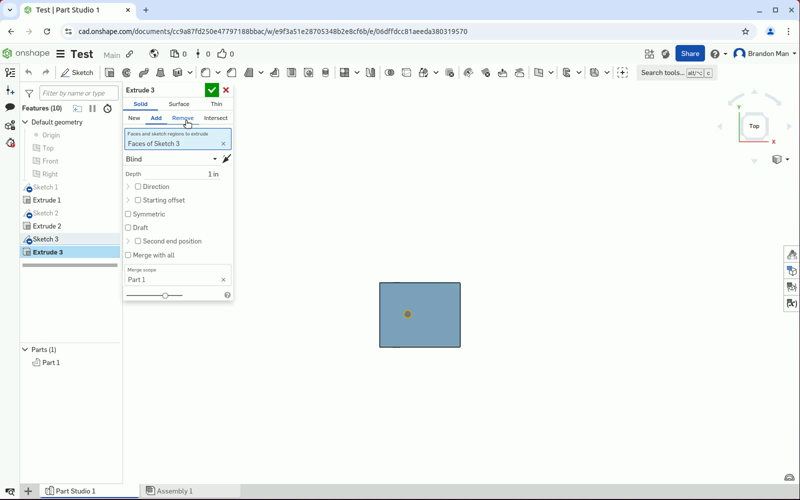
click(186, 120)
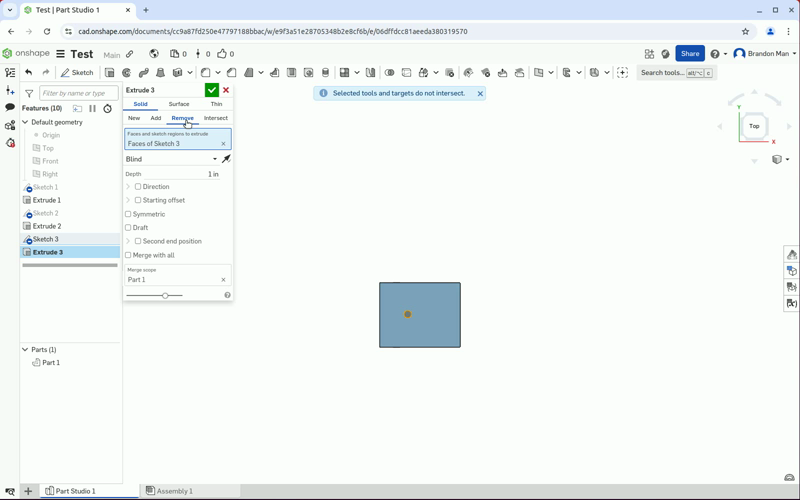
key(tab, 4)
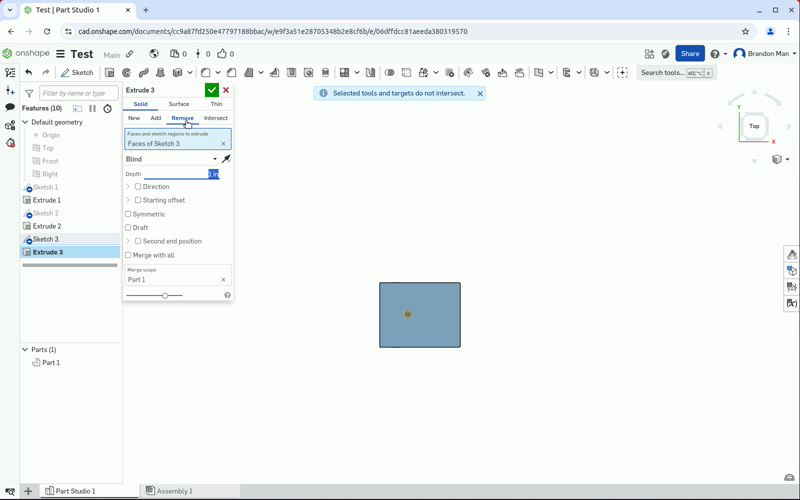
text(-3.37)
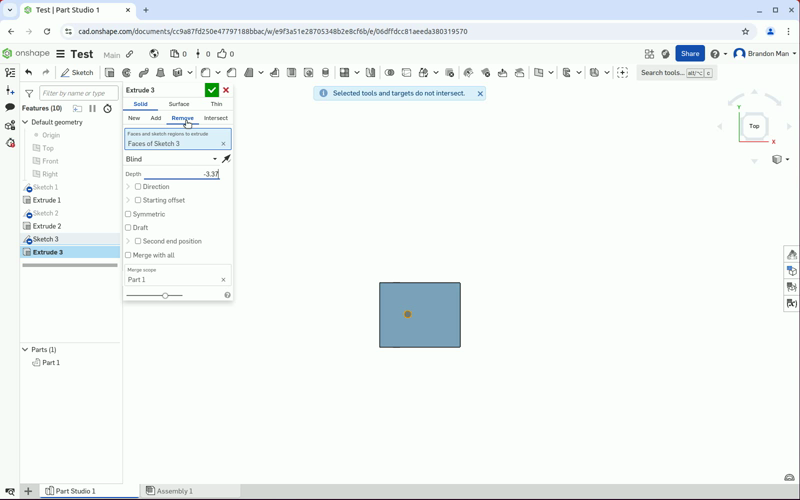
key(tab, 6)
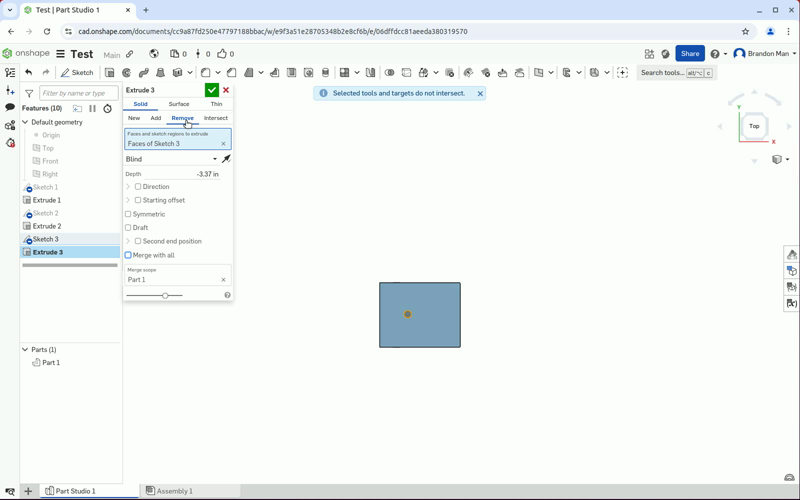
key(space)
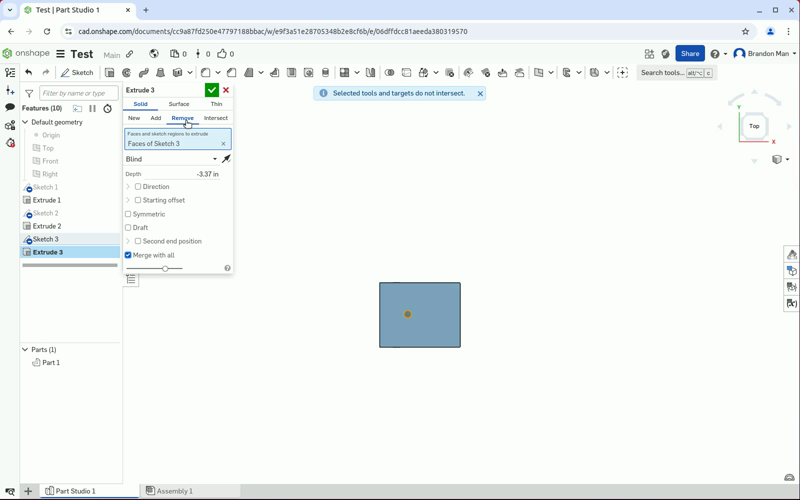
key(enter)
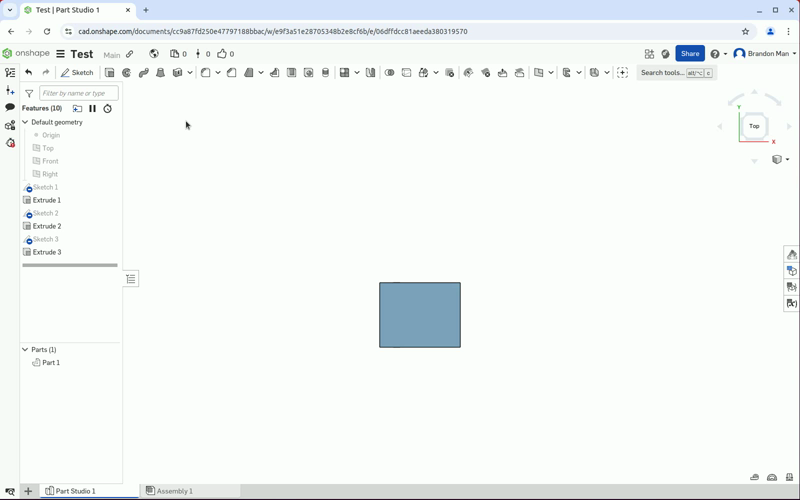
key(shift+h)
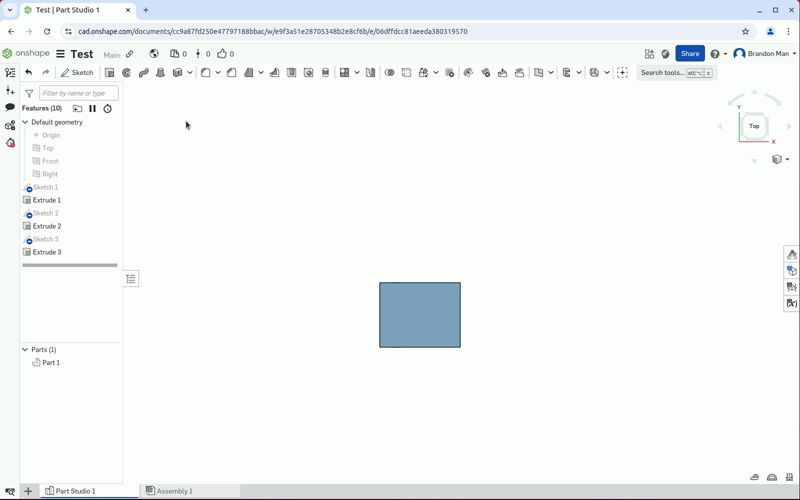
key(shift+h)
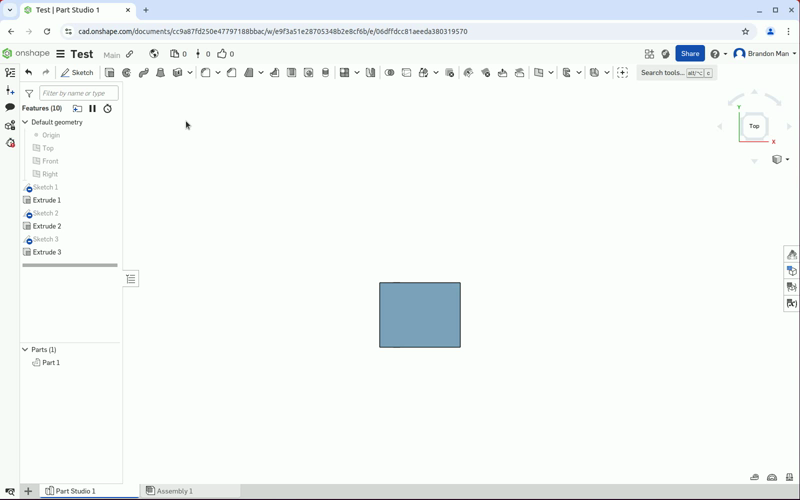
mouse_move(73, 189)
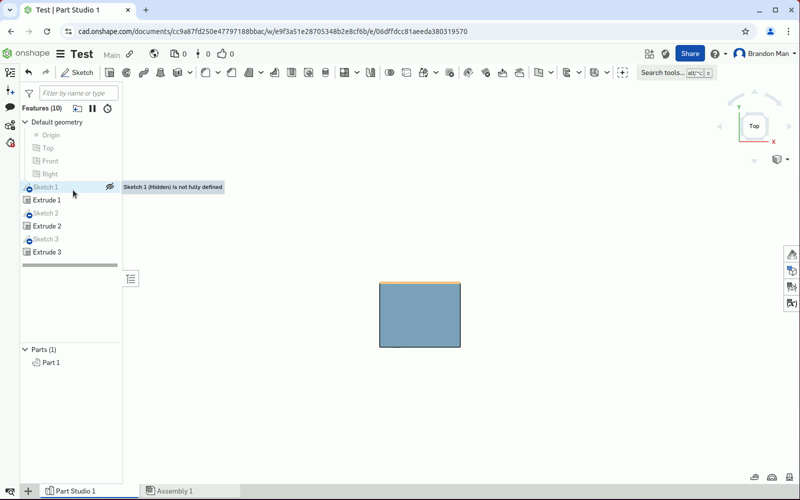
click(73, 189)
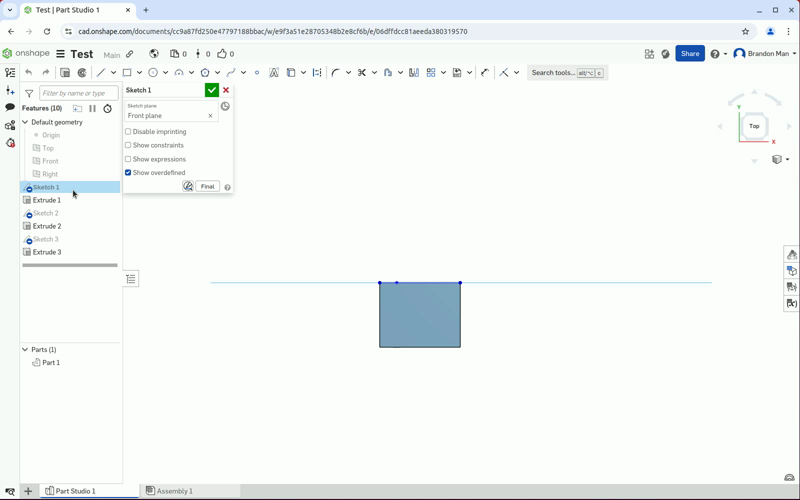
mouse_move(229, 92)
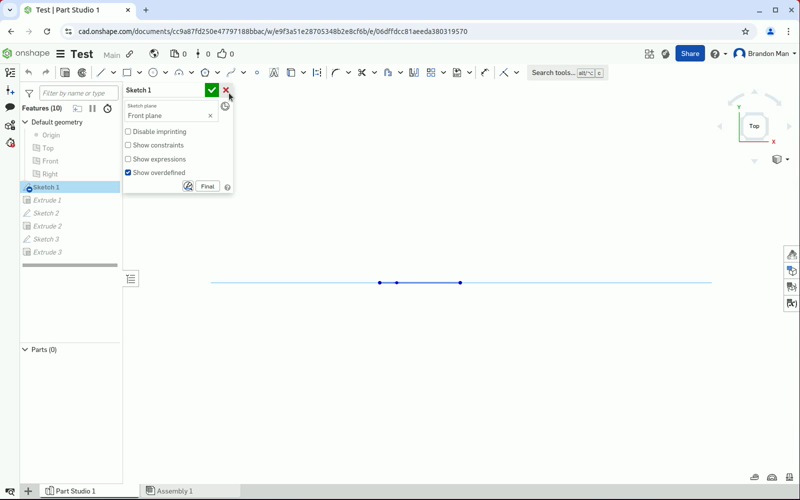
click(229, 92)
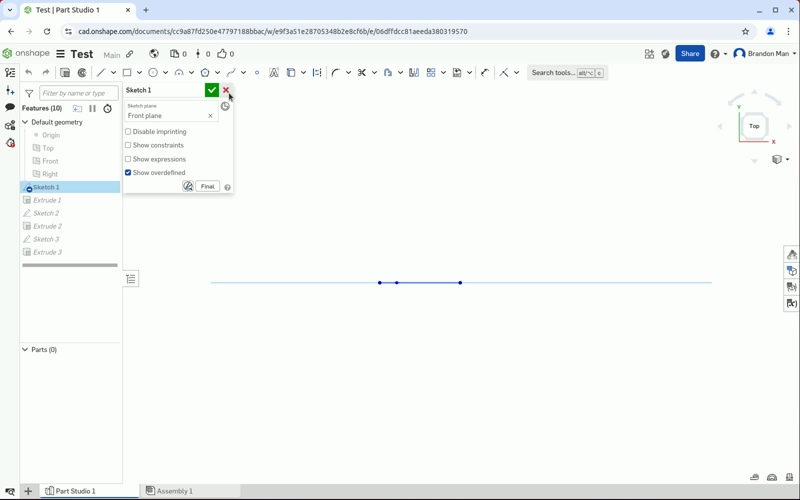
key(shift+s)
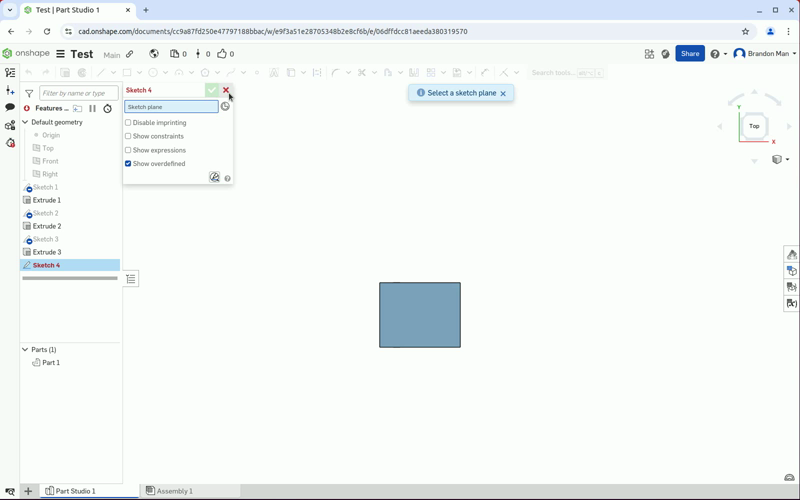
mouse_move(73, 150)
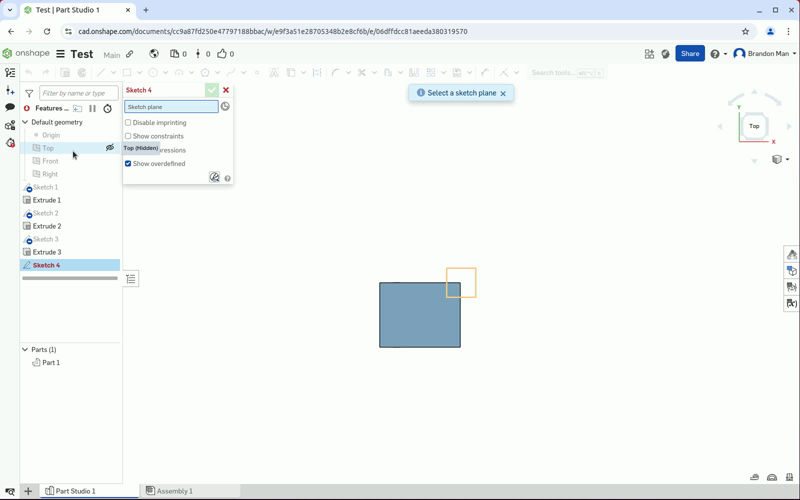
click(73, 150)
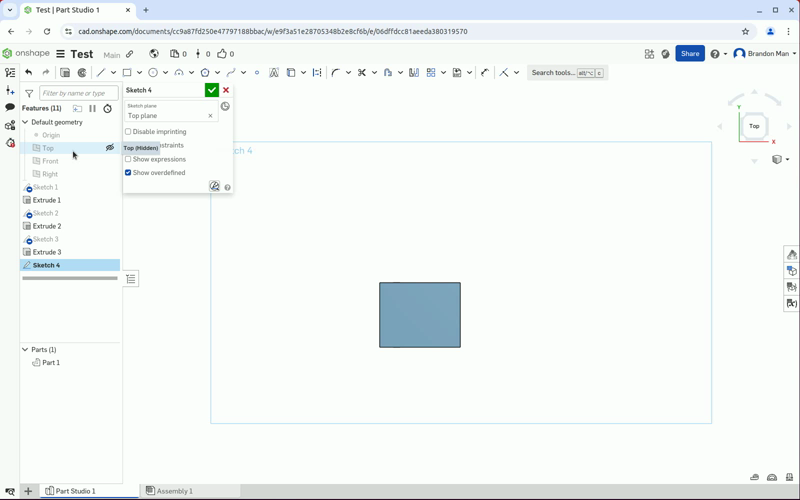
mouse_move(73, 352)
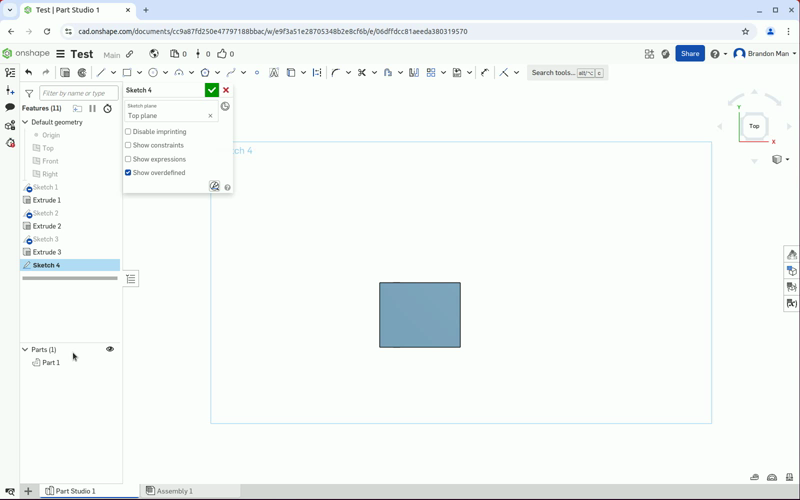
key(y)
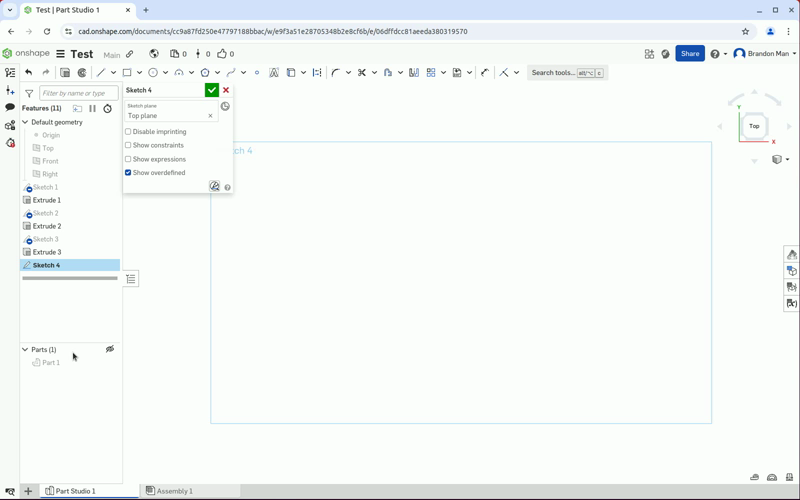
key(c)
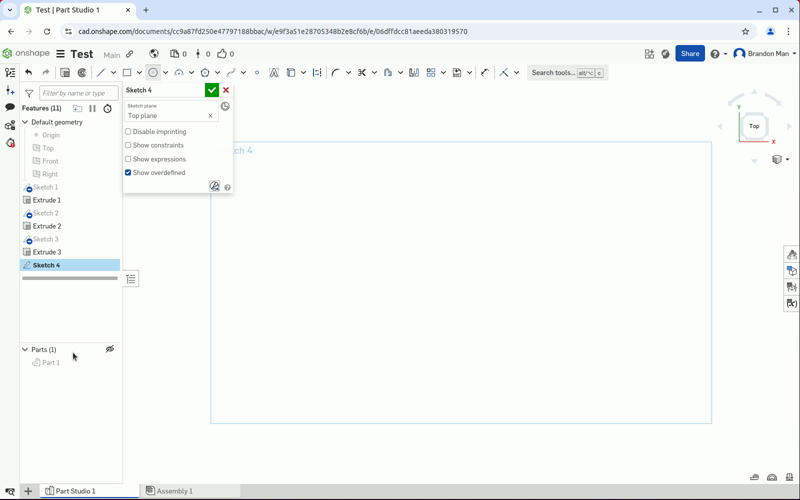
key_down(shift)
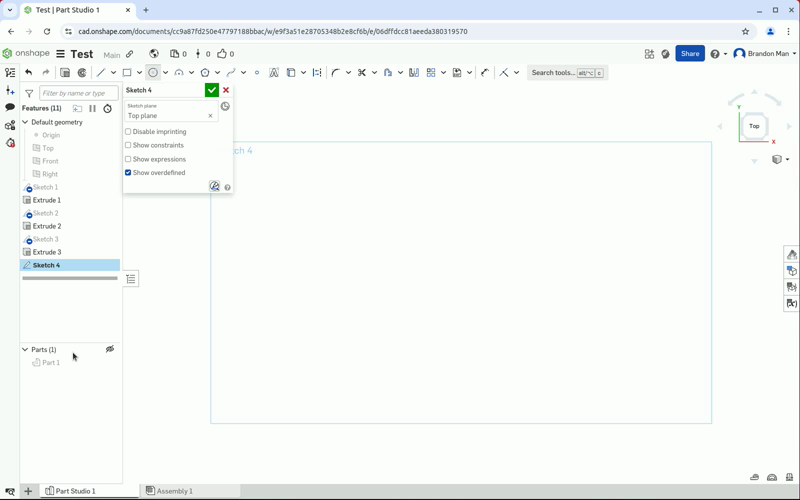
mouse_move(434, 314)
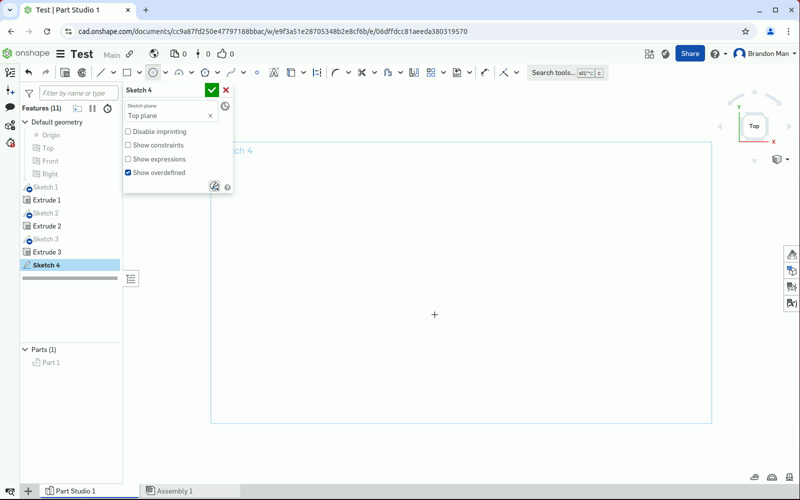
click(434, 314)
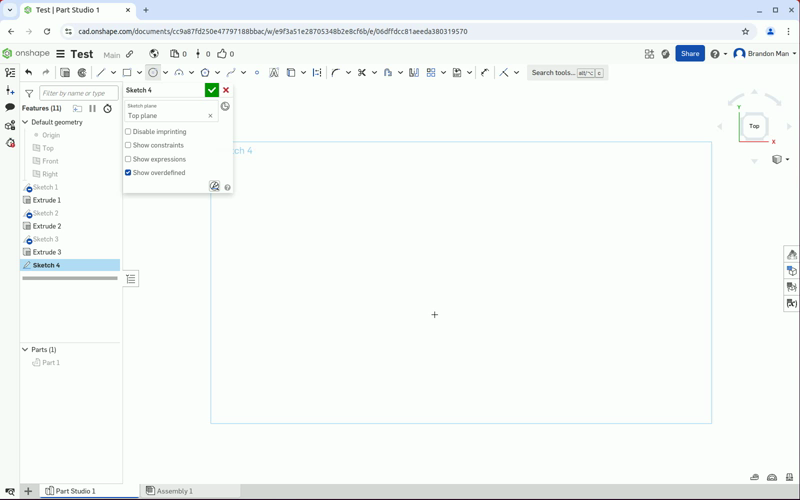
key_up(shift)
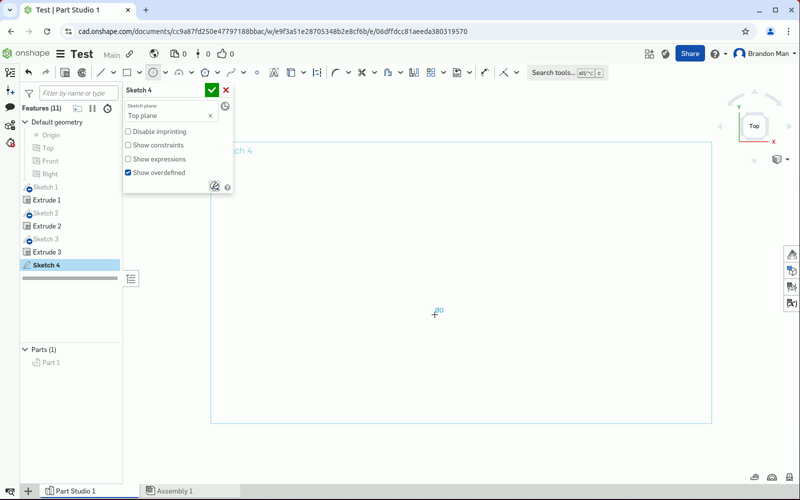
mouse_move(438, 314)
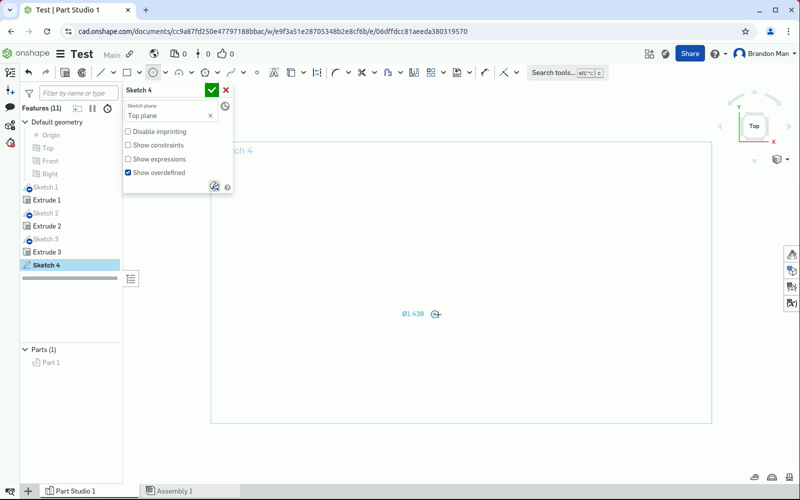
click(438, 314)
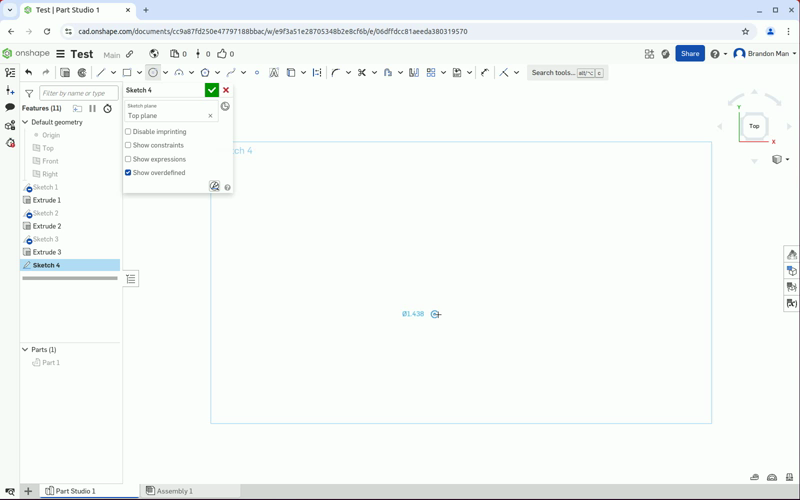
key(esc)
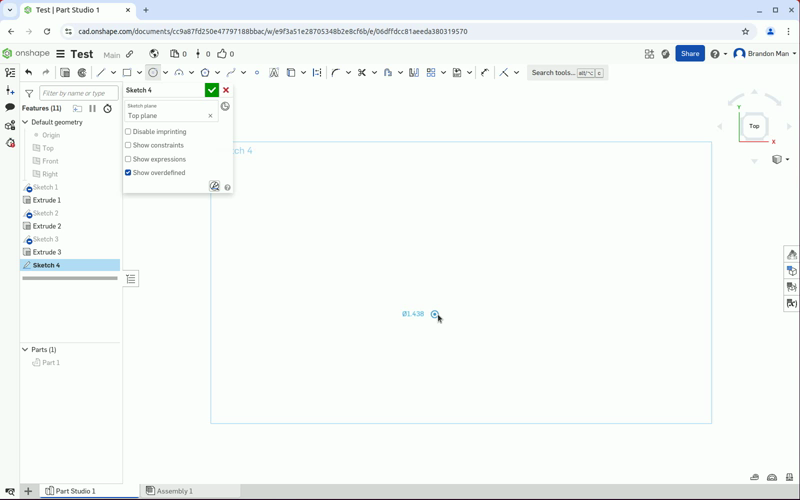
mouse_move(436, 312)
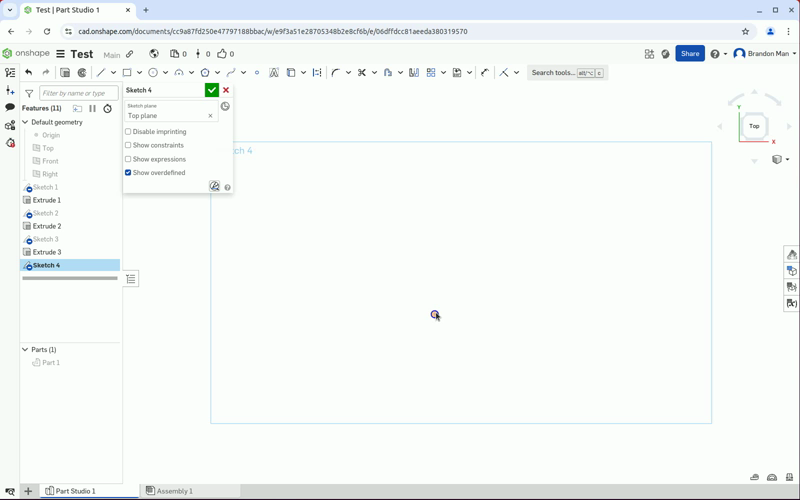
scroll(6)
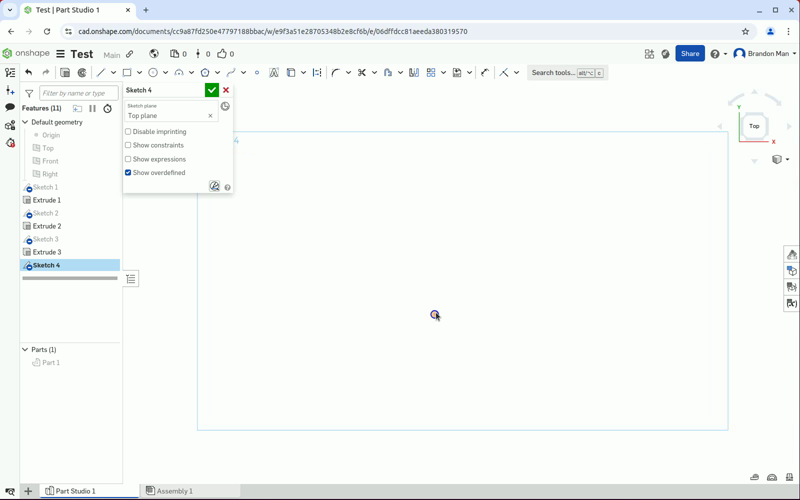
scroll(6)
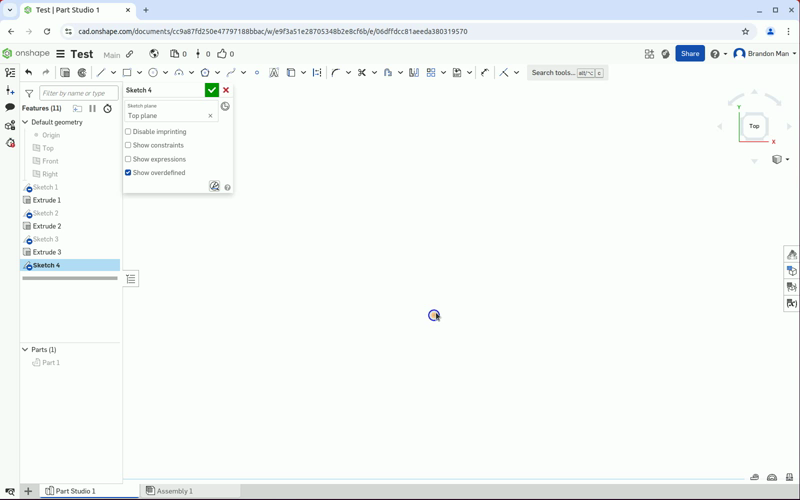
scroll(6)
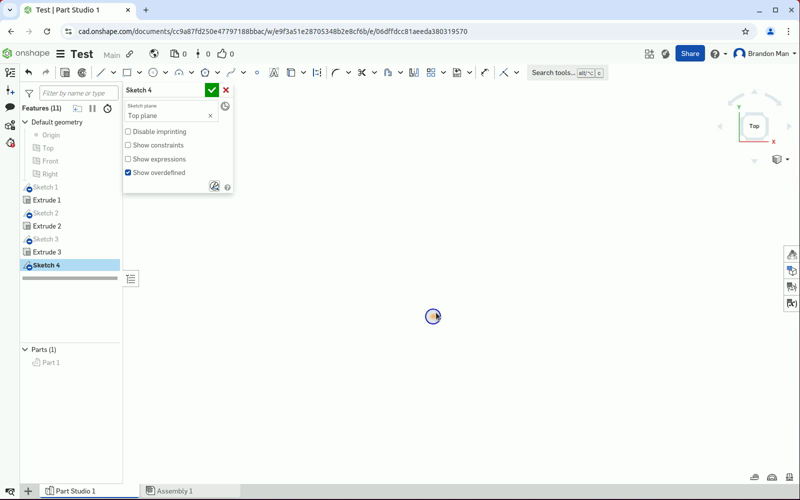
scroll(6)
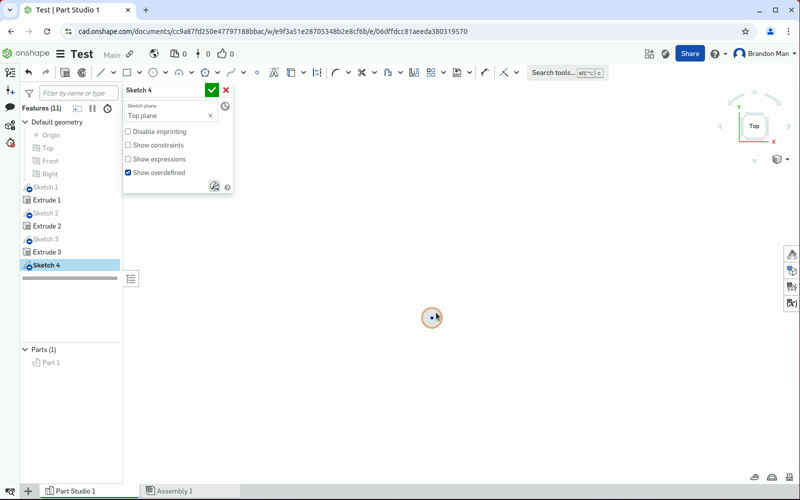
scroll(6)
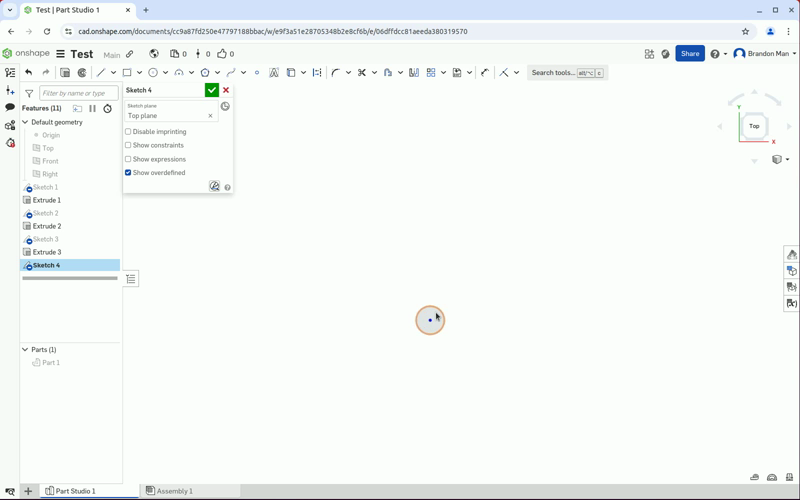
scroll(6)
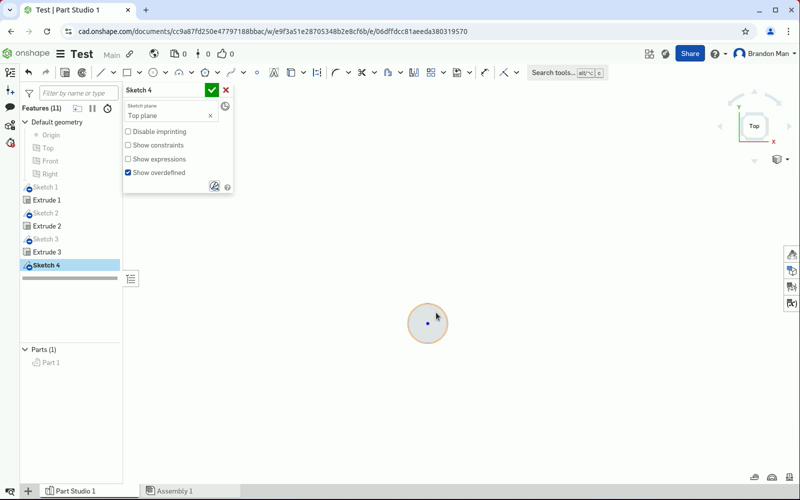
scroll(6)
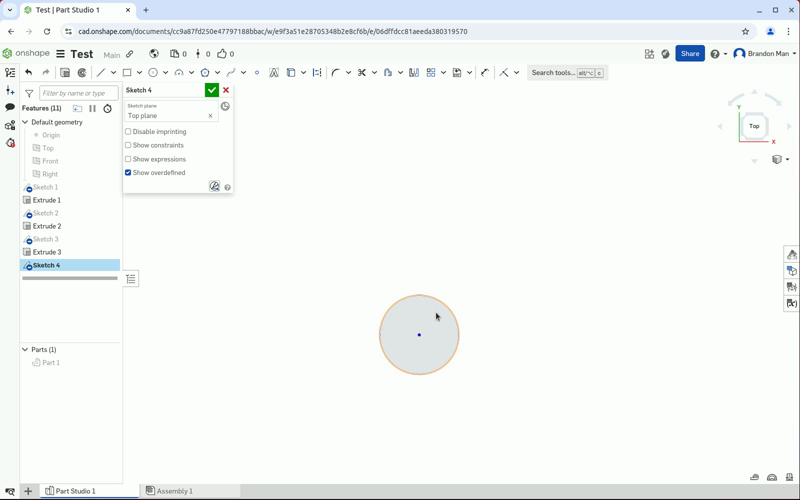
click(436, 312)
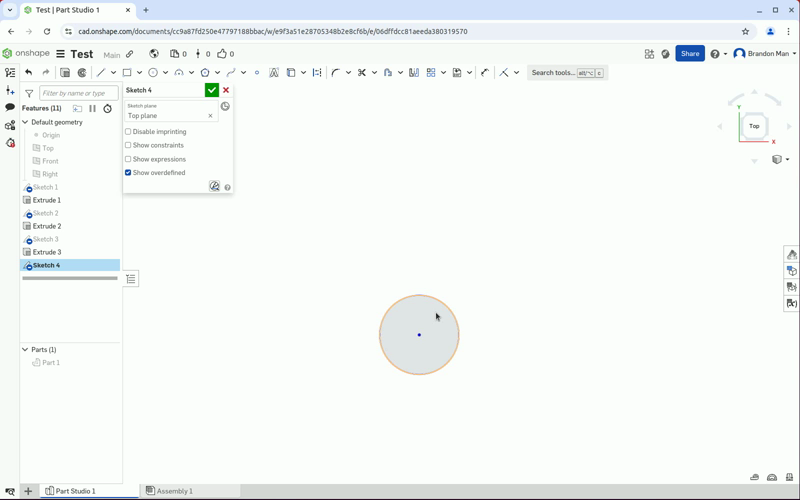
scroll(-6)
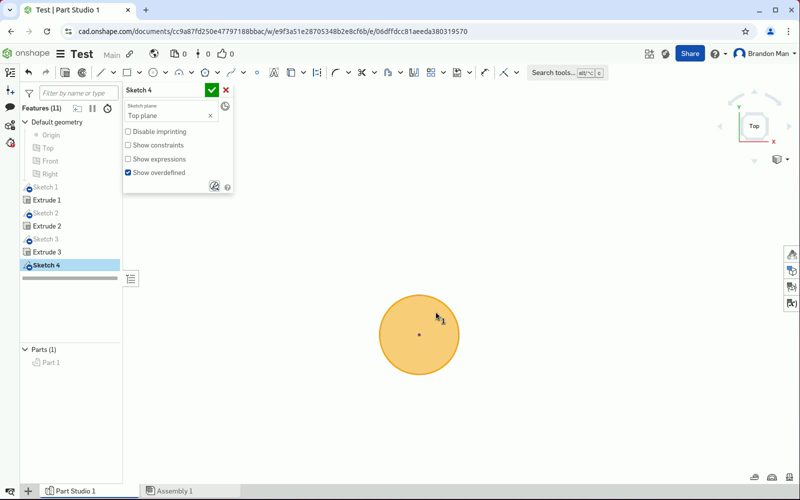
scroll(-6)
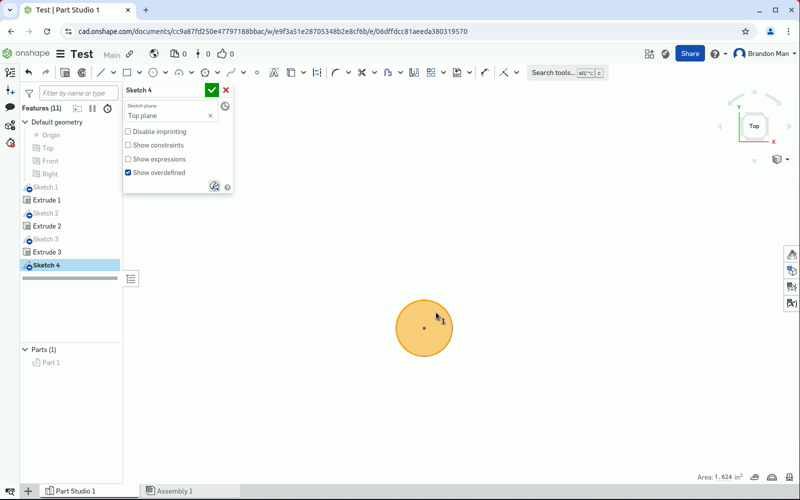
scroll(-6)
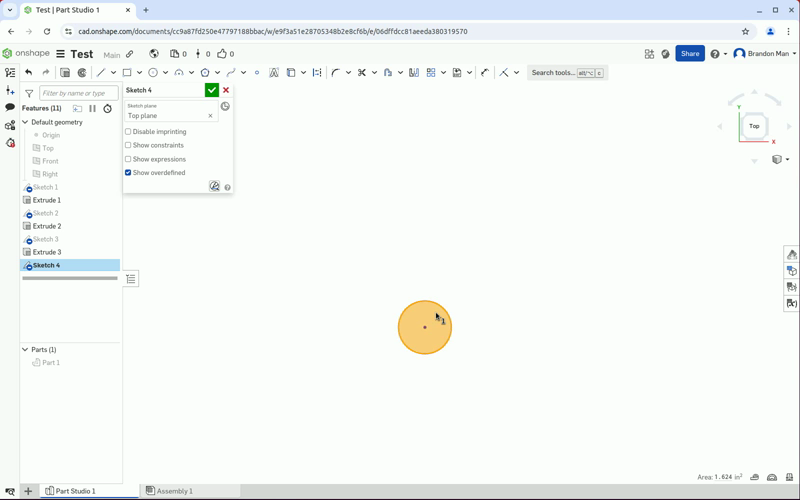
scroll(-6)
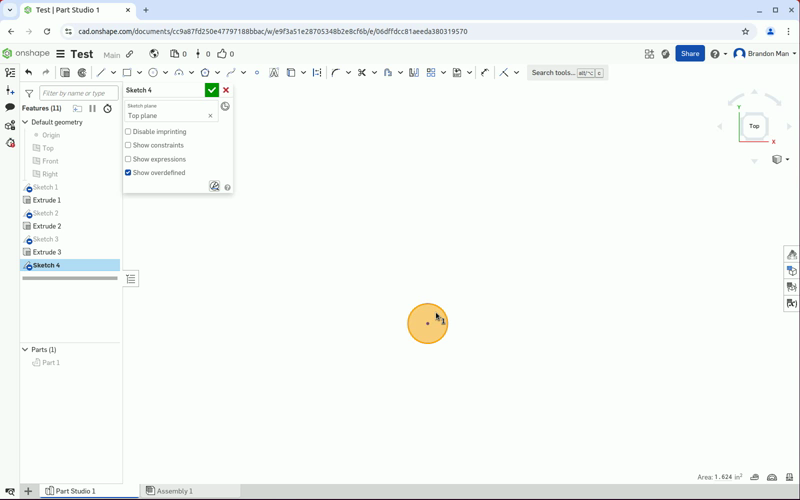
scroll(-6)
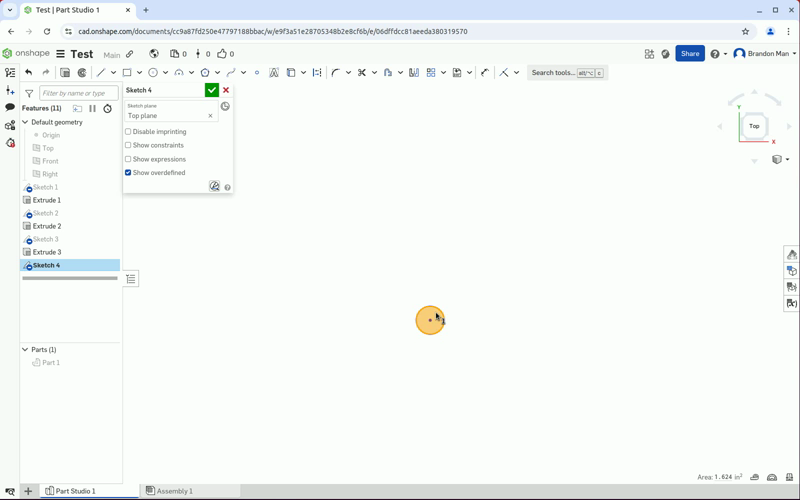
scroll(-6)
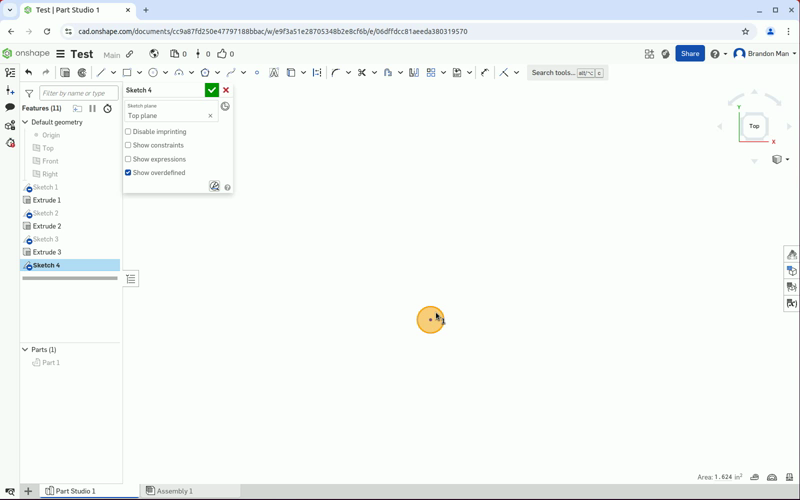
scroll(-6)
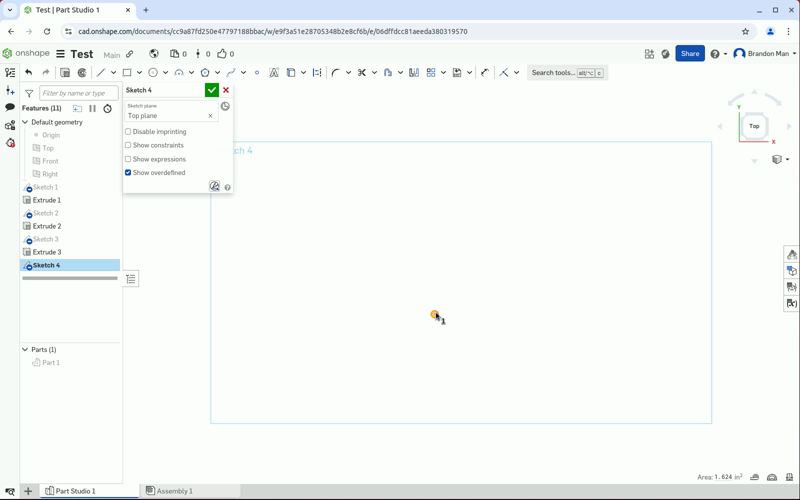
mouse_move(73, 352)
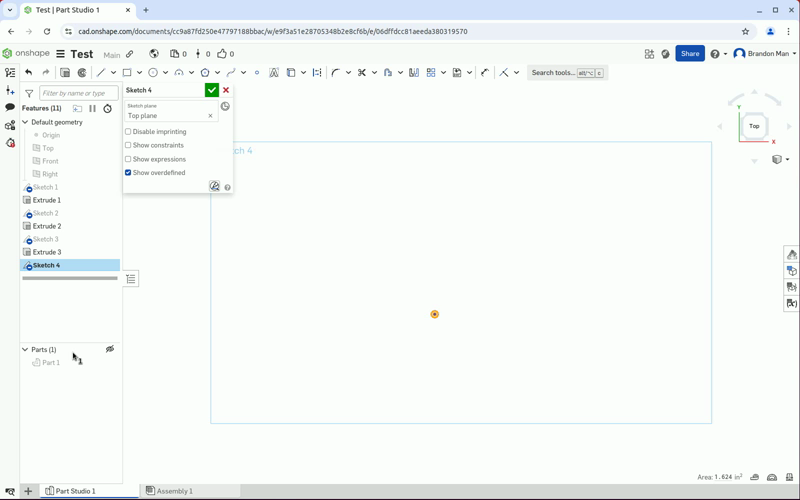
key(shift+y)
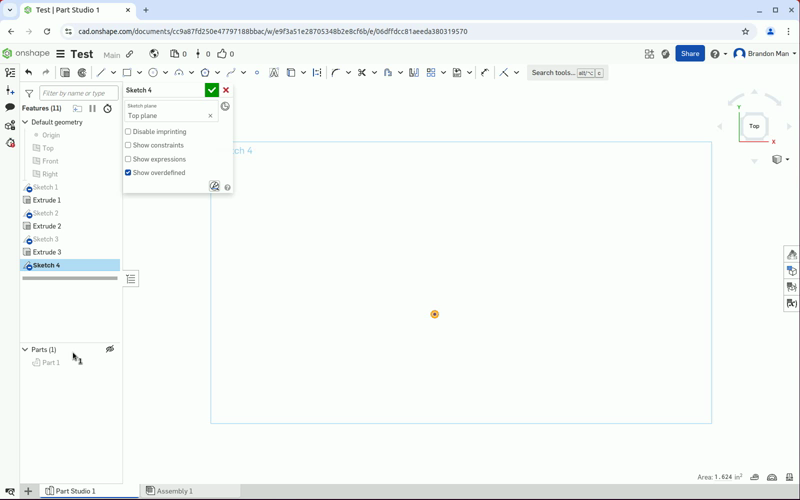
key(shift+e)
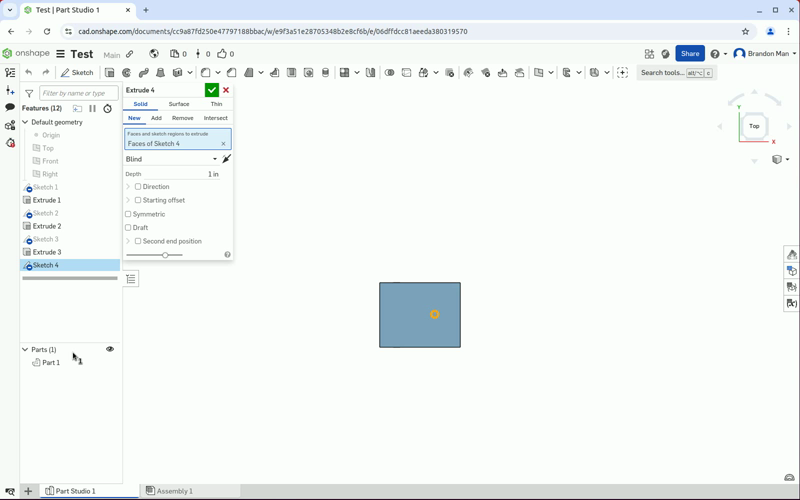
mouse_move(143, 106)
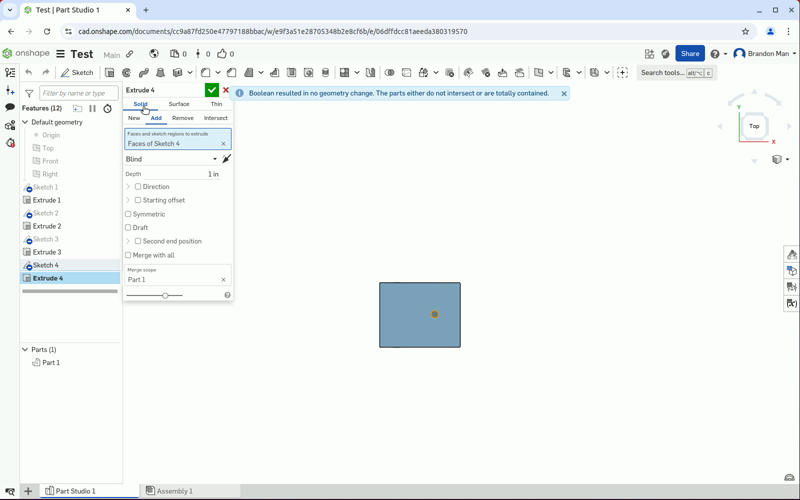
click(143, 106)
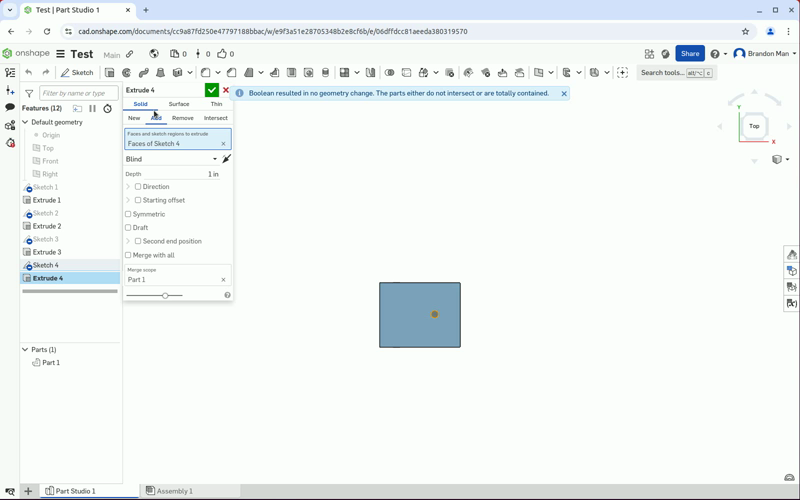
mouse_move(186, 120)
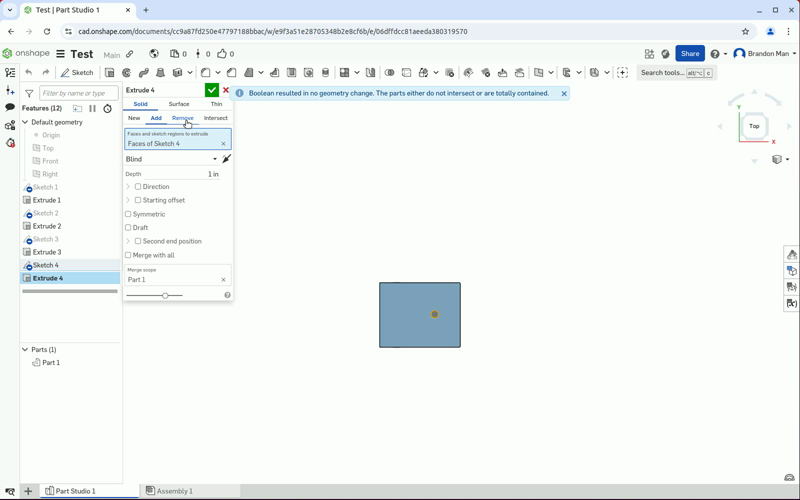
click(186, 120)
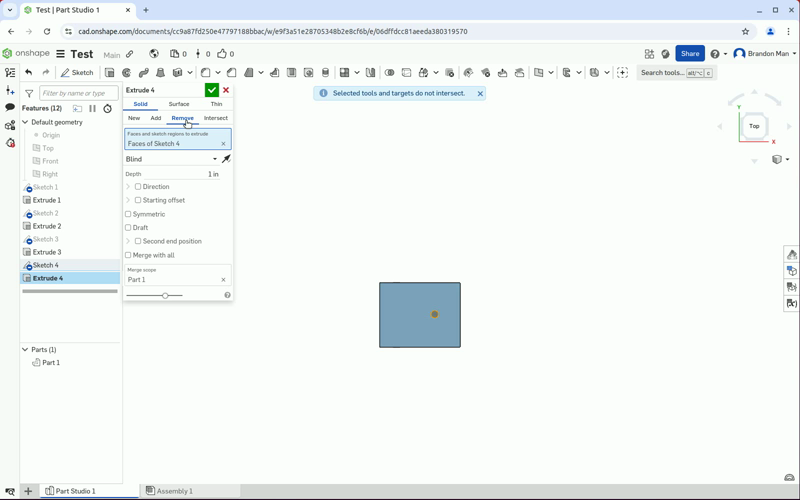
key(tab, 4)
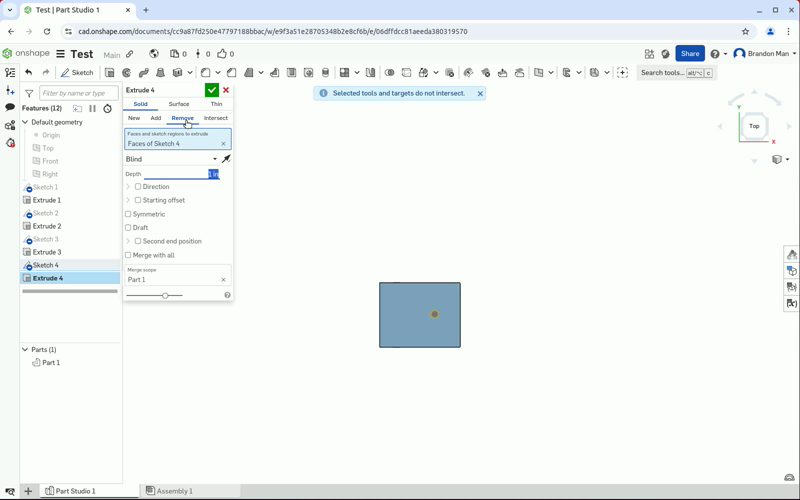
text(-3.37)
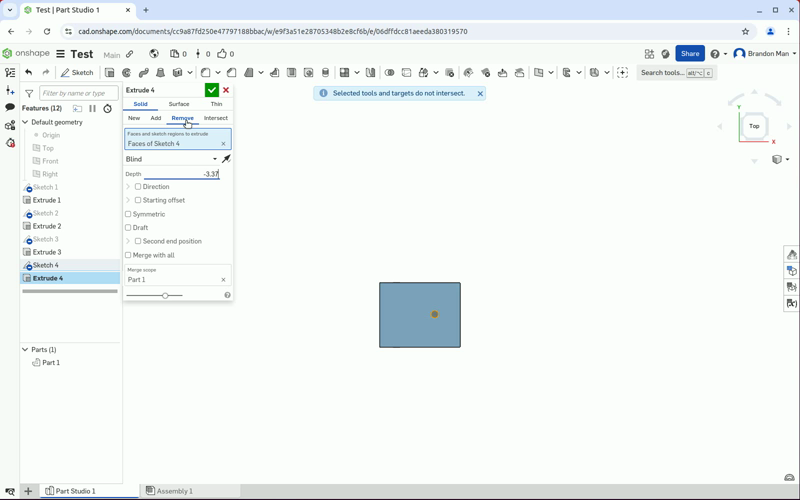
key(tab, 6)
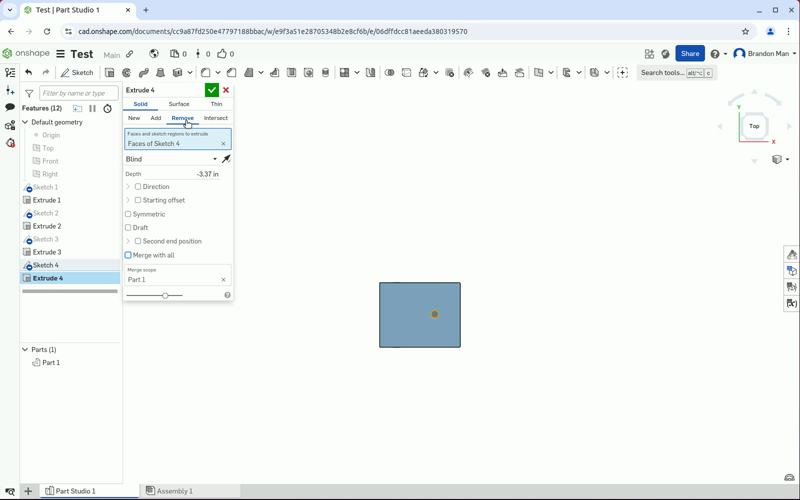
key(space)
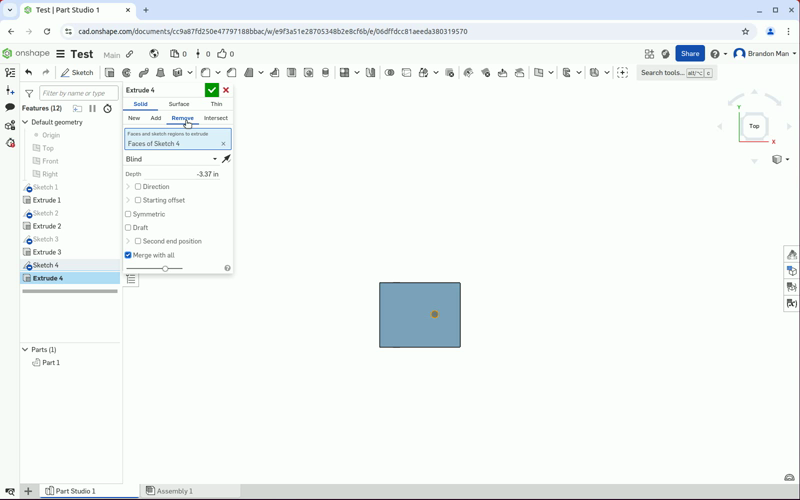
key(enter)
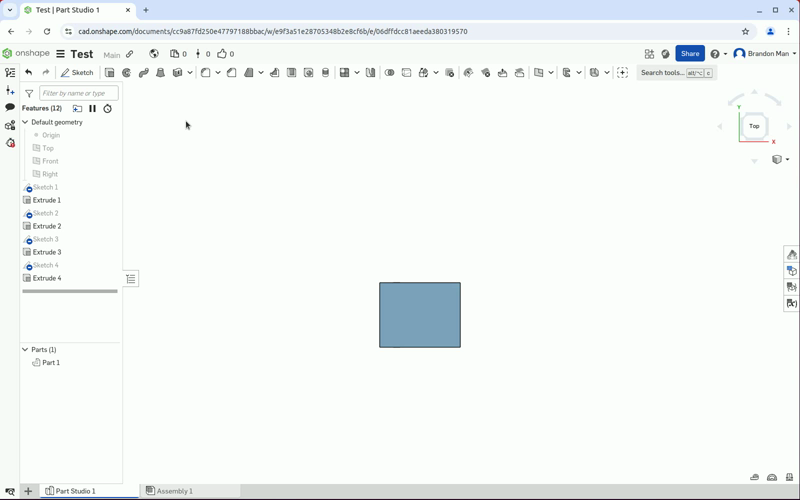
key(shift+h)
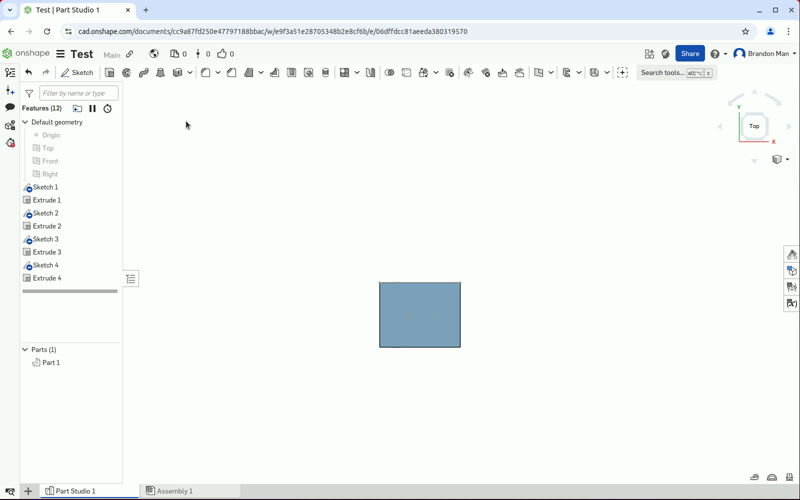
key(shift+h)
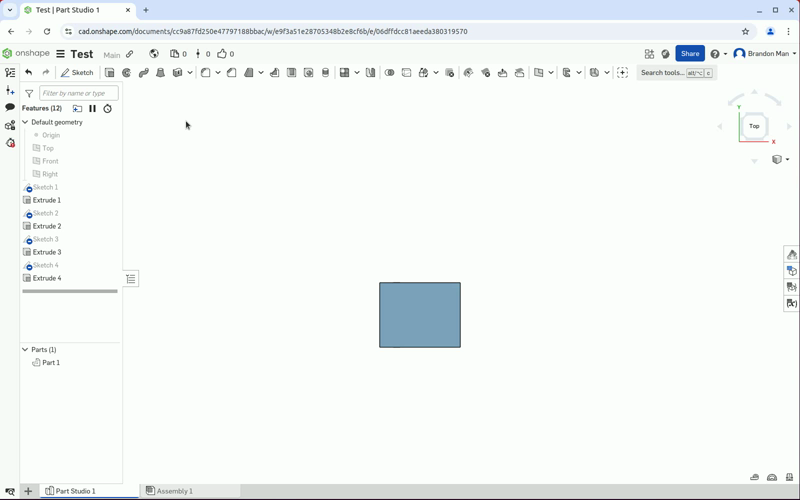
mouse_move(73, 189)
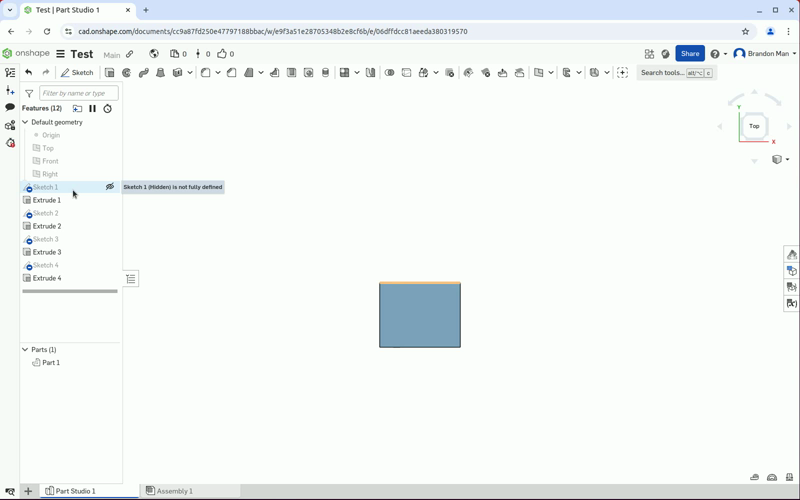
click(73, 189)
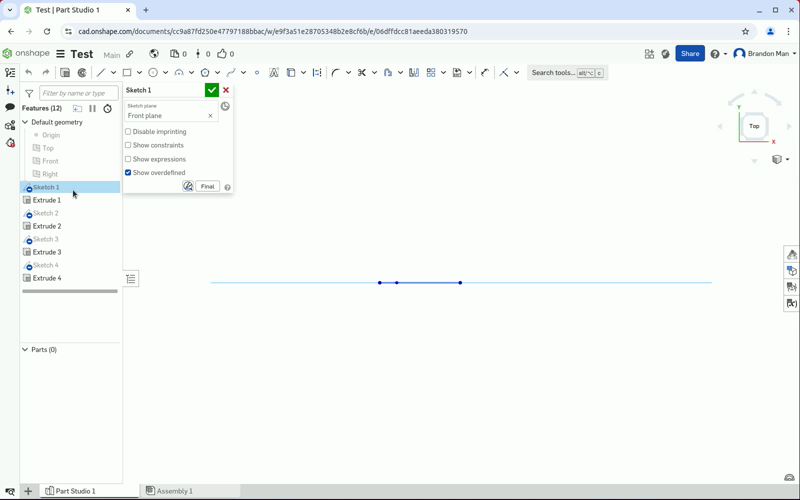
mouse_move(229, 92)
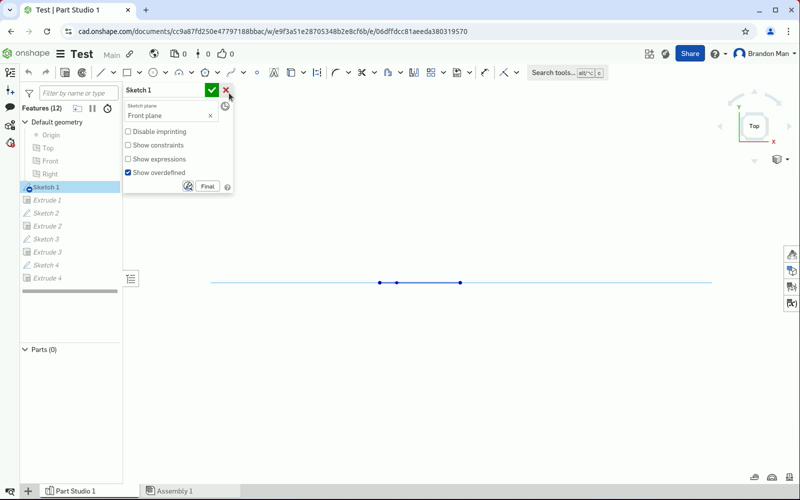
click(229, 92)
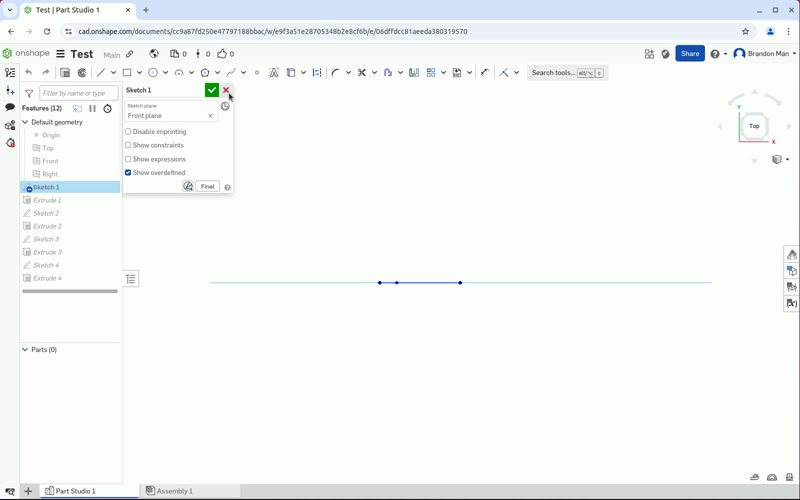
key(shift+s)
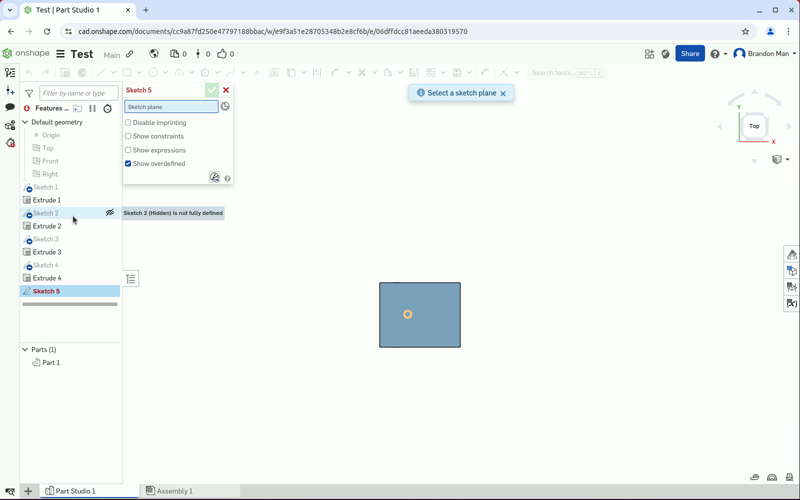
scroll(3)
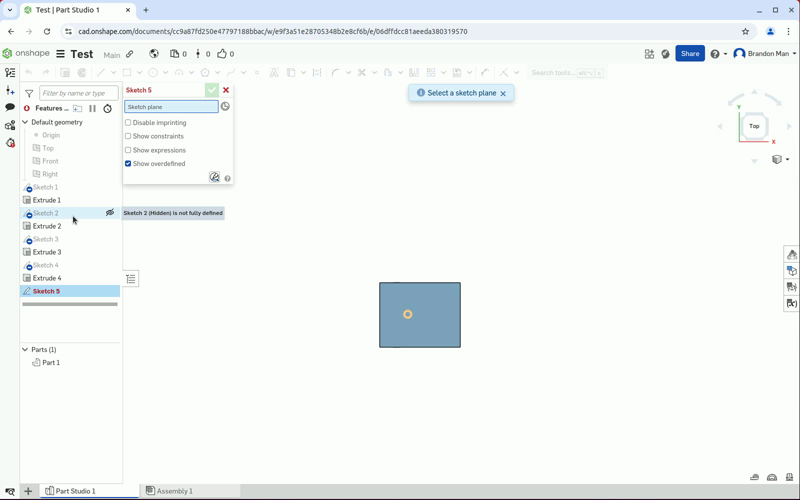
mouse_move(73, 150)
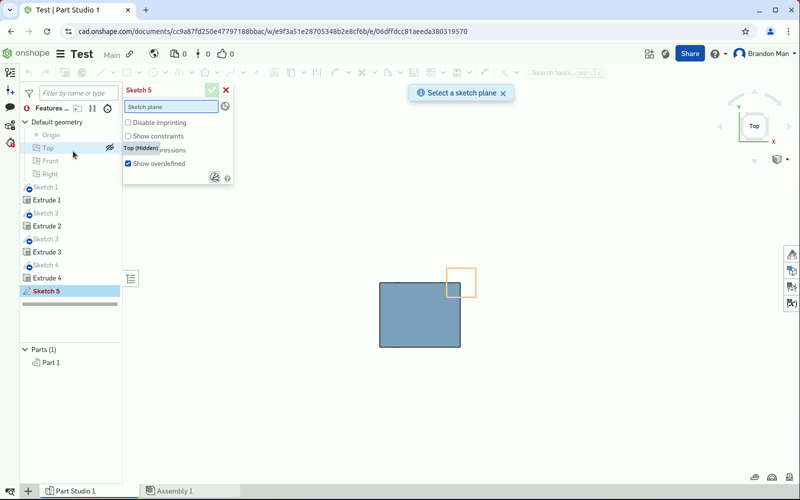
click(73, 150)
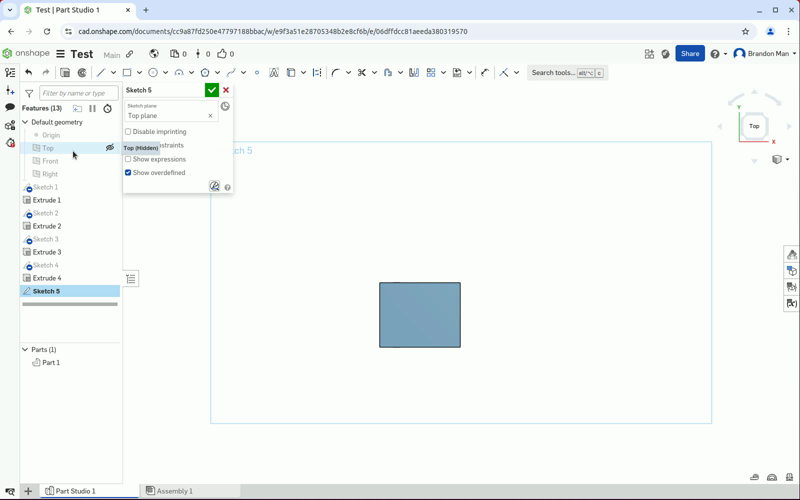
mouse_move(73, 352)
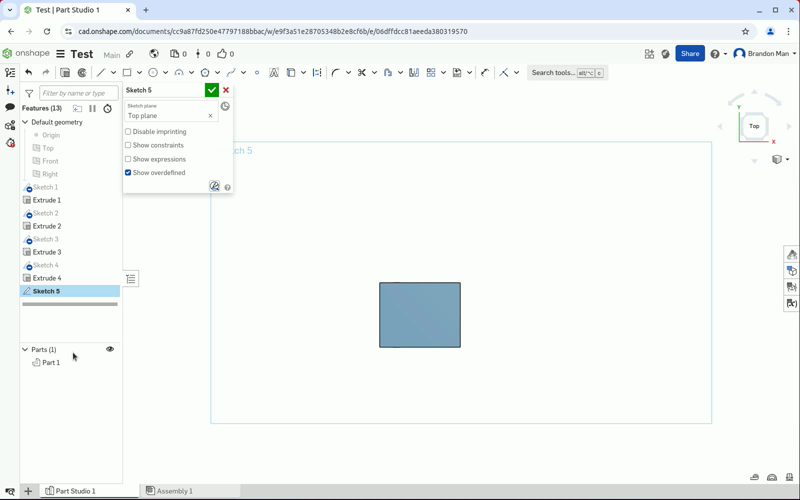
key(y)
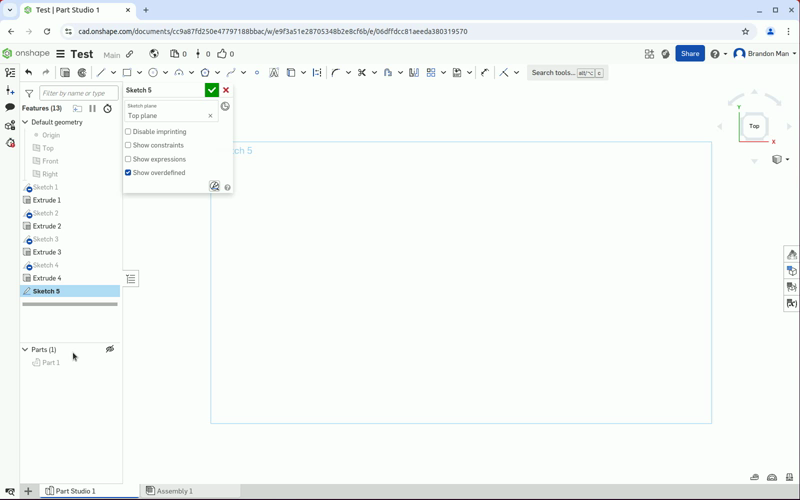
key(c)
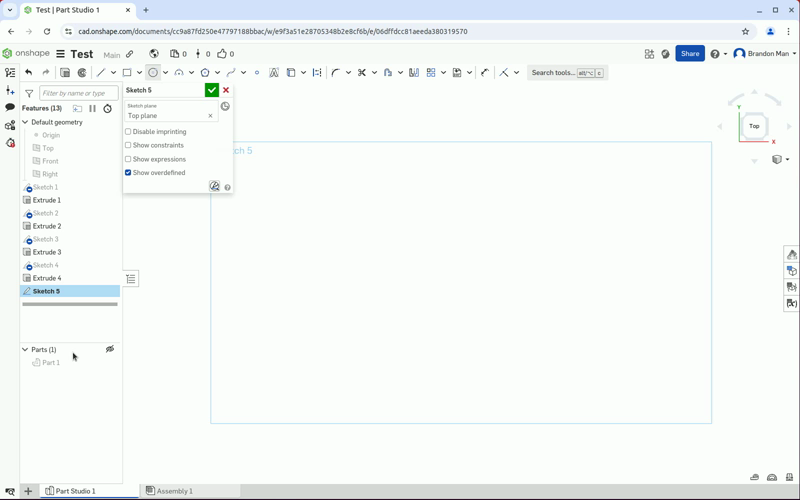
key_down(shift)
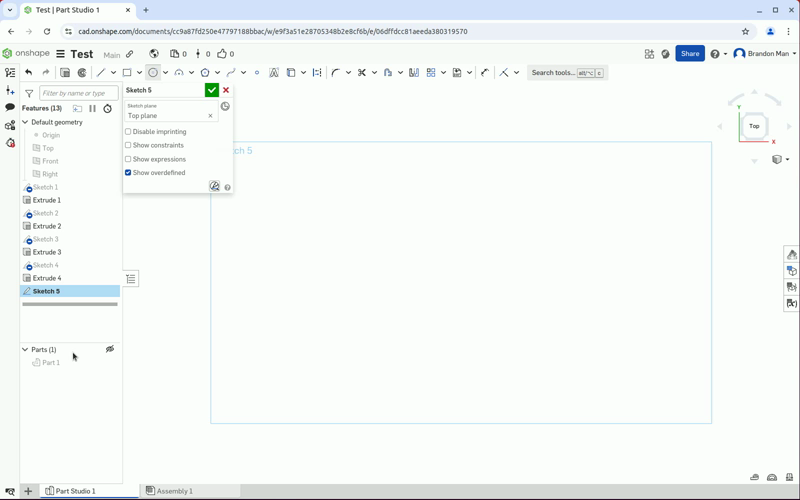
mouse_move(434, 314)
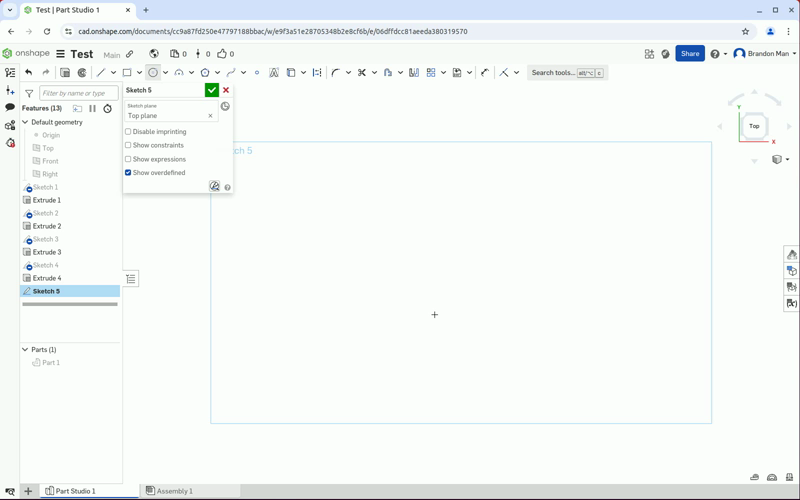
click(434, 314)
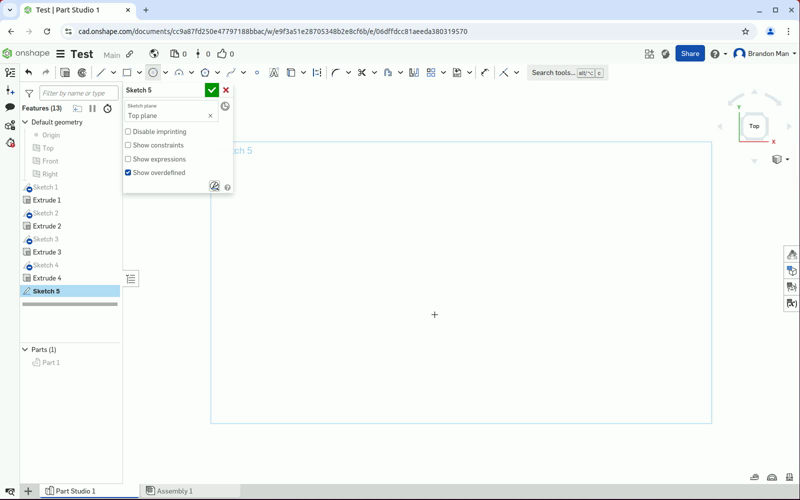
key_up(shift)
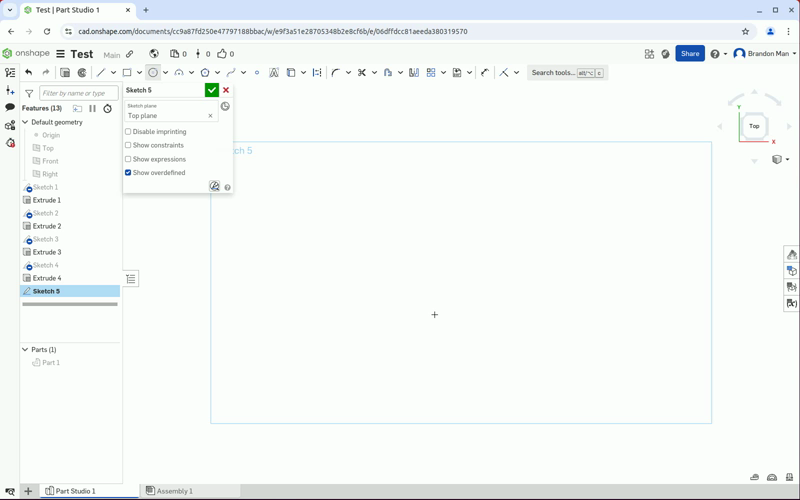
mouse_move(438, 314)
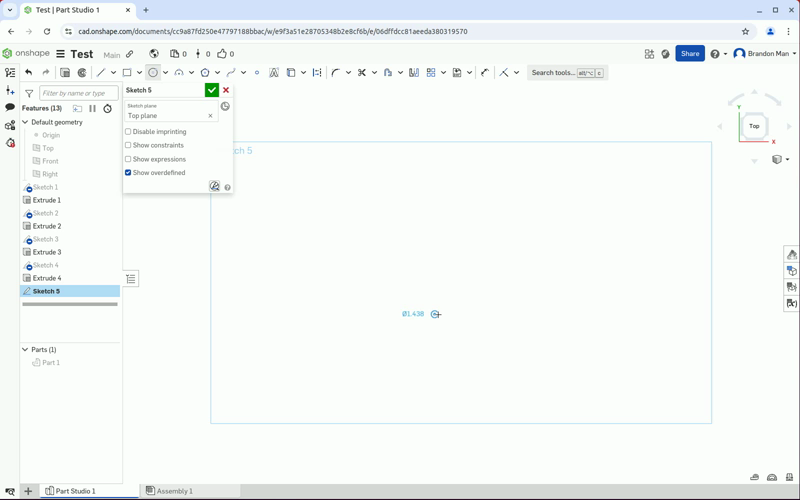
click(438, 314)
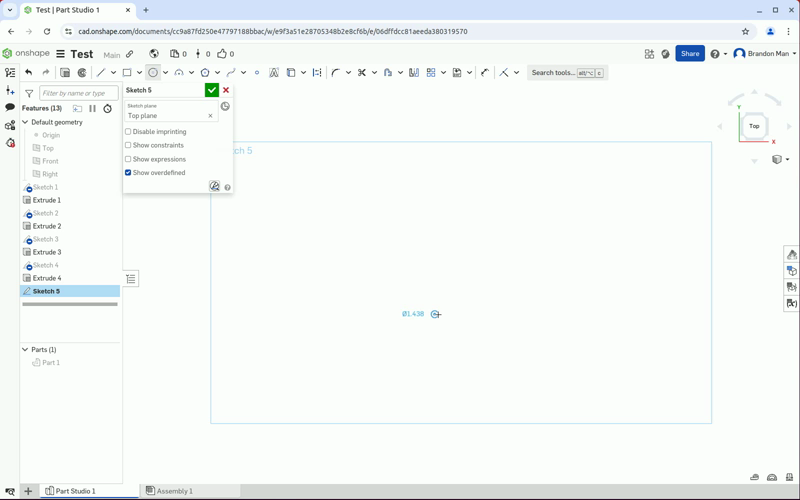
key(esc)
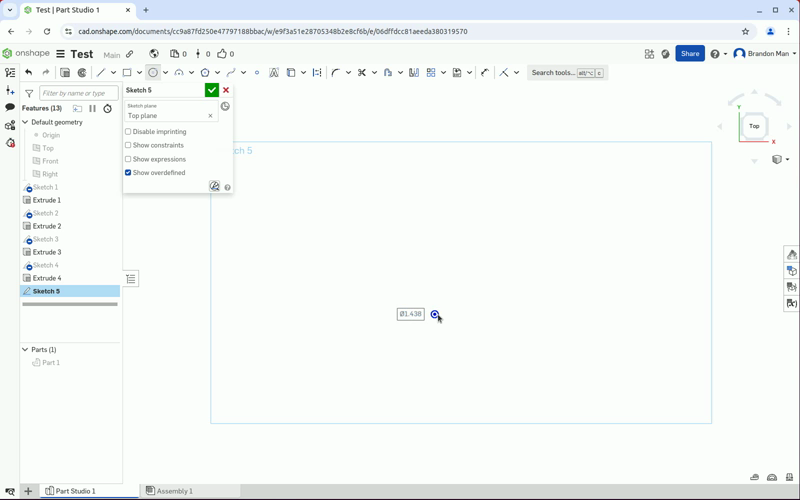
mouse_move(437, 315)
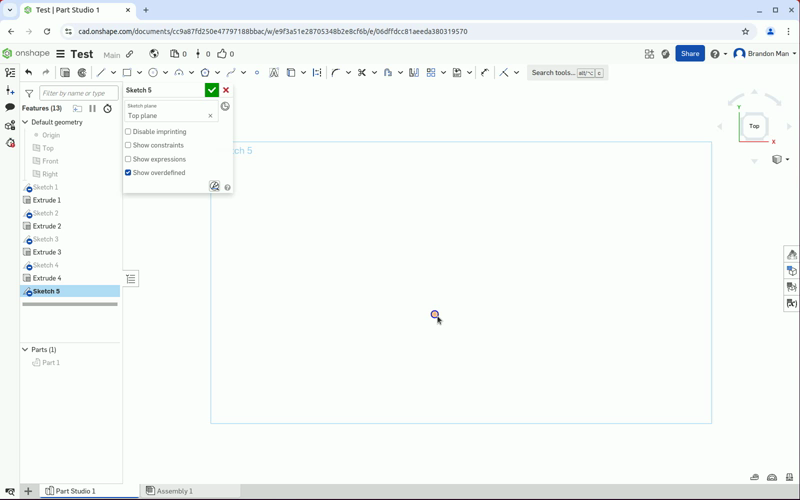
scroll(6)
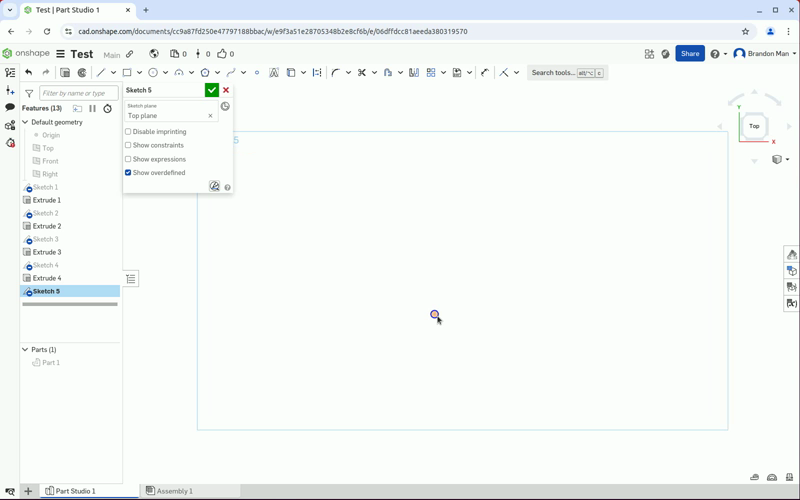
scroll(6)
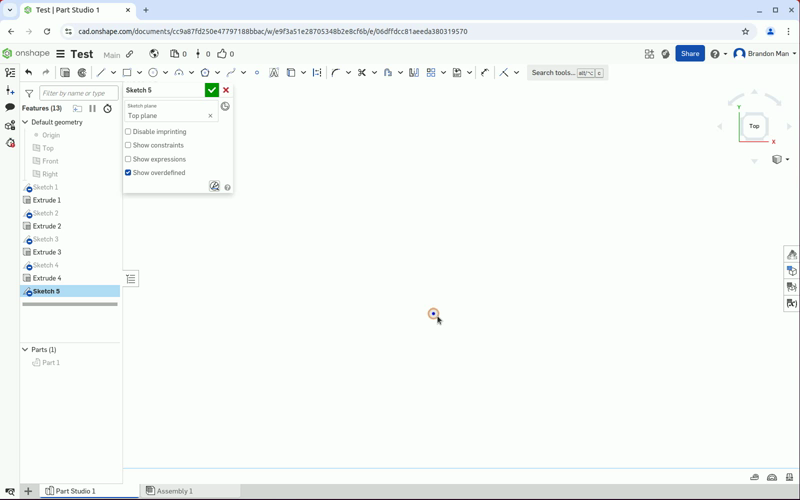
scroll(6)
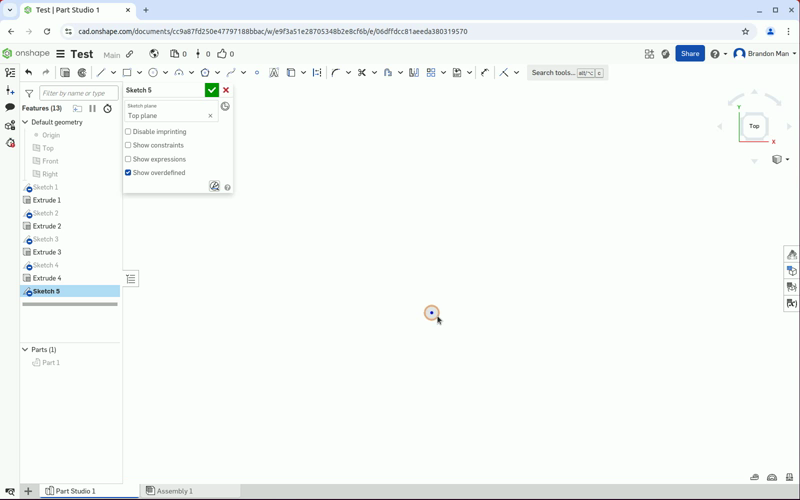
scroll(6)
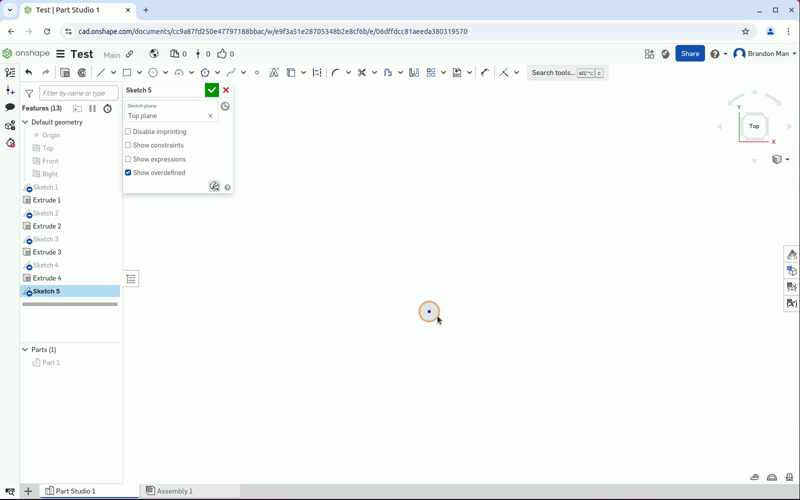
scroll(6)
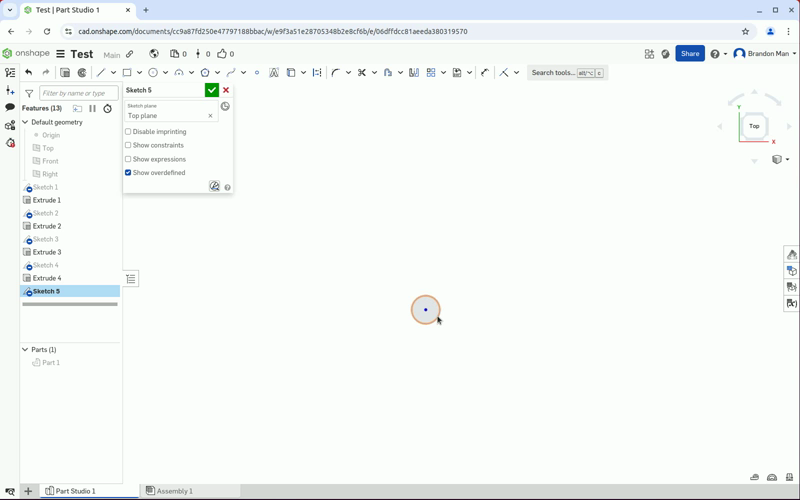
scroll(6)
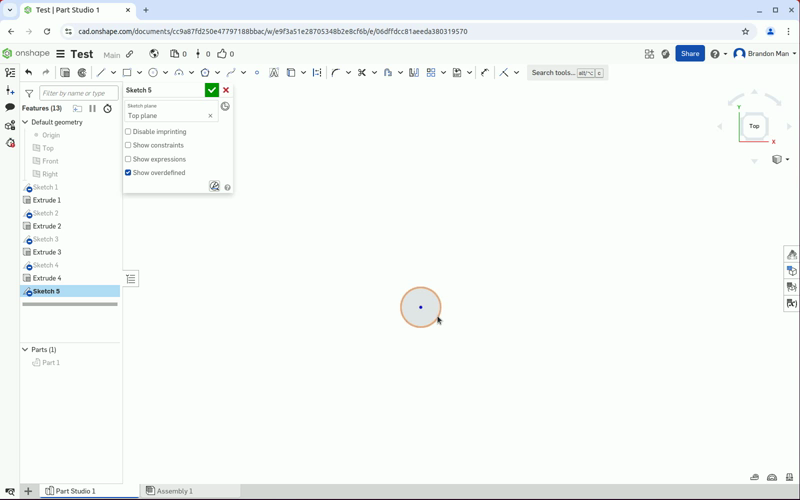
scroll(6)
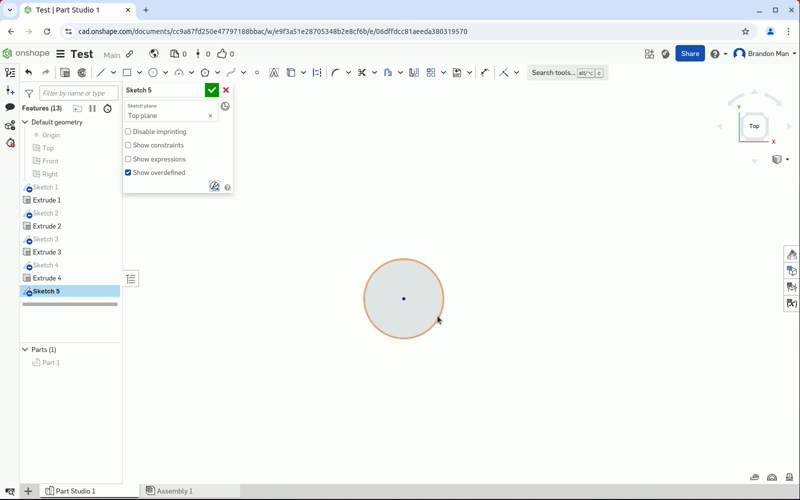
click(437, 315)
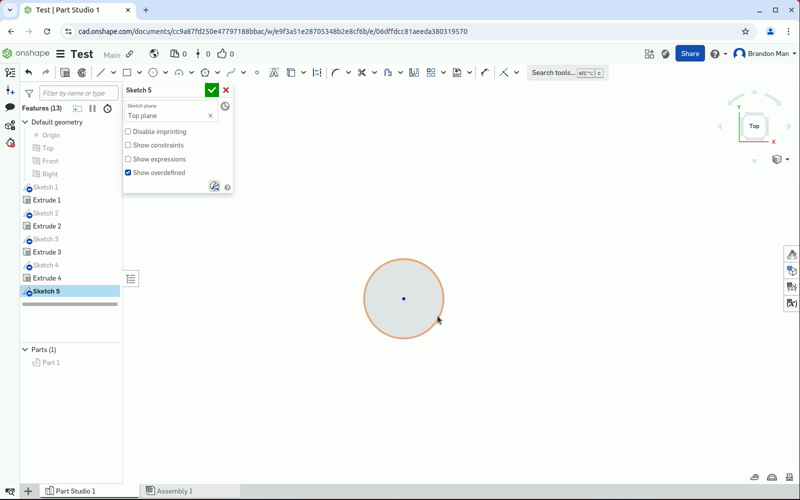
scroll(-6)
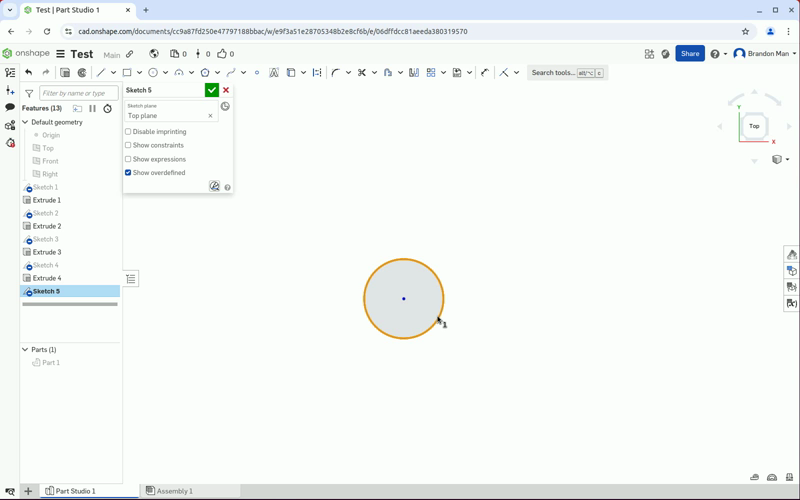
scroll(-6)
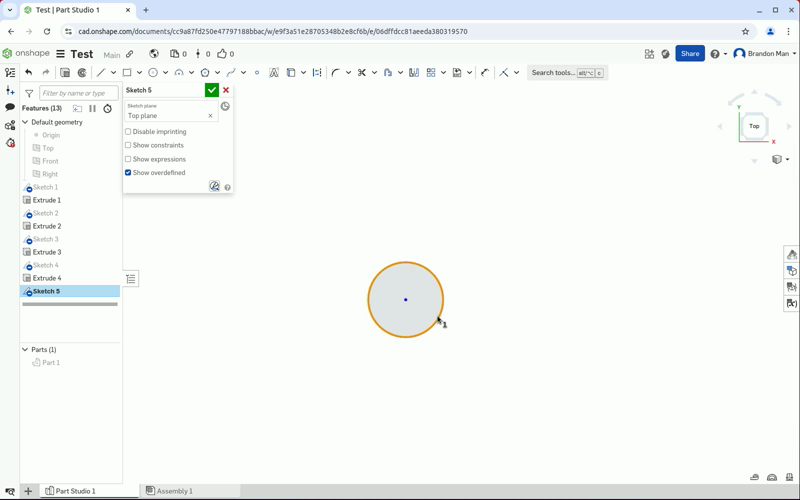
scroll(-6)
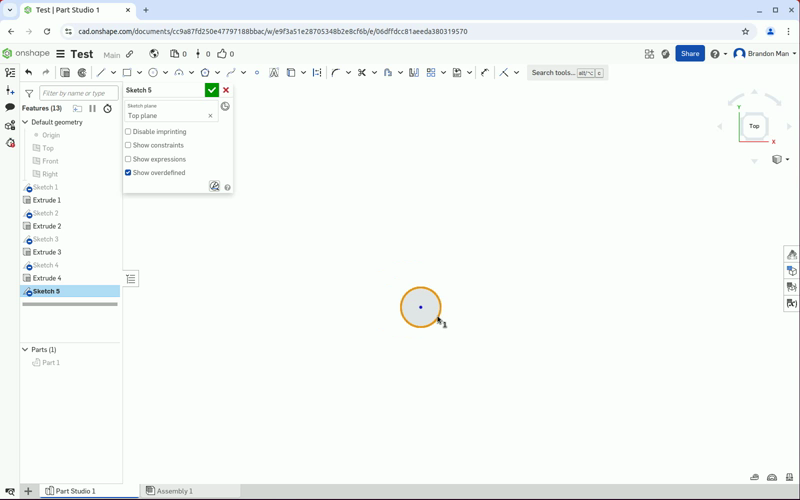
scroll(-6)
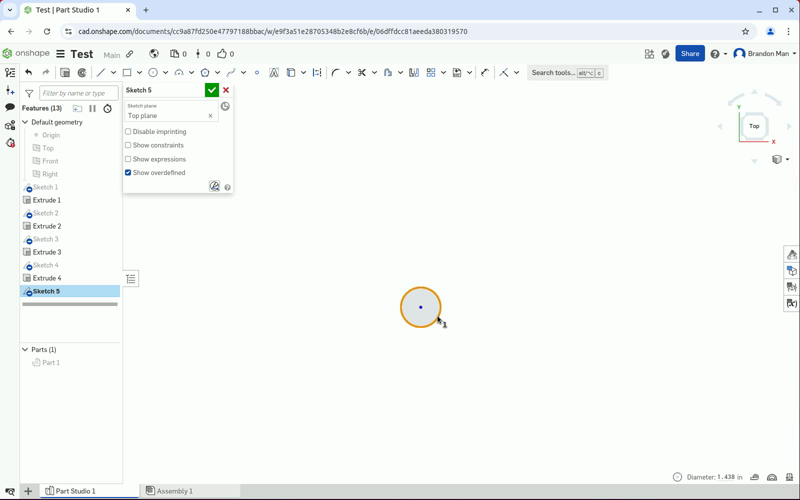
scroll(-6)
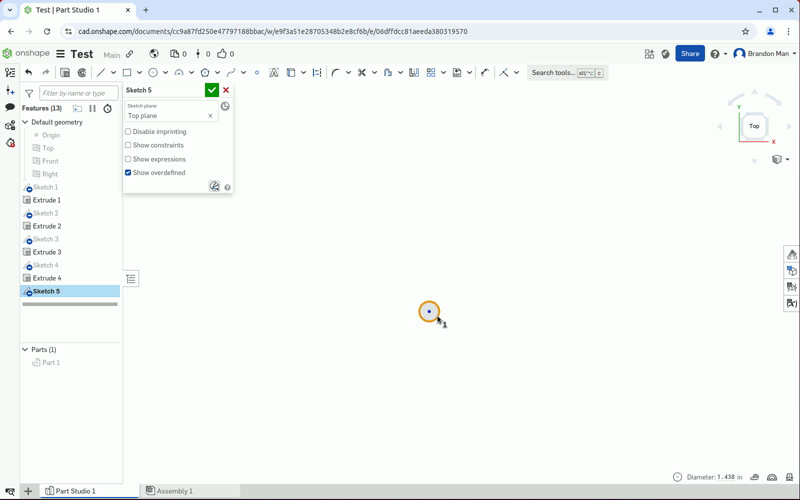
scroll(-6)
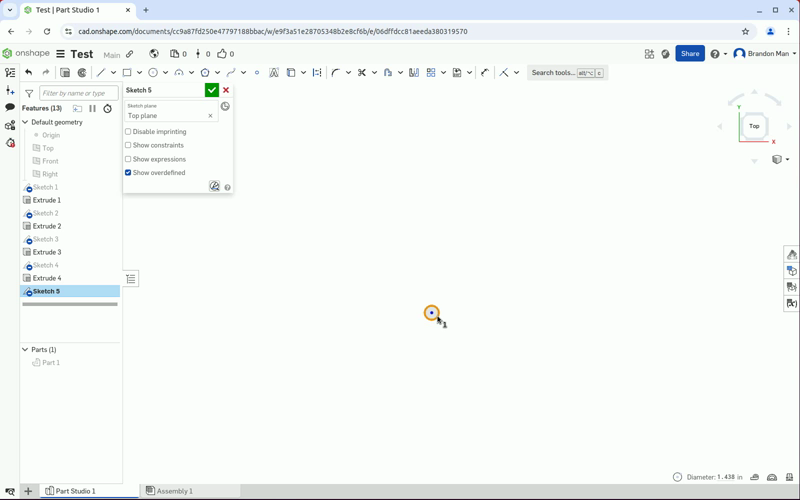
scroll(-6)
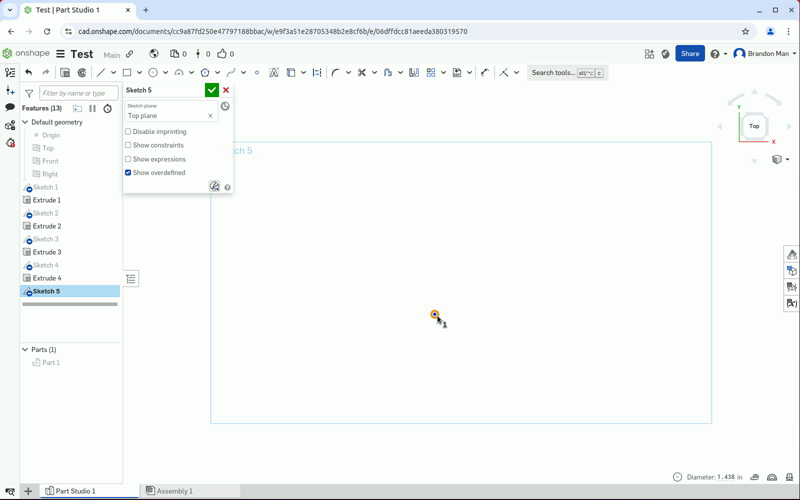
mouse_move(73, 352)
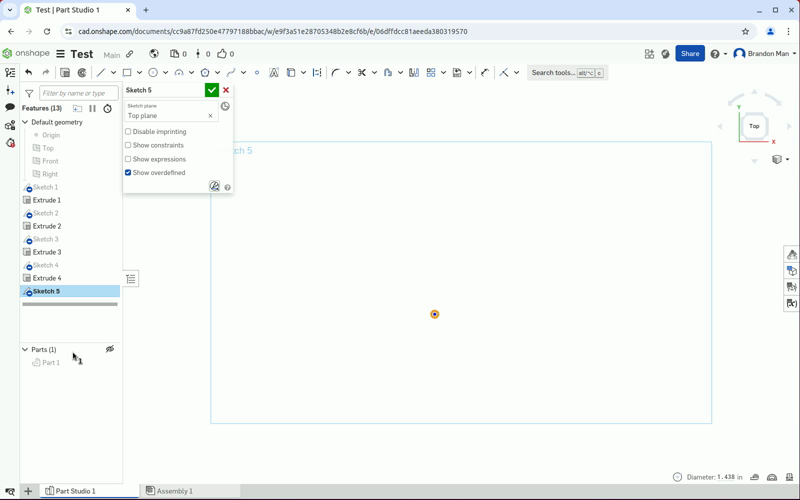
key(shift+y)
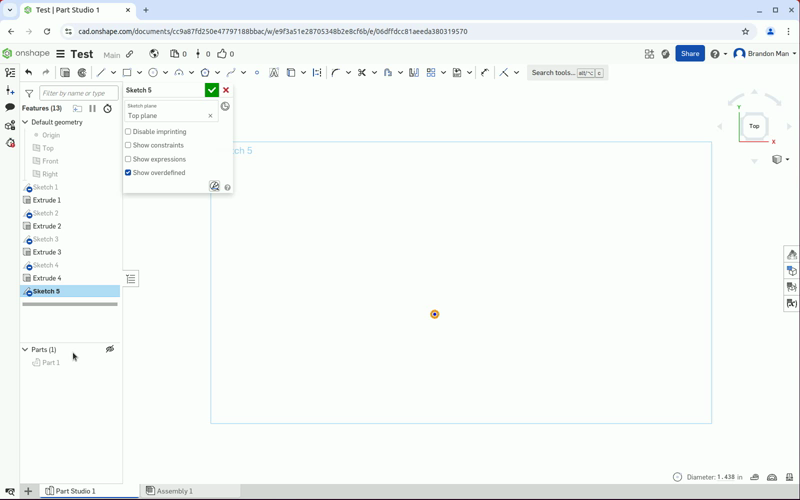
key(shift+e)
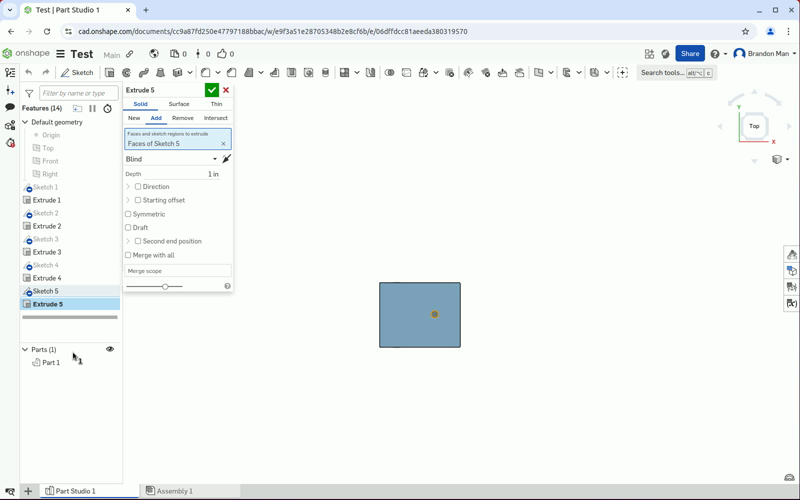
mouse_move(143, 106)
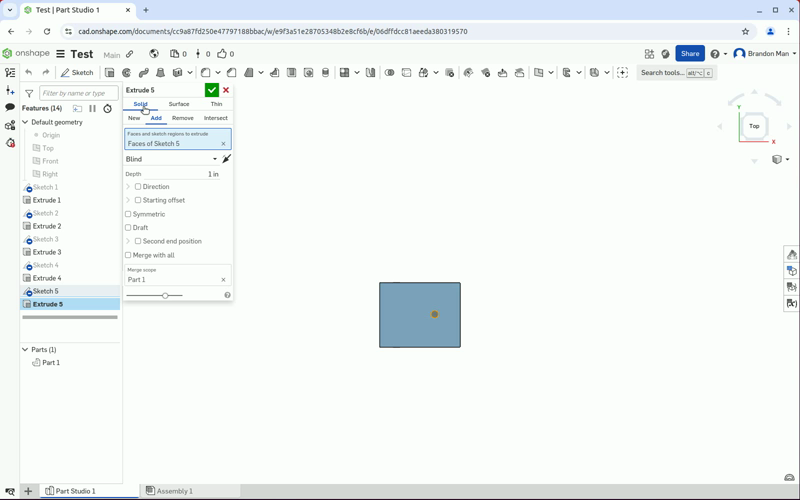
click(143, 106)
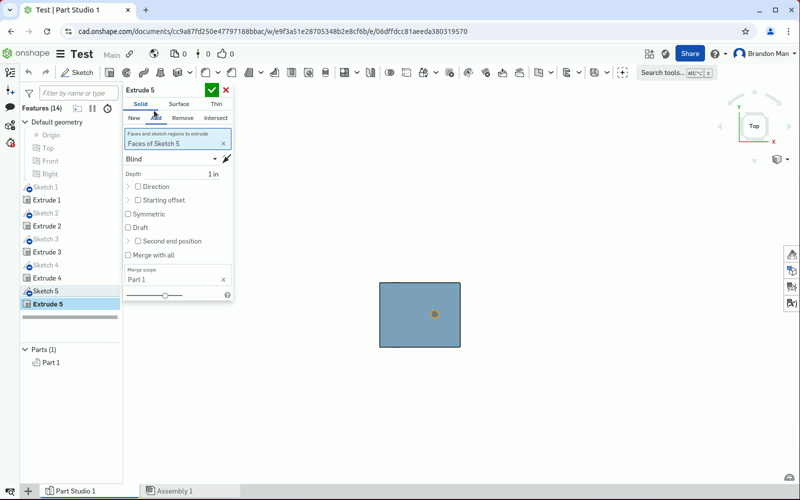
mouse_move(186, 120)
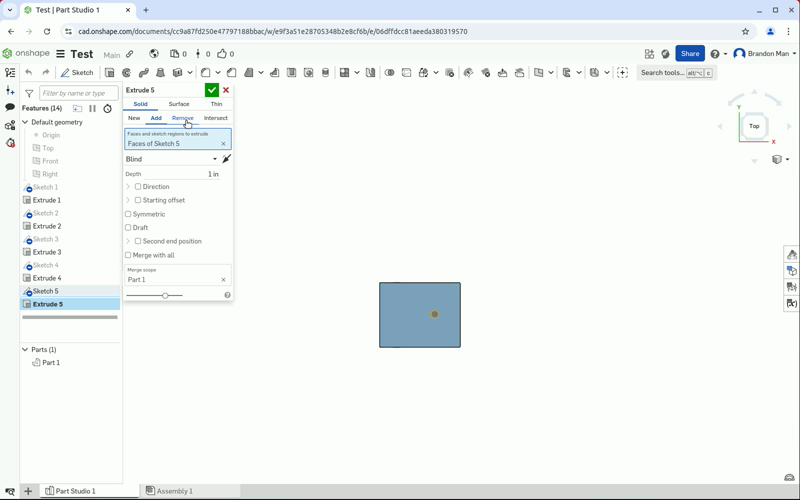
click(186, 120)
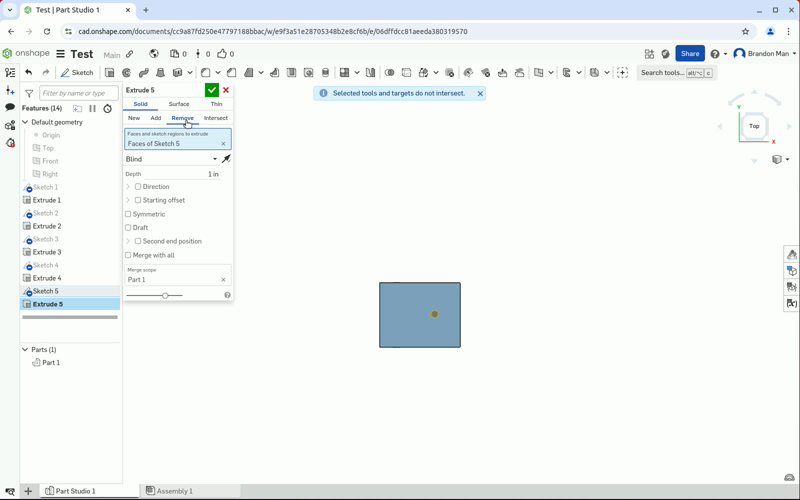
key(tab, 4)
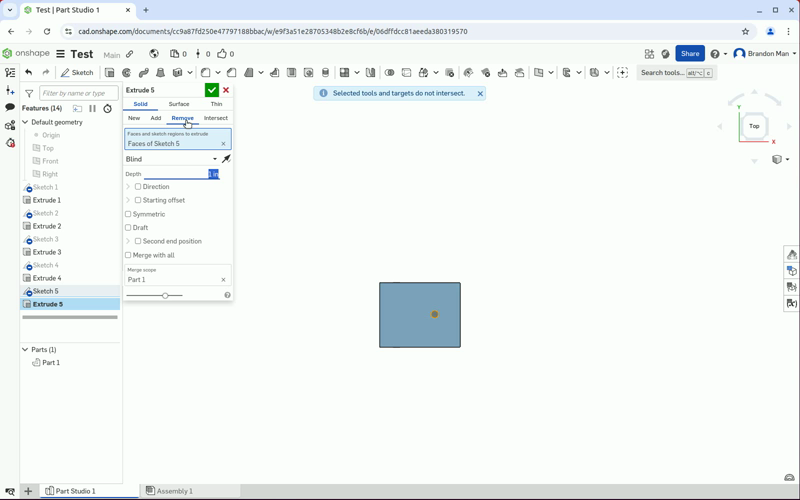
text(-3.37)
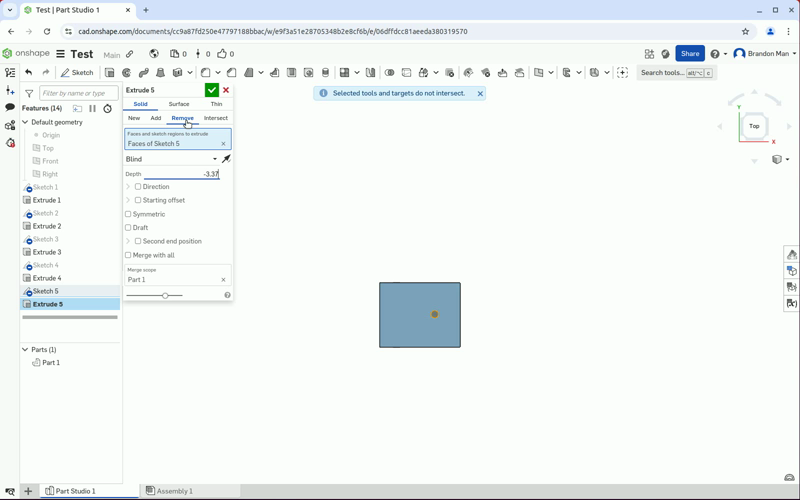
key(tab, 6)
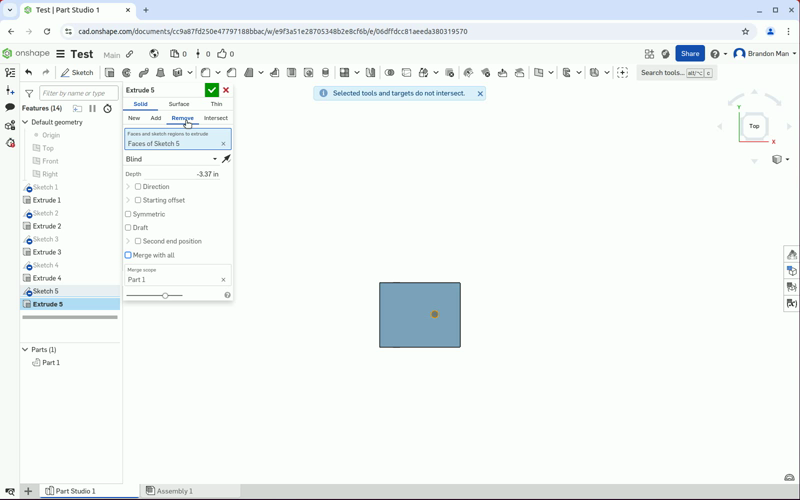
key(space)
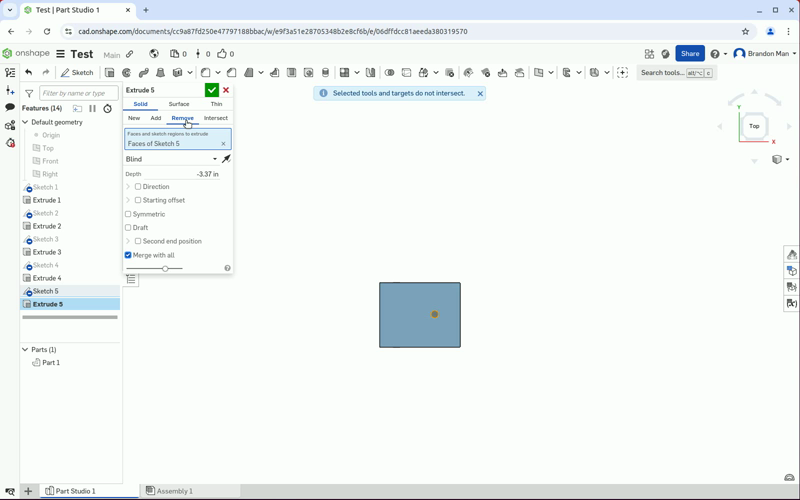
key(enter)
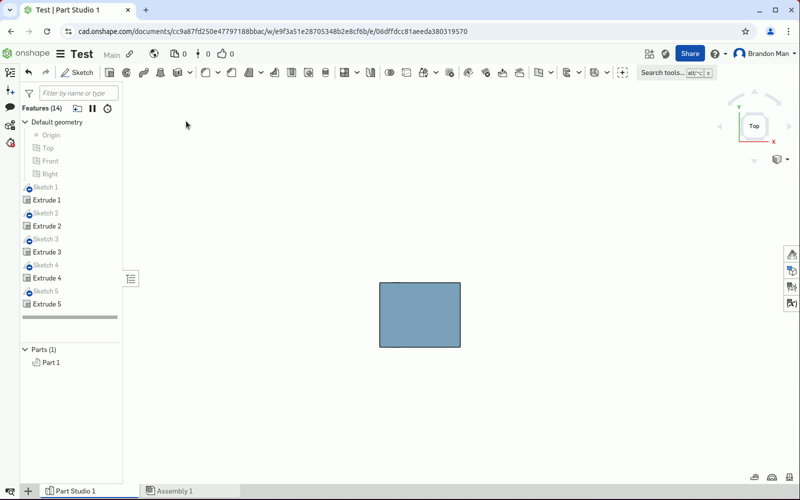
key(shift+h)
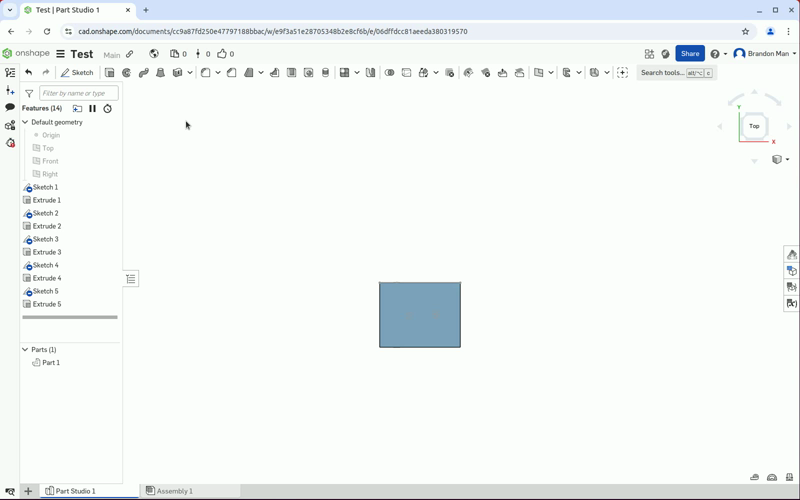
key(shift+h)
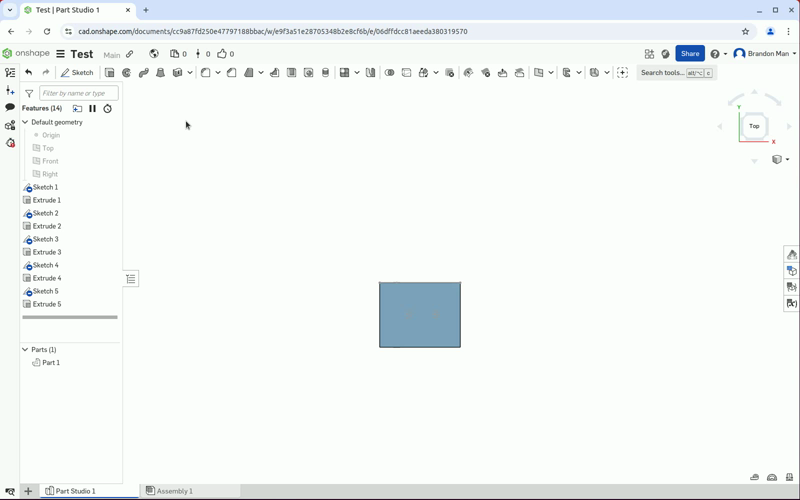
key(shift+7)
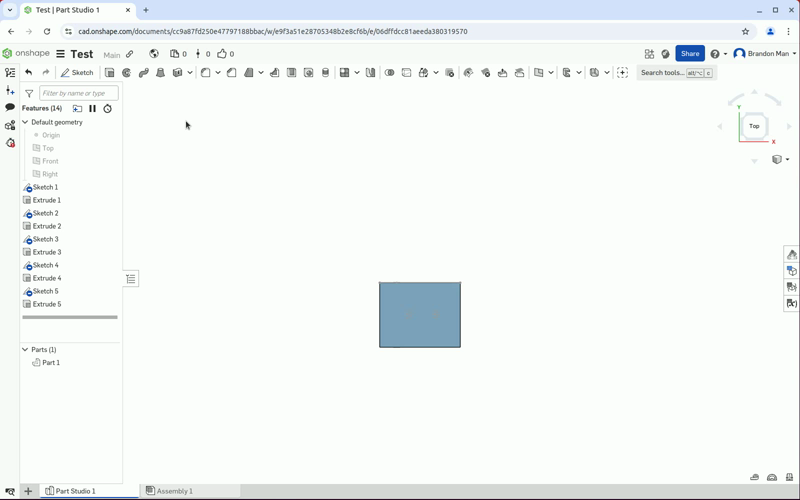
key(up, 3)
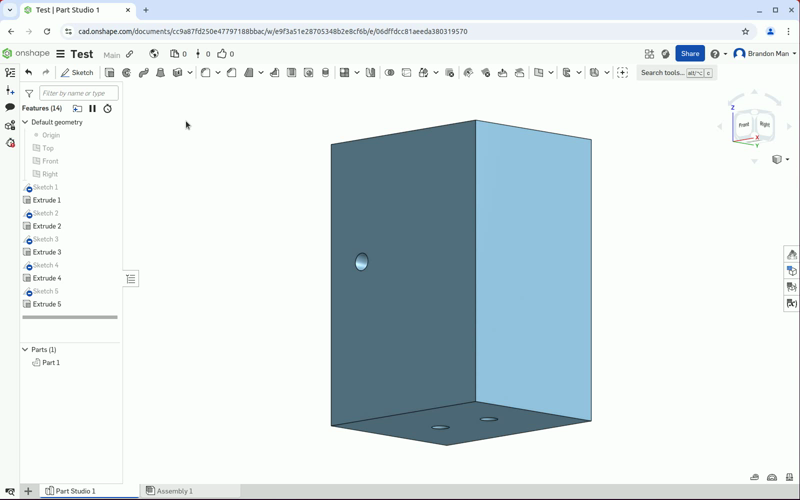
key(left, 3)
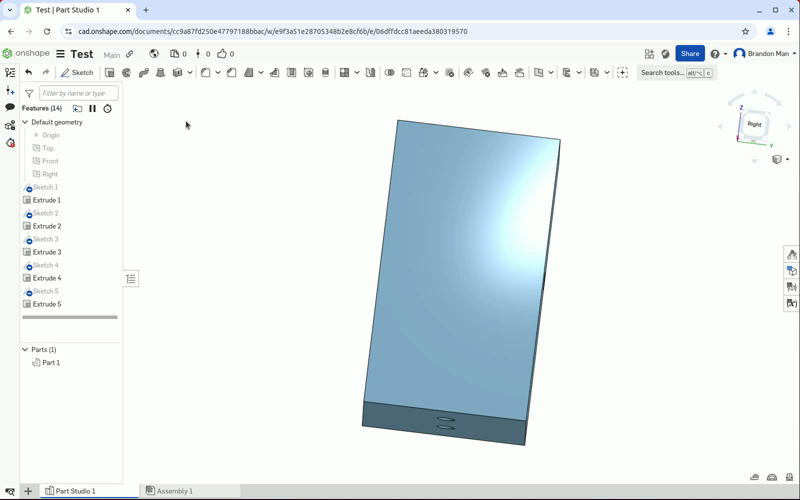
key(right, 3)
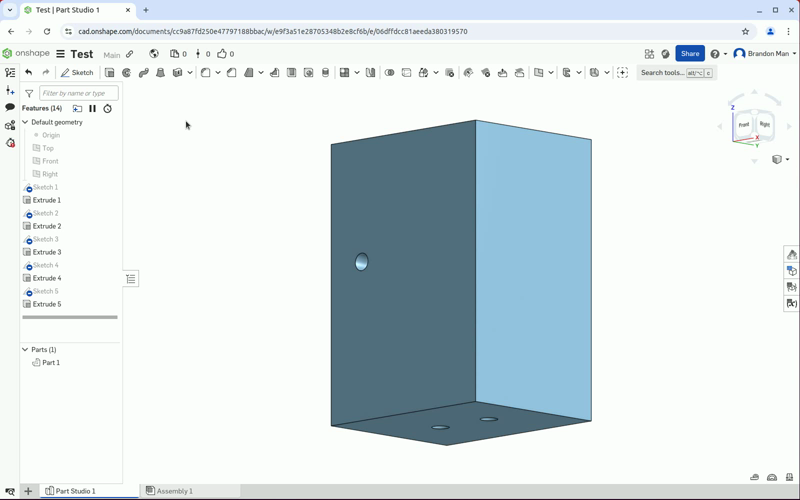
key(down, 3)
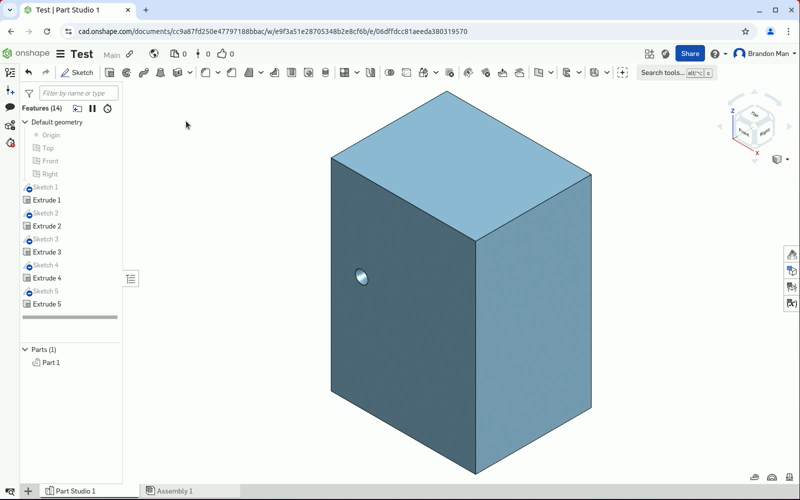
mouse_move(73, 189)
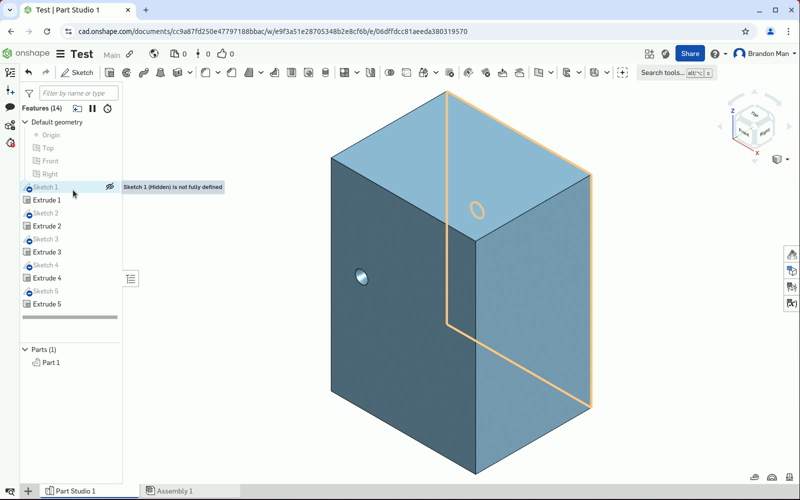
click(73, 189)